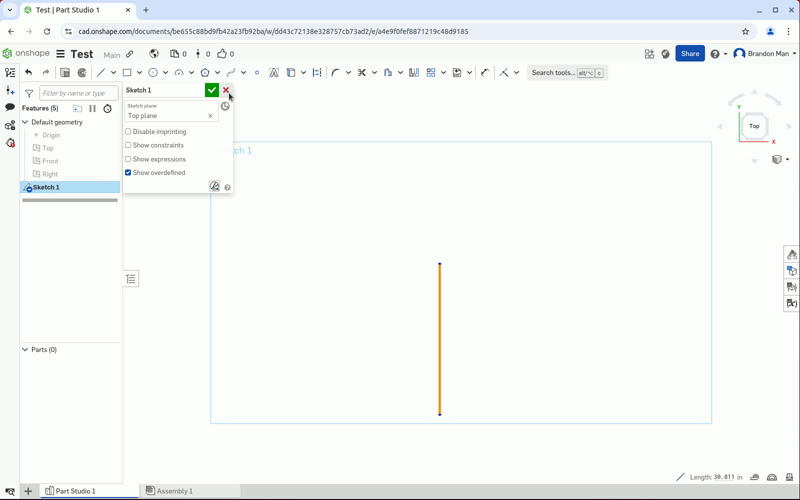
key(shift+h)
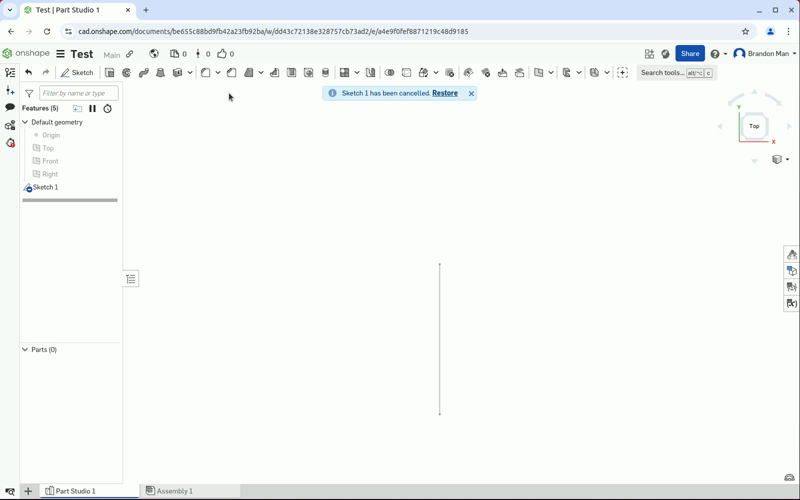
key(shift+s)
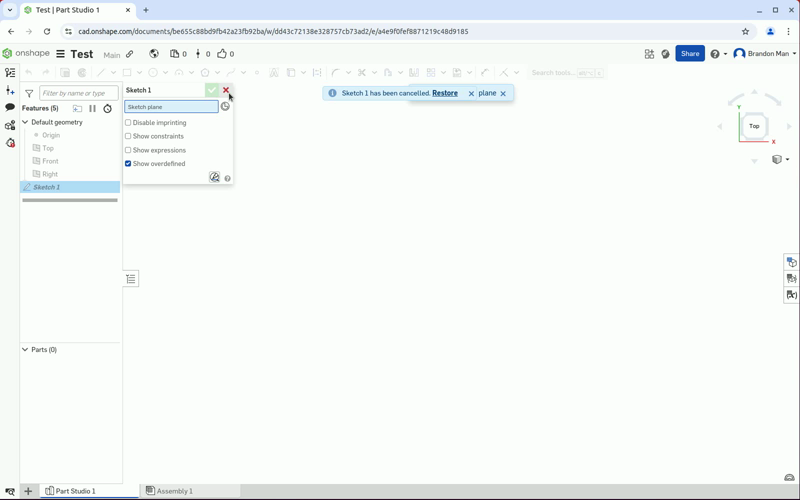
mouse_move(73, 150)
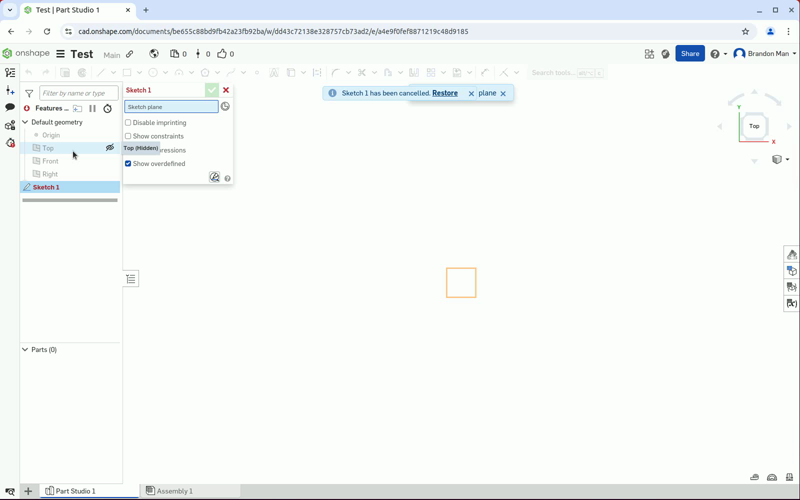
click(73, 150)
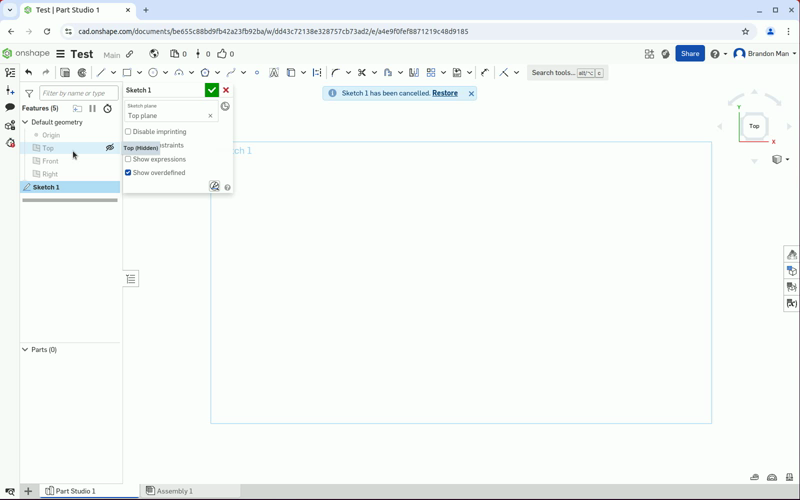
mouse_move(73, 352)
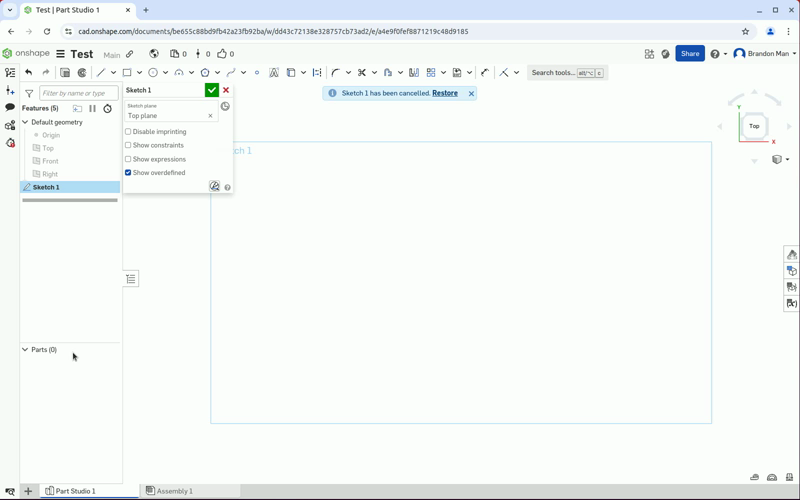
key(y)
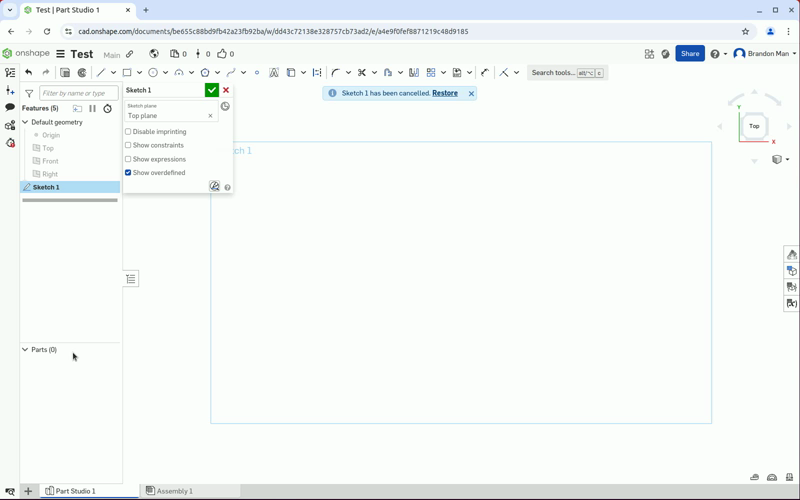
key(l)
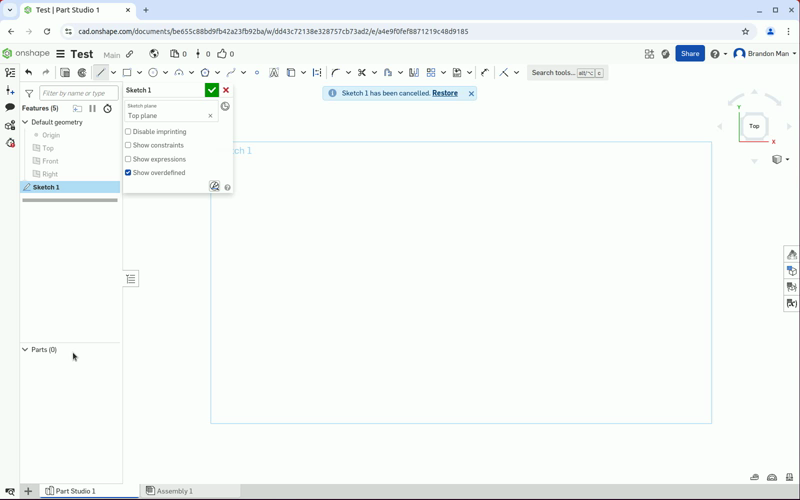
key_down(shift)
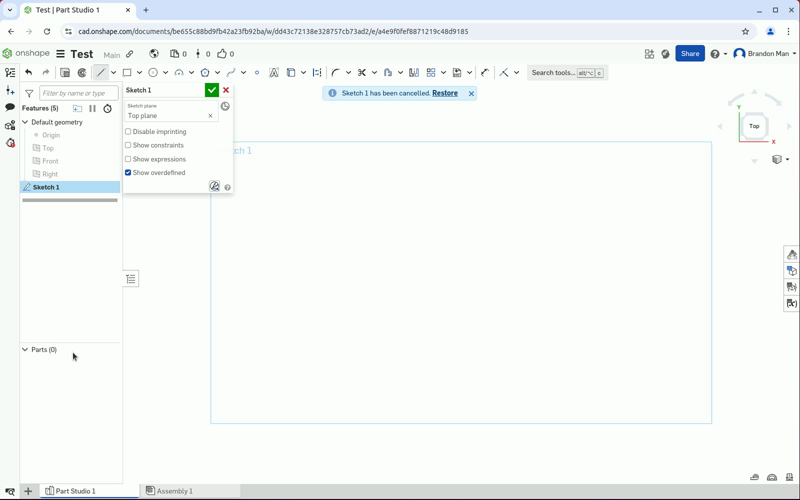
mouse_move(451, 292)
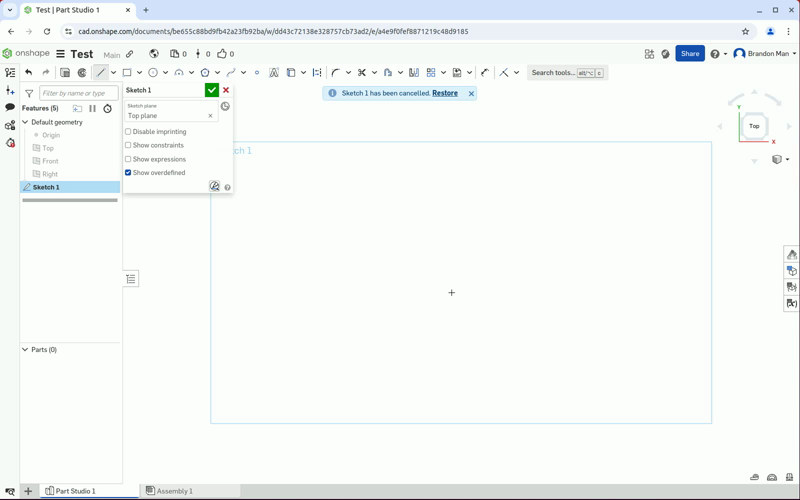
click(451, 292)
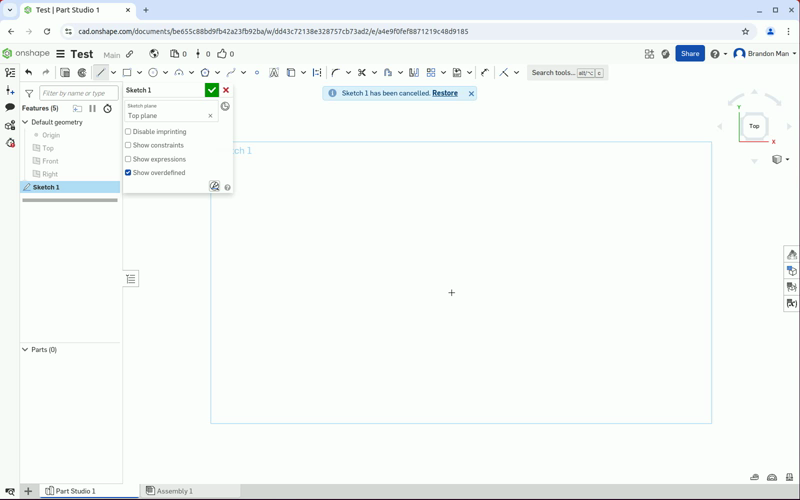
key_up(shift)
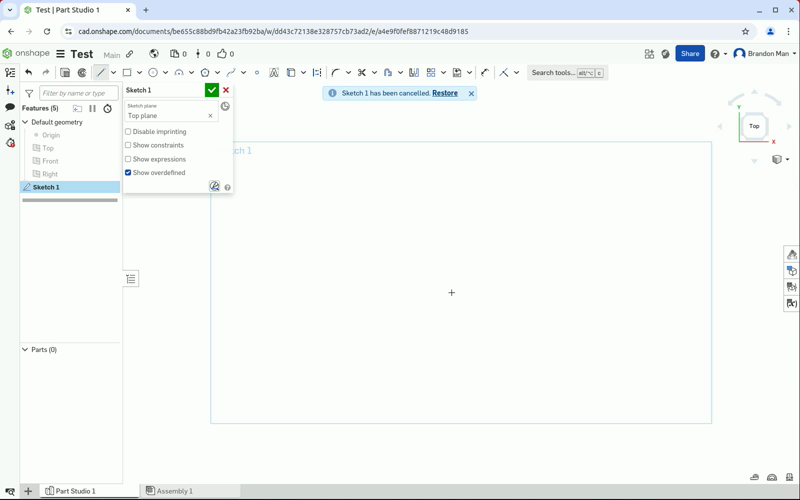
key_down(shift)
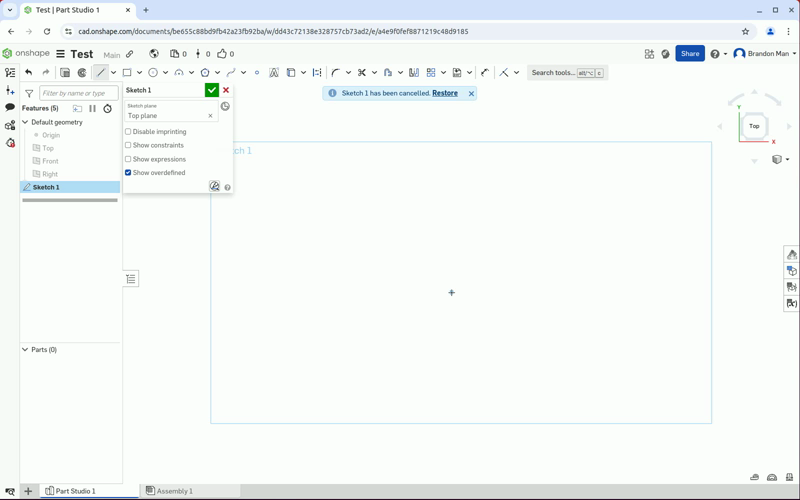
mouse_move(481, 292)
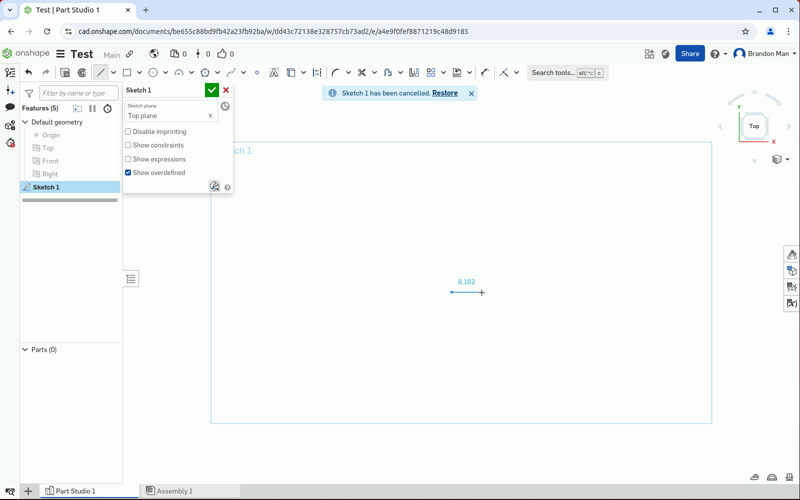
mouse_move(471, 292)
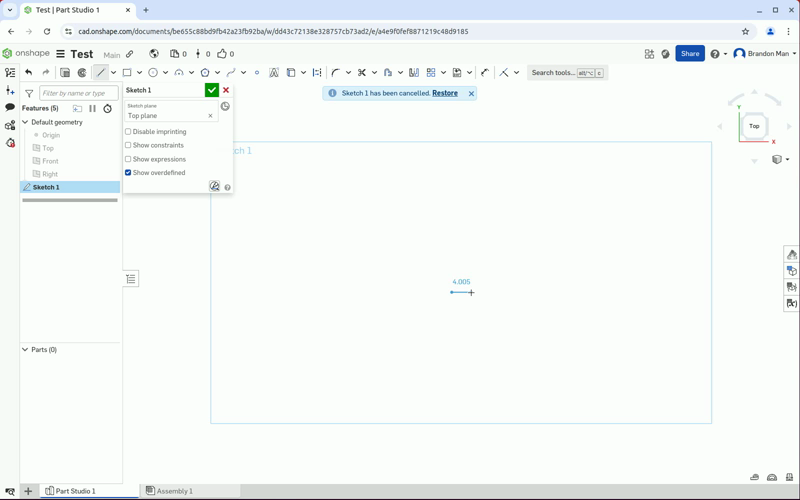
click(471, 292)
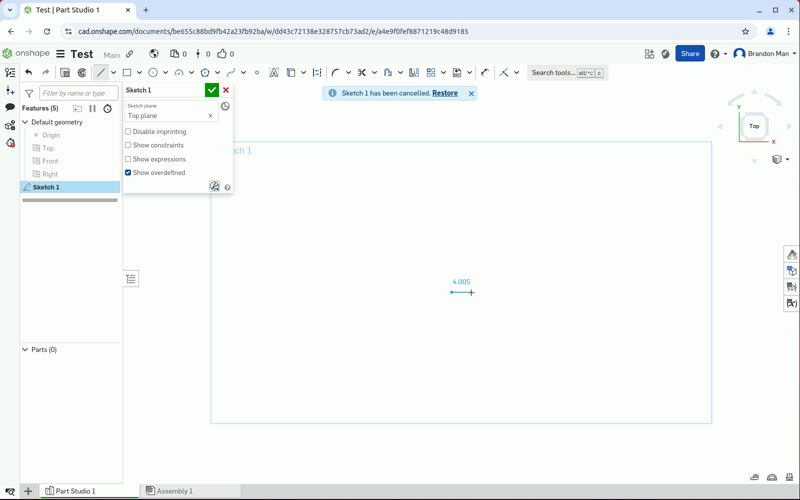
key_up(shift)
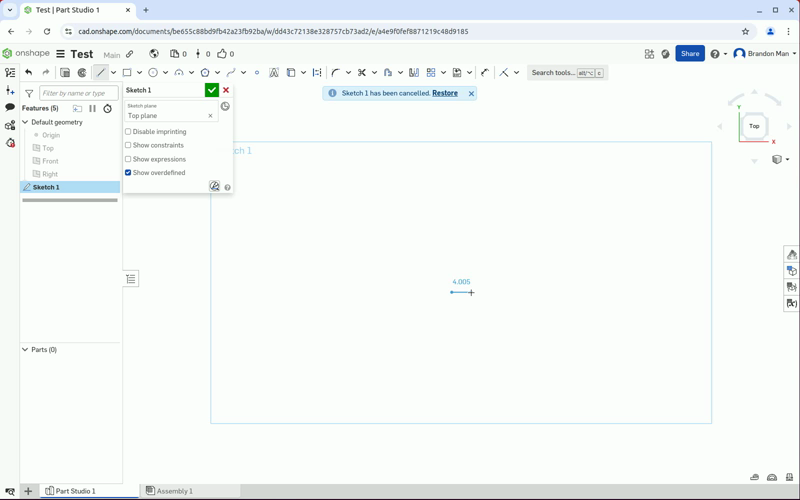
key_down(shift)
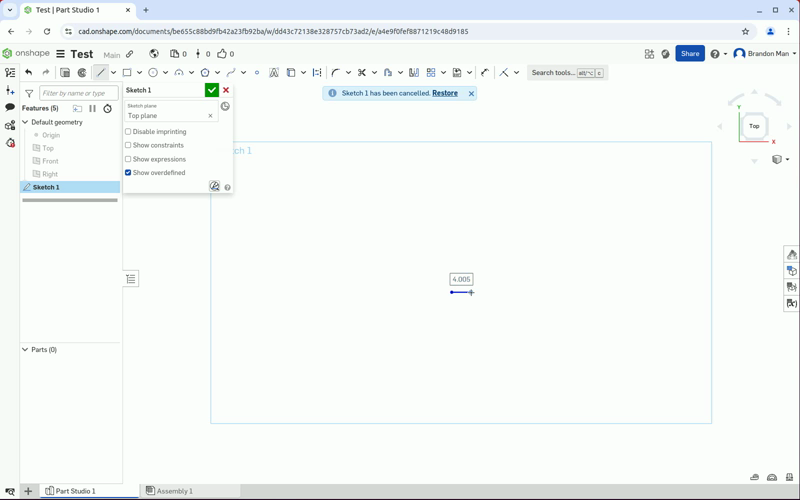
mouse_move(501, 292)
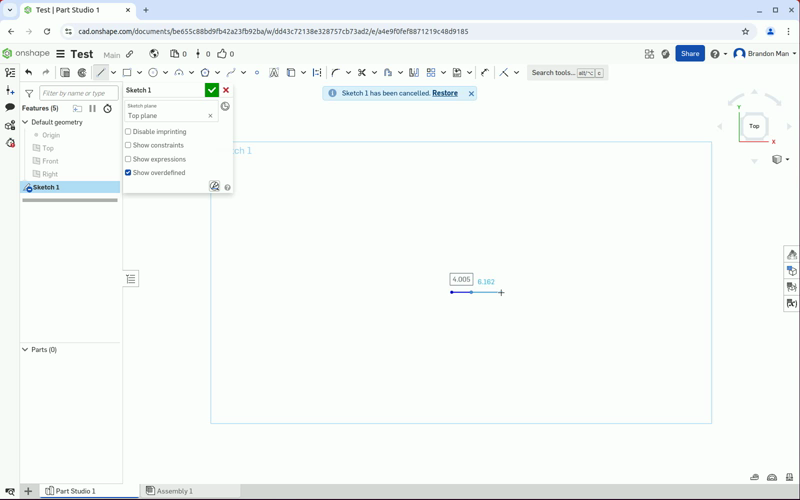
mouse_move(471, 272)
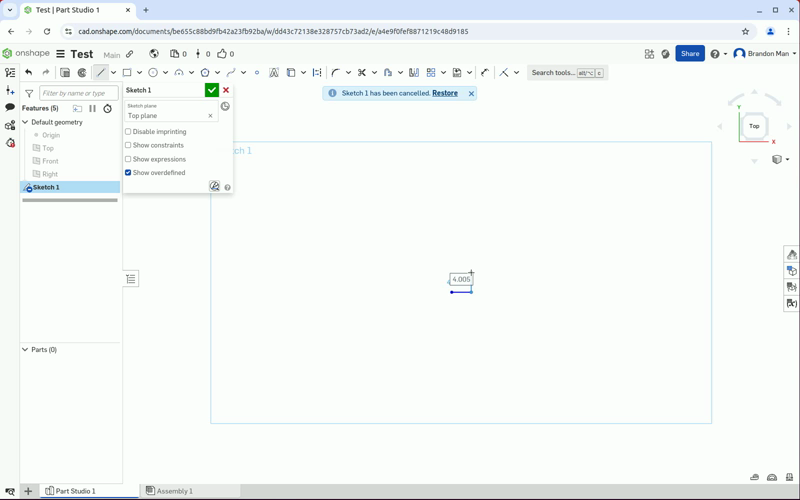
click(471, 272)
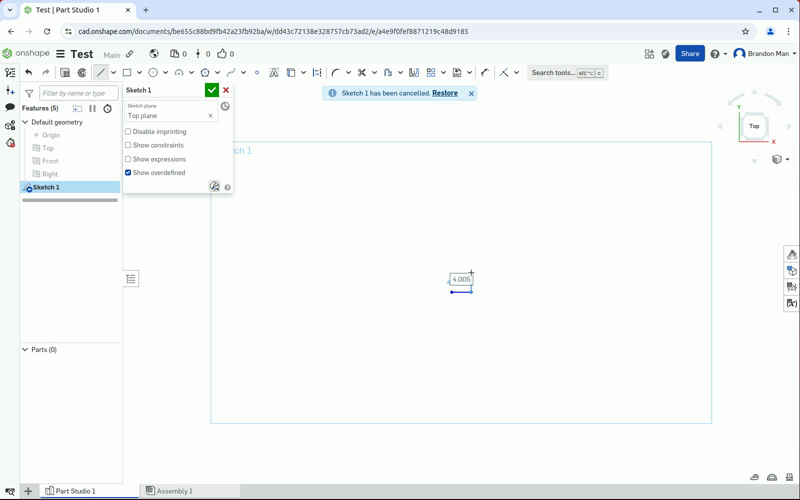
key_up(shift)
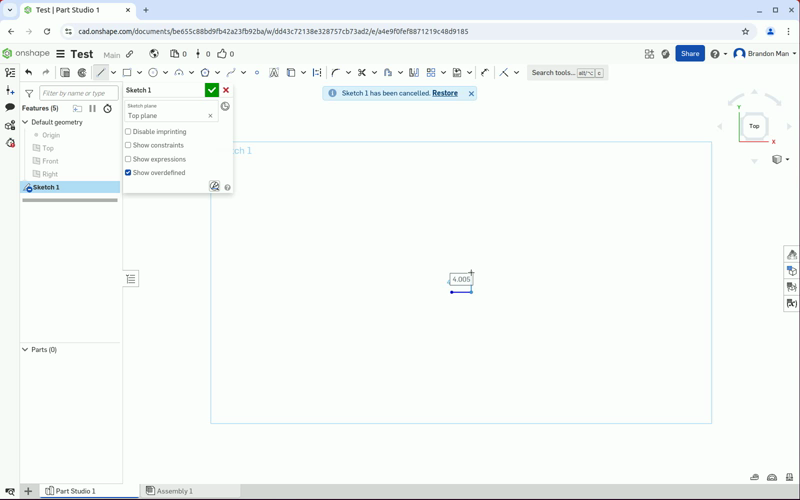
key_down(shift)
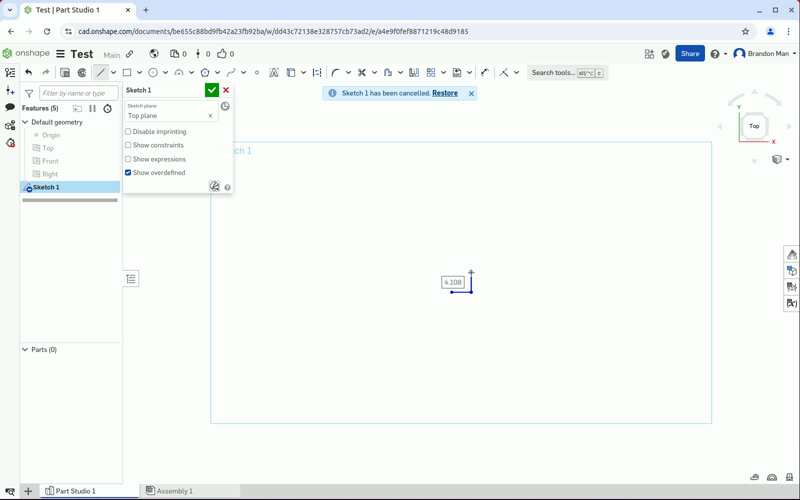
mouse_move(501, 272)
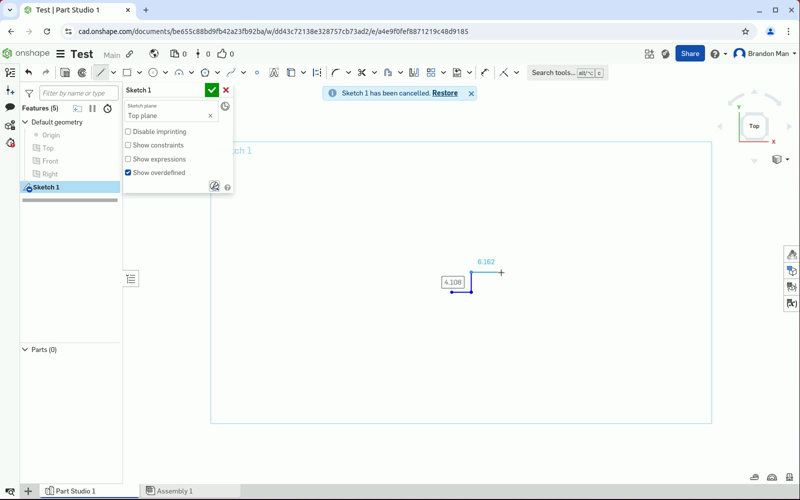
mouse_move(451, 272)
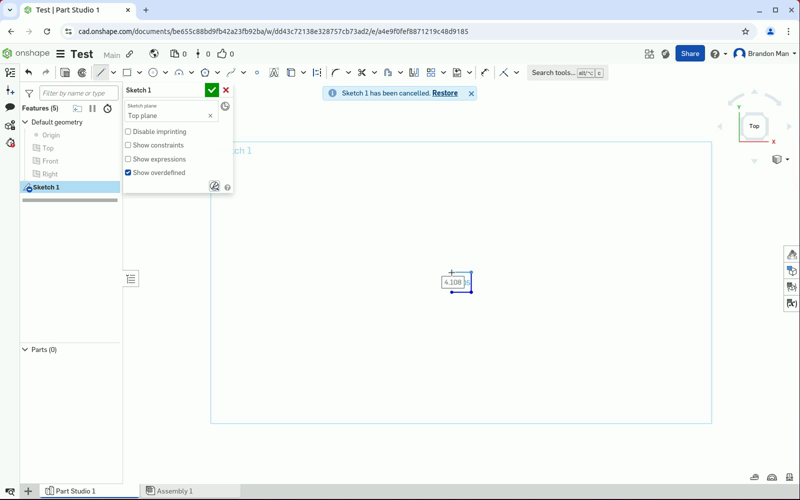
click(451, 272)
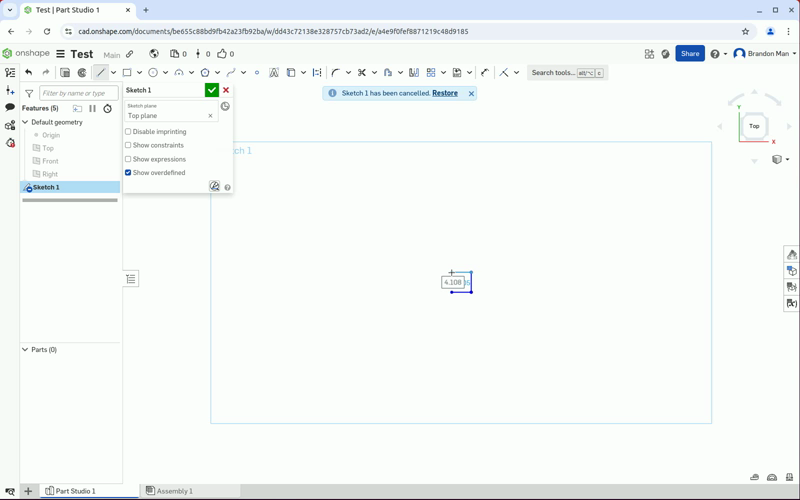
key_up(shift)
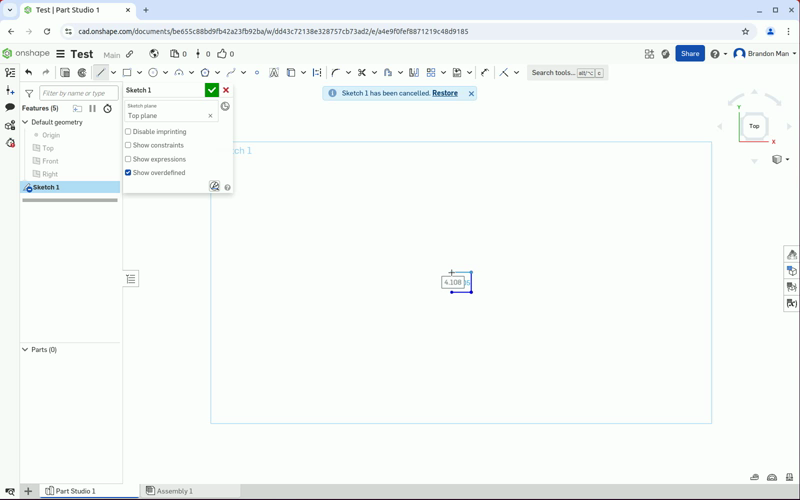
mouse_move(481, 272)
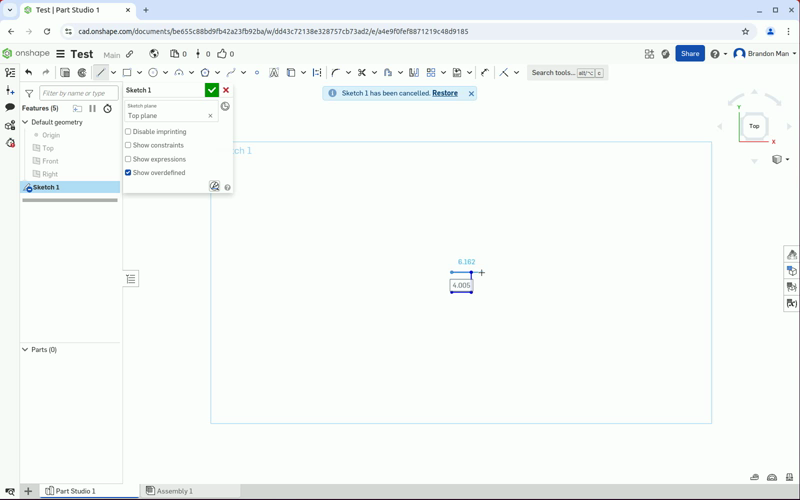
key_down(shift)
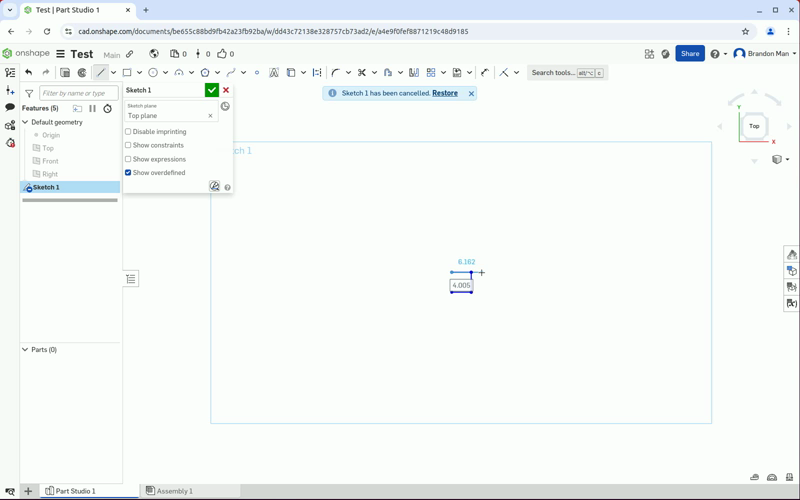
mouse_move(451, 292)
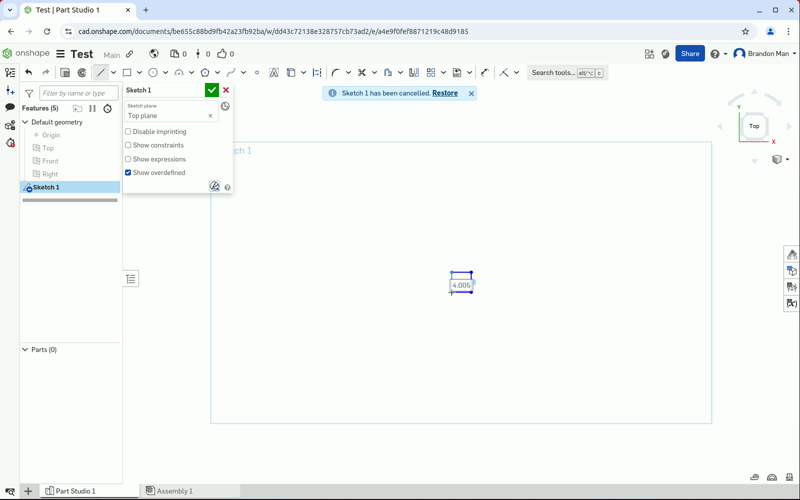
key_up(shift)
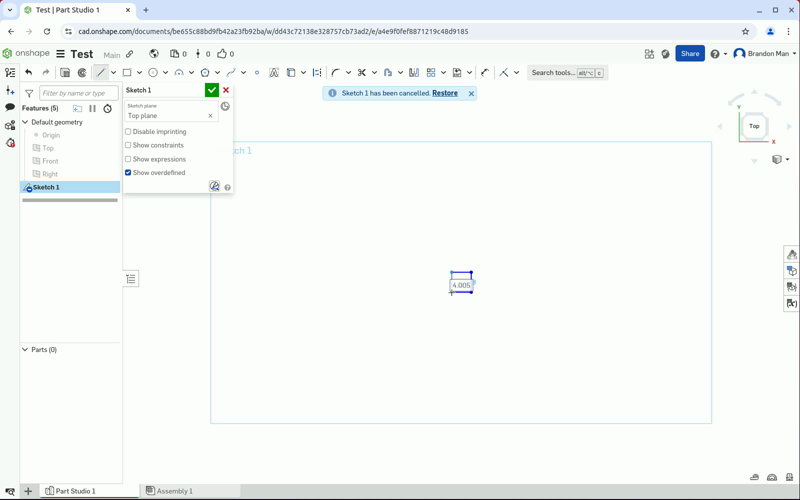
click(451, 292)
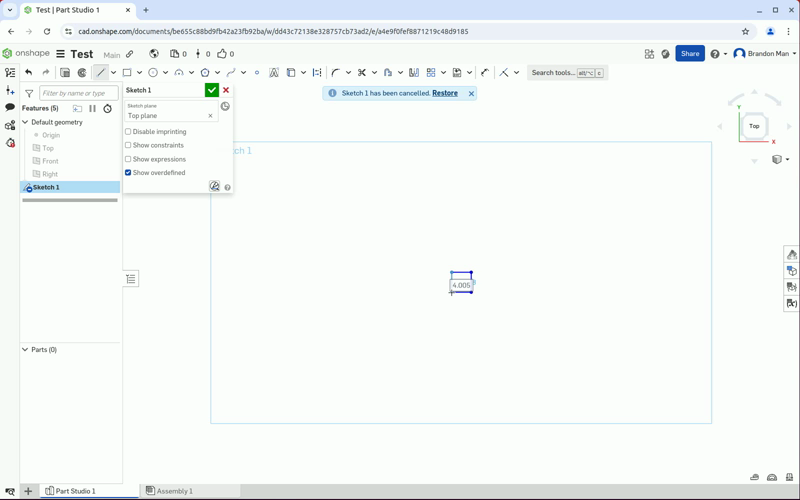
key(esc)
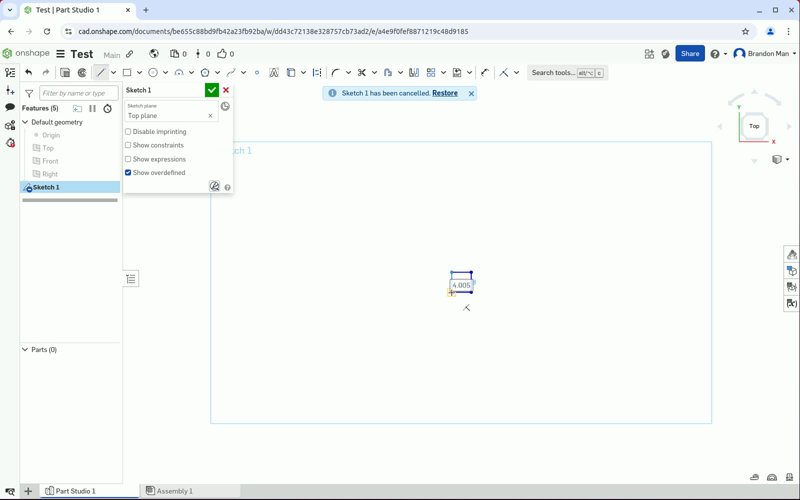
key(l)
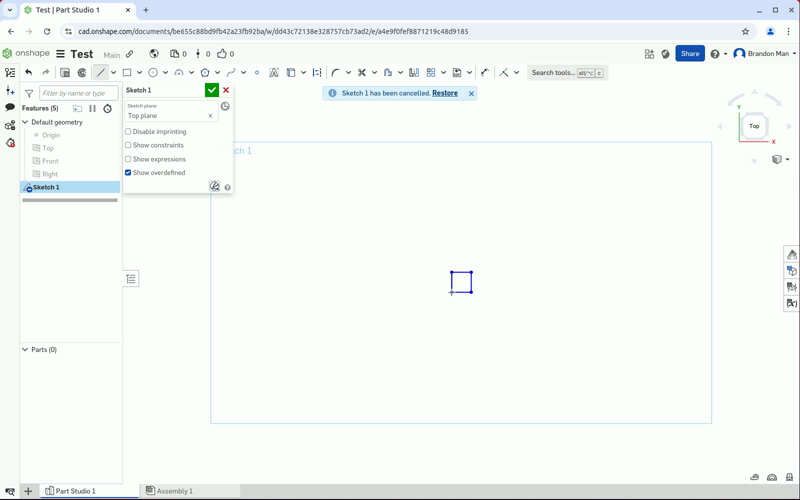
key_down(shift)
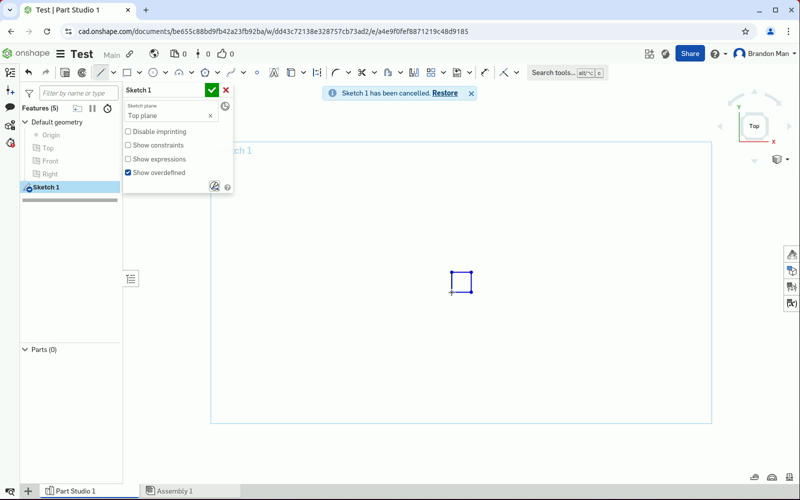
mouse_move(452, 291)
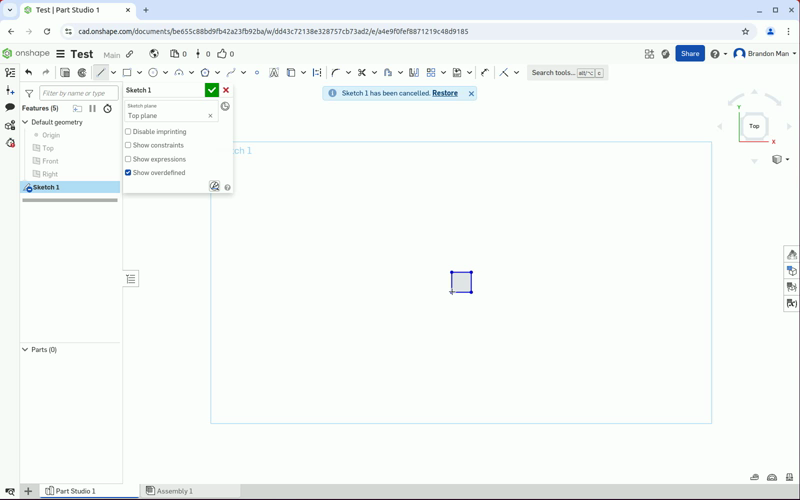
scroll(6)
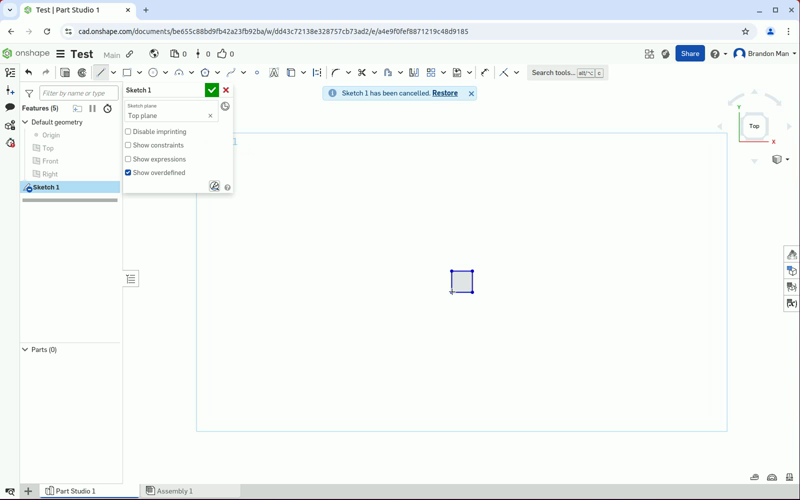
scroll(6)
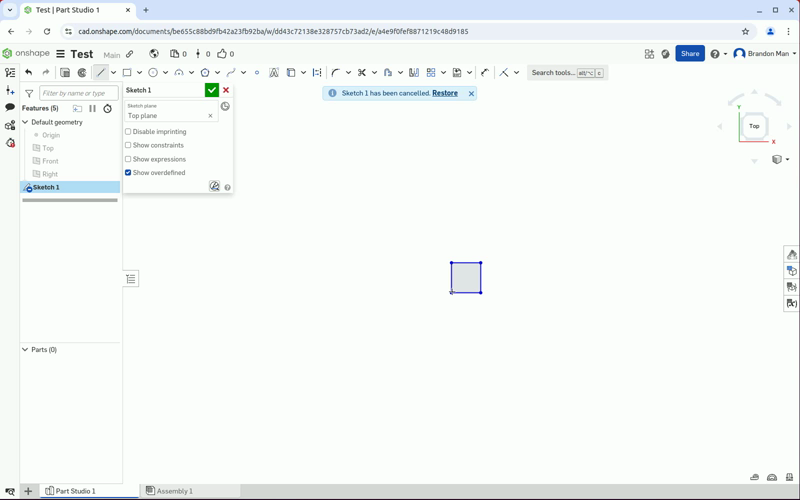
scroll(6)
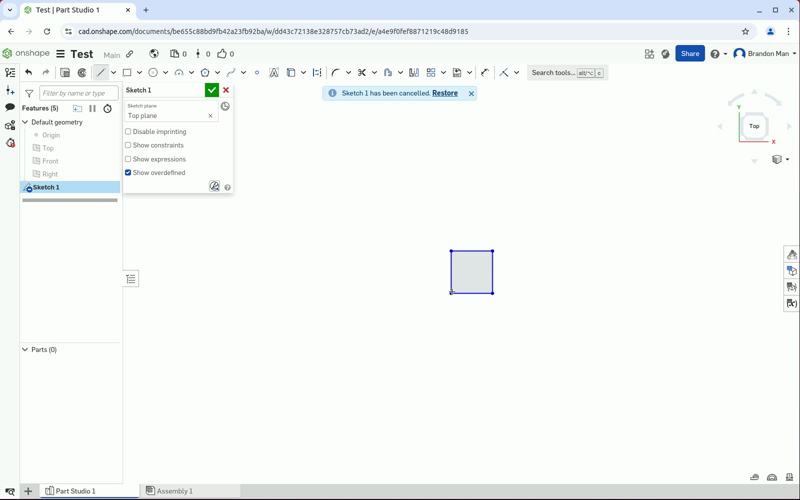
scroll(6)
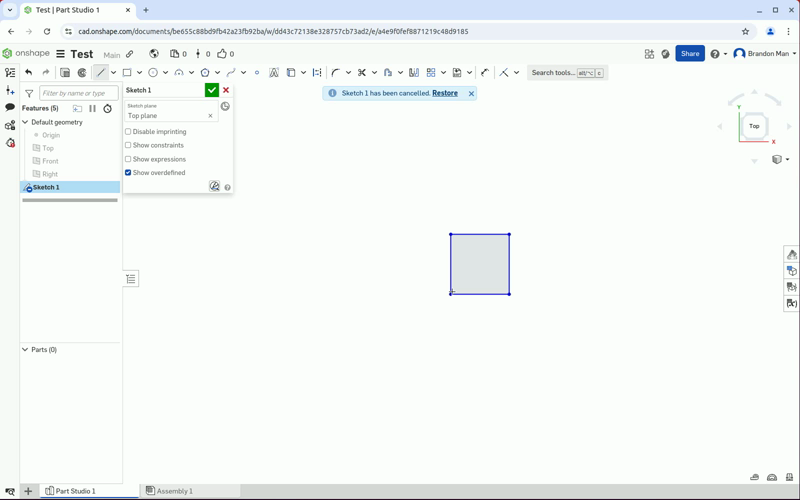
scroll(6)
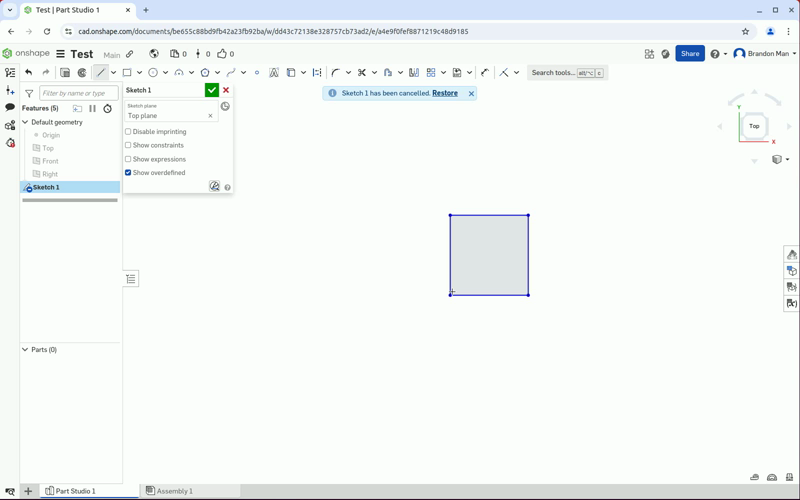
scroll(6)
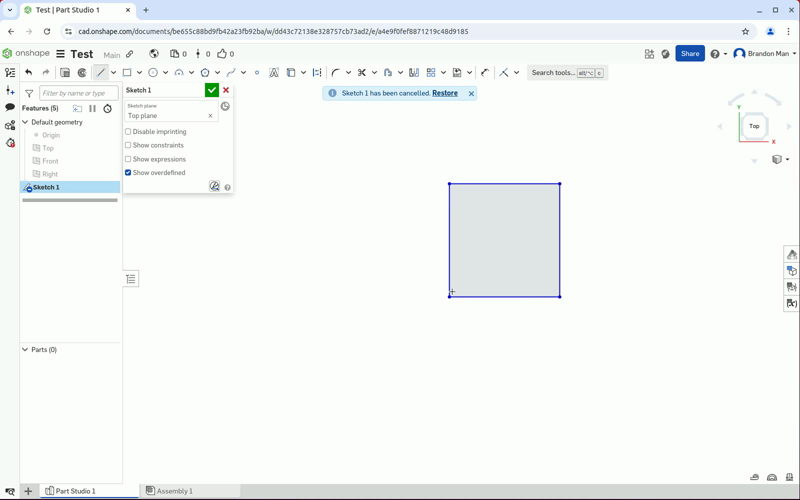
scroll(6)
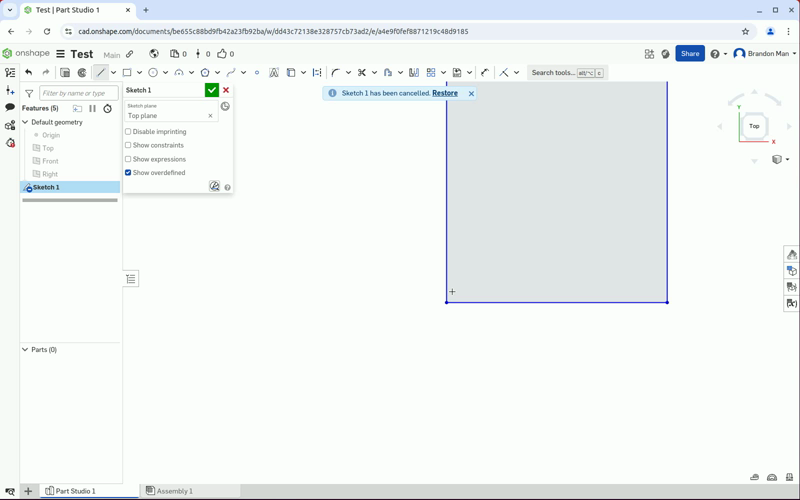
click(452, 291)
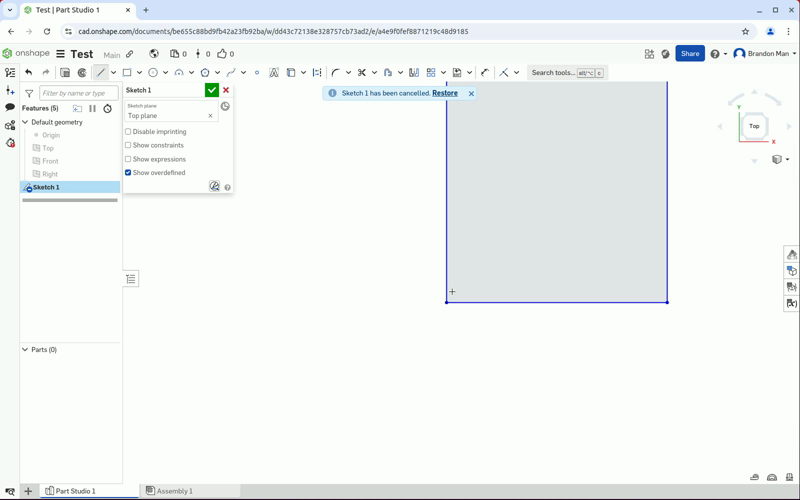
scroll(-6)
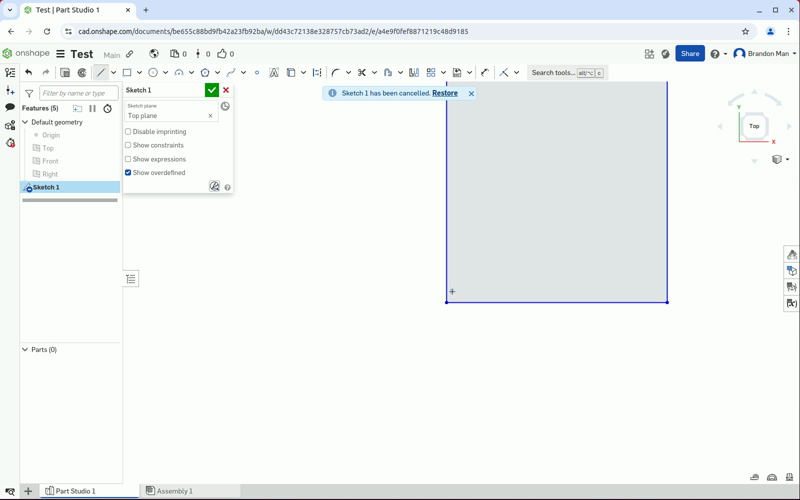
scroll(-6)
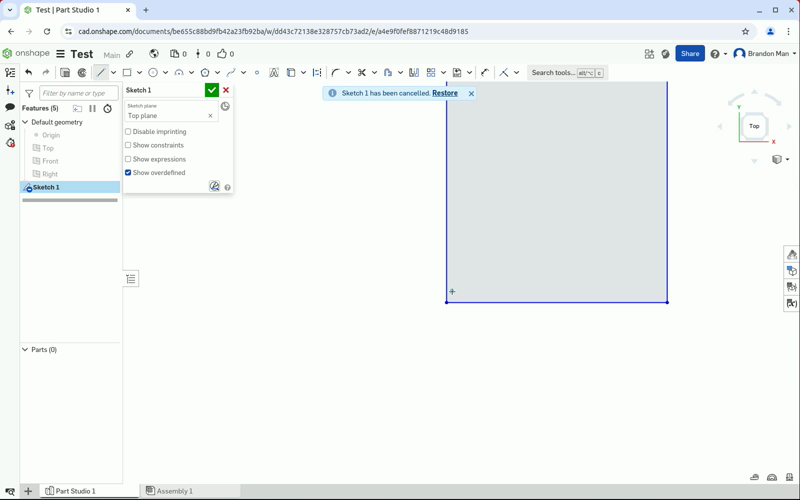
scroll(-6)
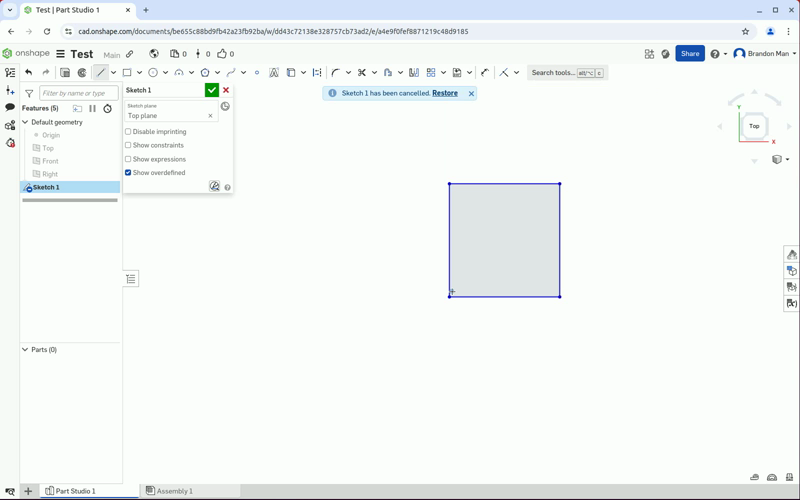
scroll(-6)
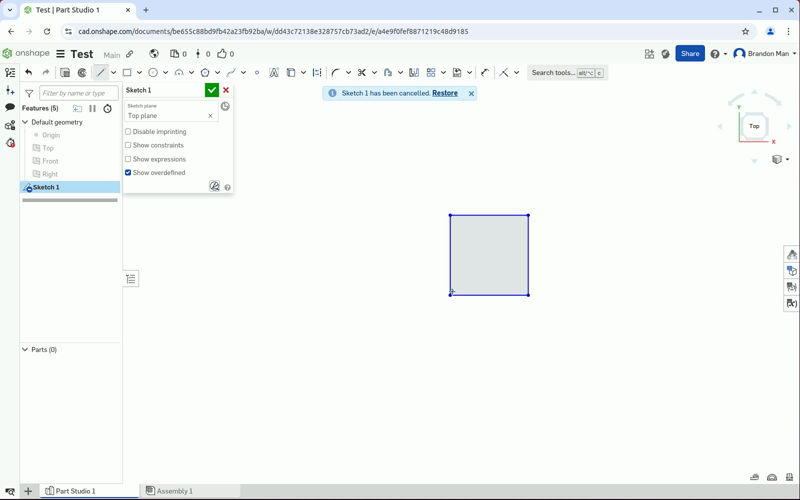
scroll(-6)
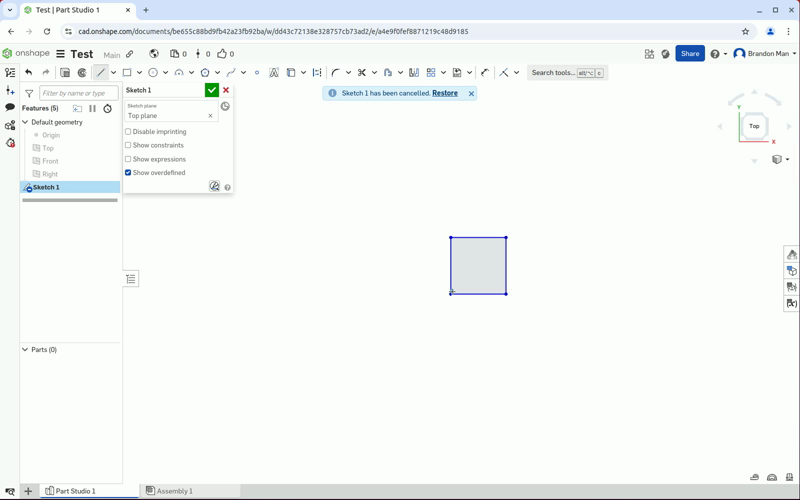
scroll(-6)
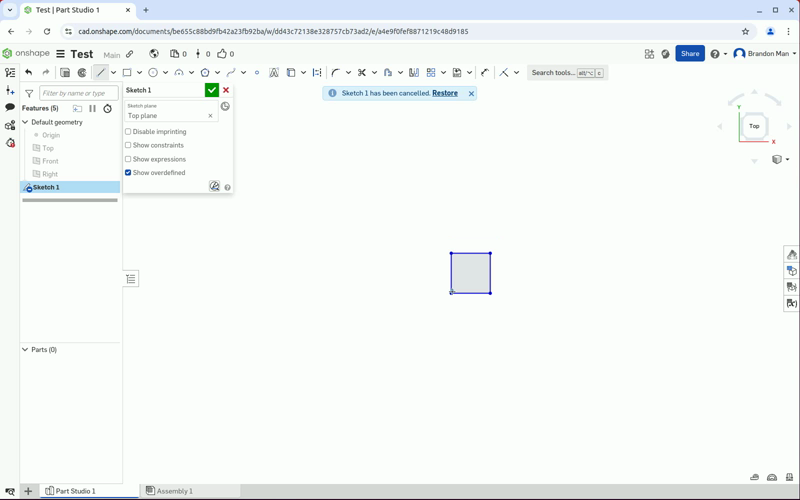
scroll(-6)
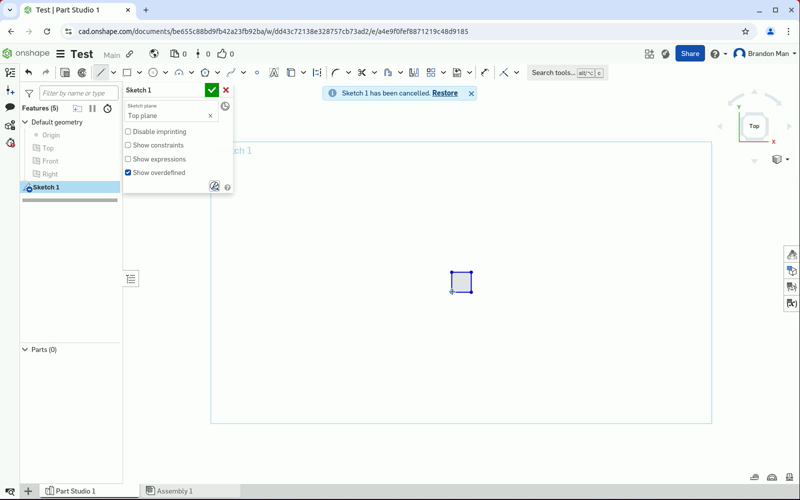
key_up(shift)
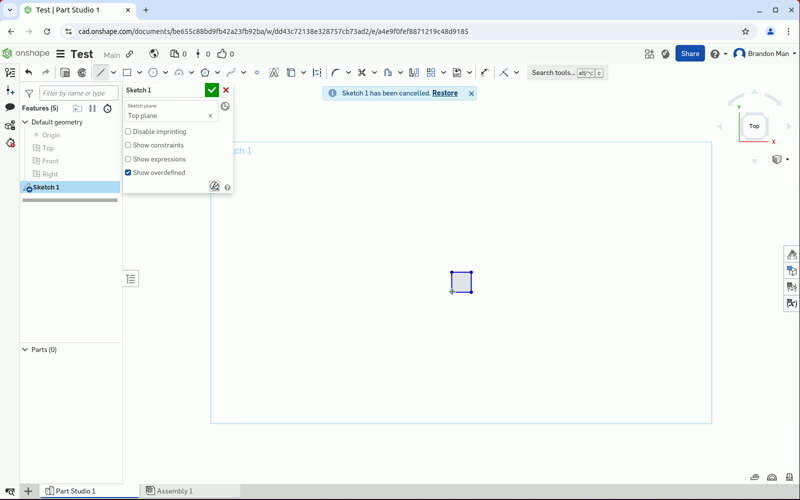
key_down(shift)
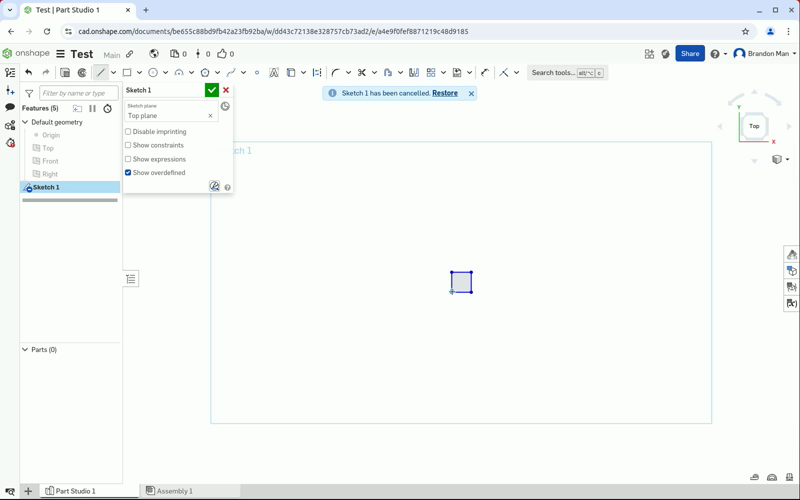
mouse_move(482, 291)
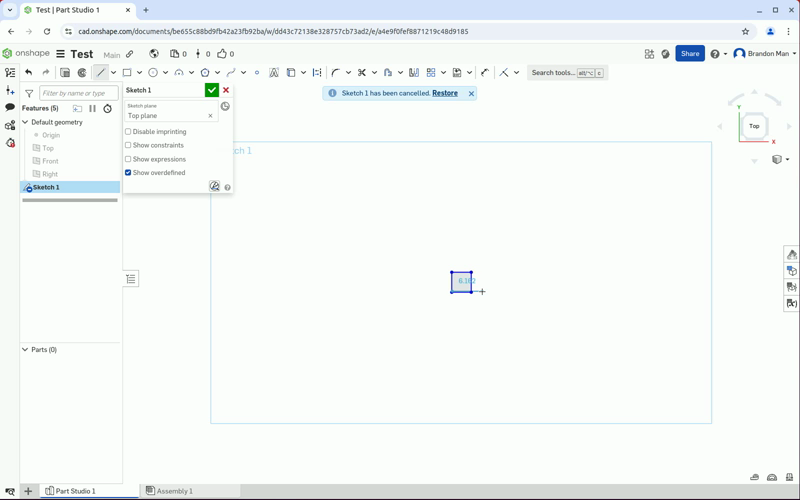
mouse_move(470, 291)
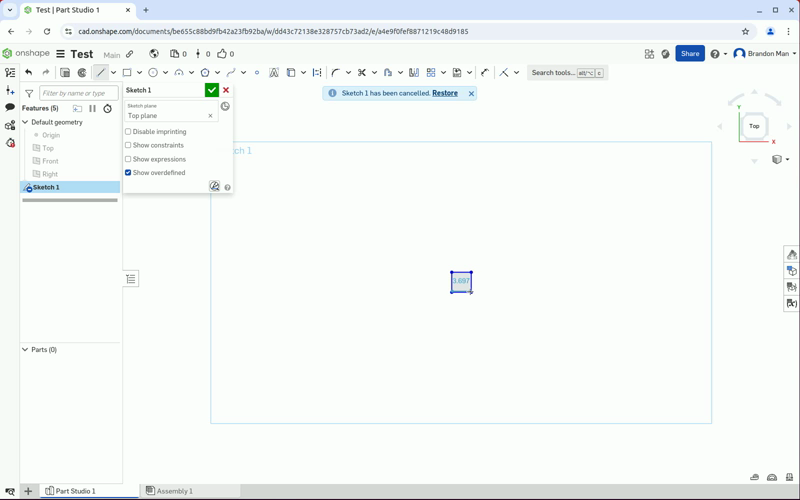
scroll(6)
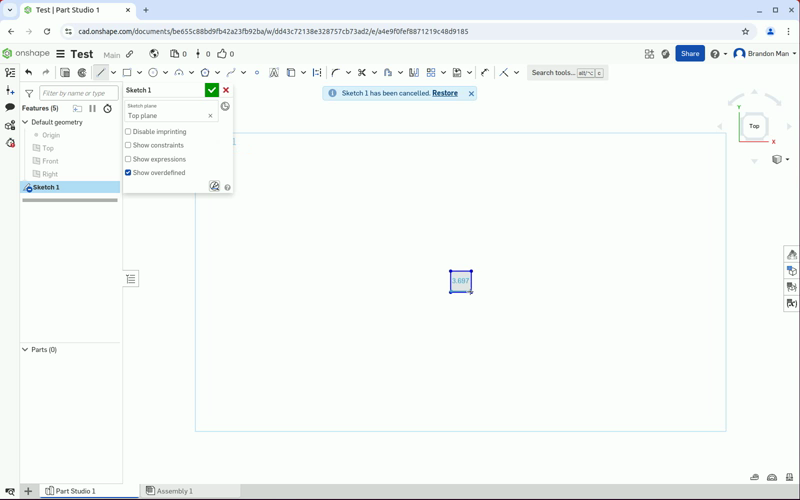
scroll(6)
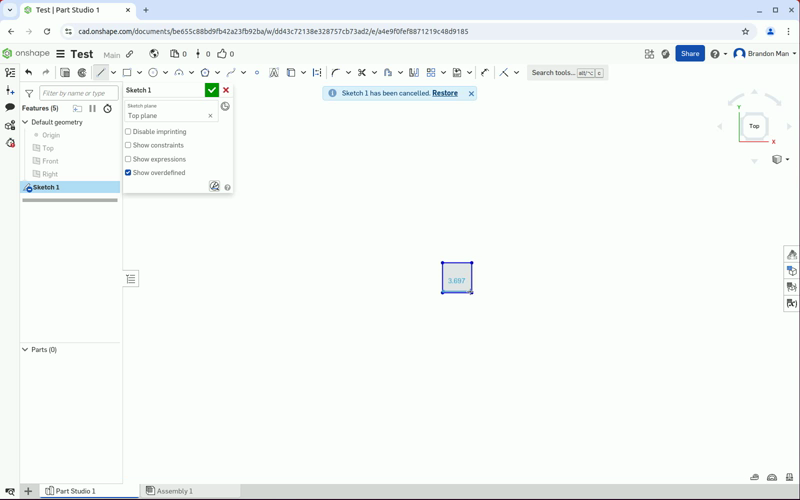
scroll(6)
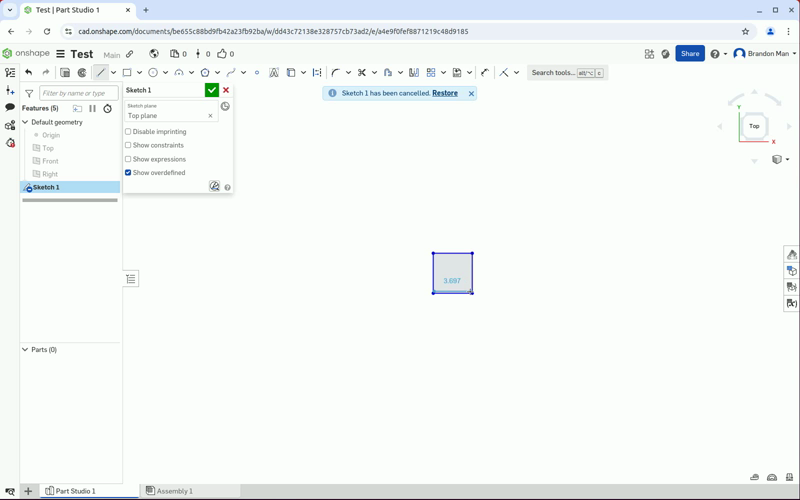
scroll(6)
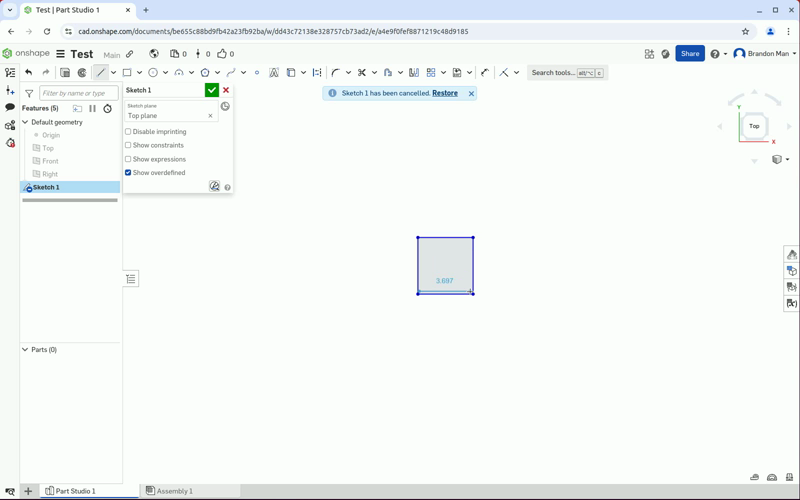
scroll(6)
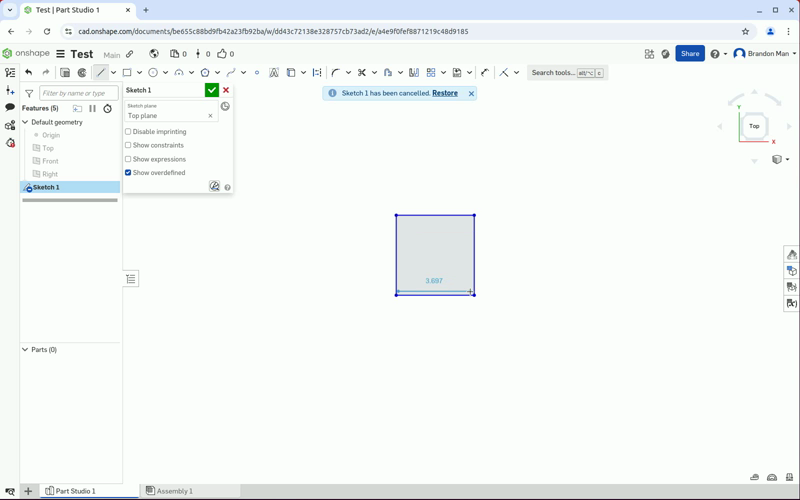
scroll(6)
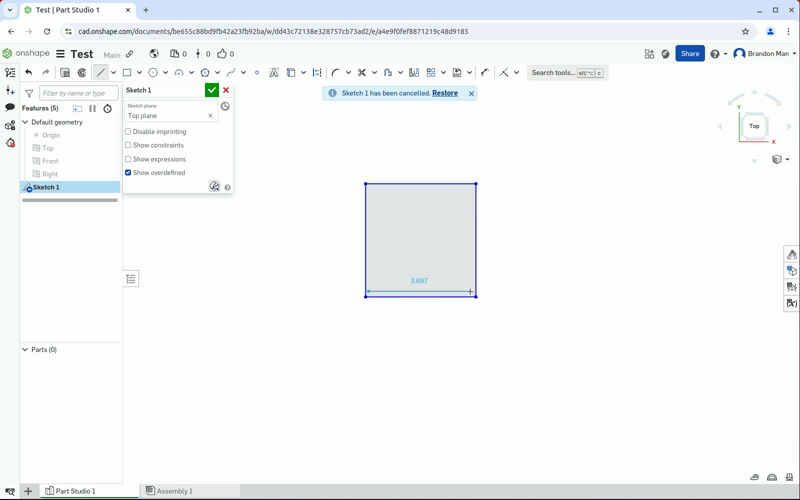
scroll(6)
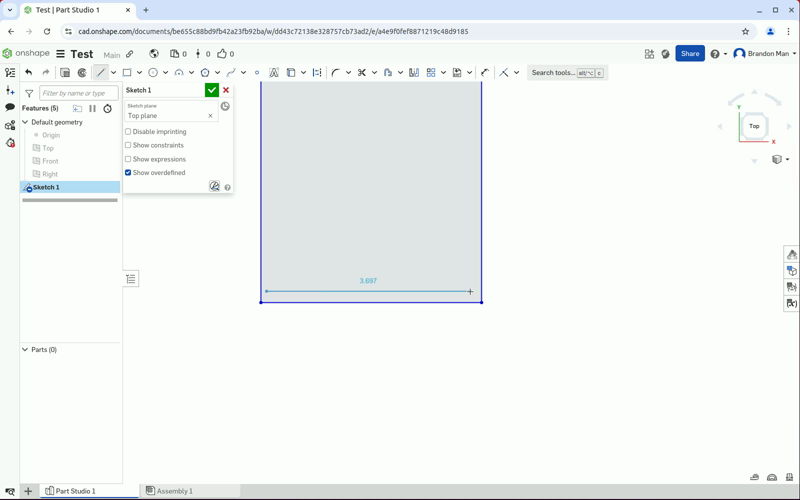
click(470, 291)
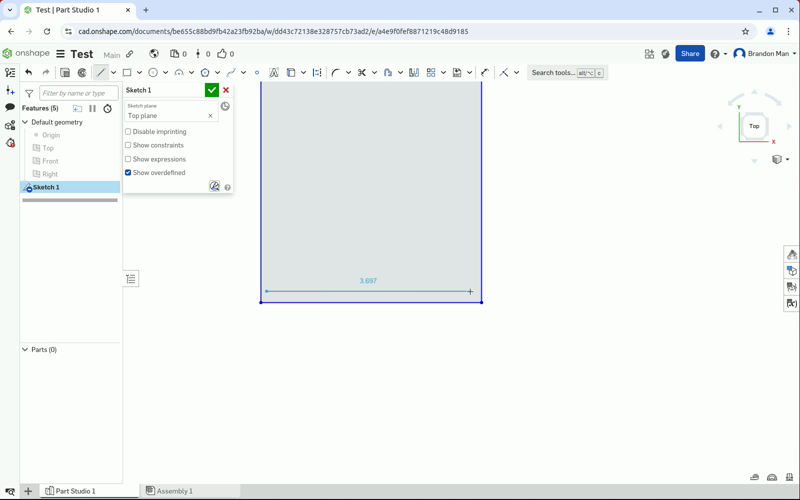
scroll(-6)
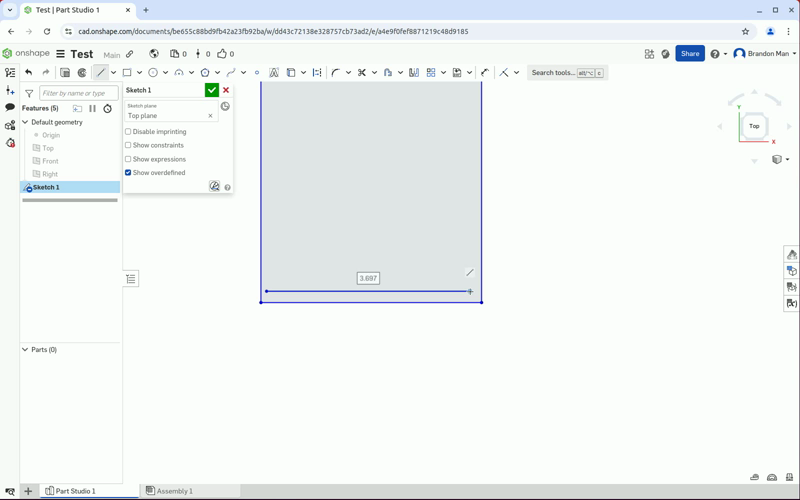
scroll(-6)
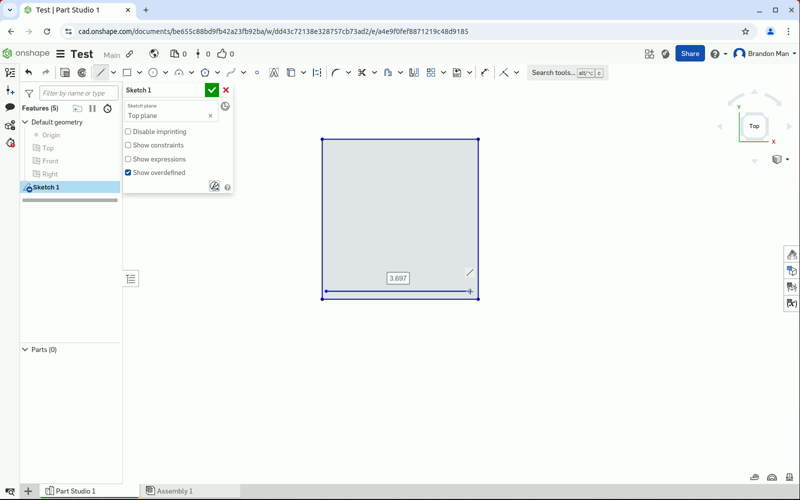
scroll(-6)
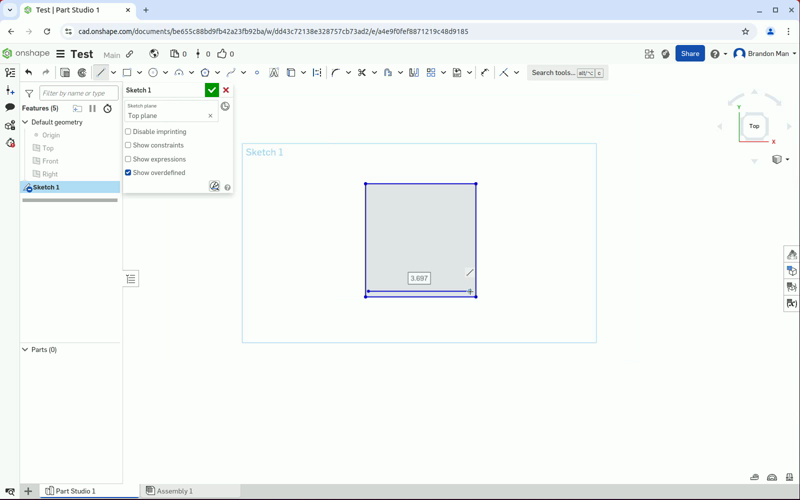
scroll(-6)
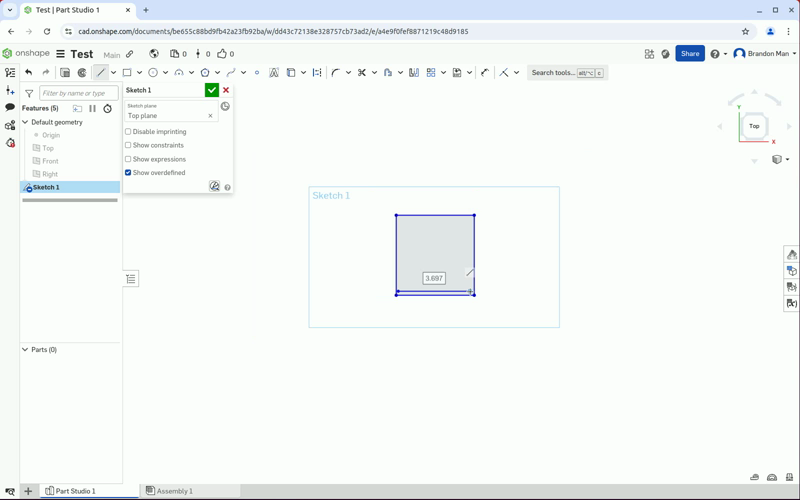
scroll(-6)
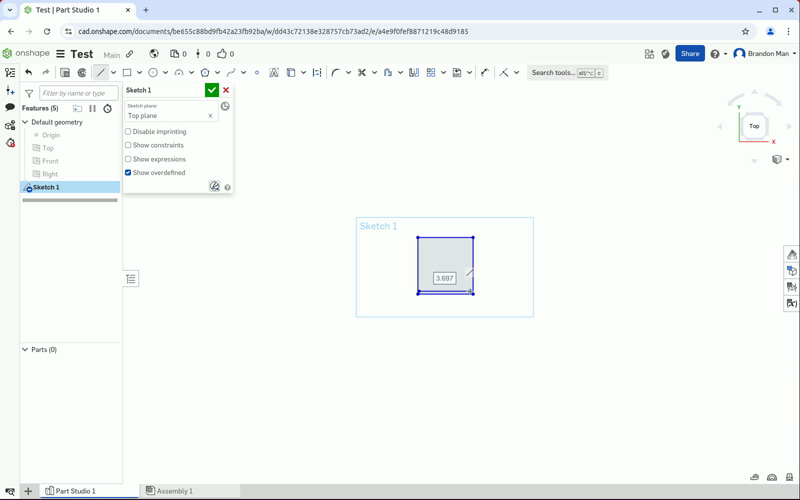
scroll(-6)
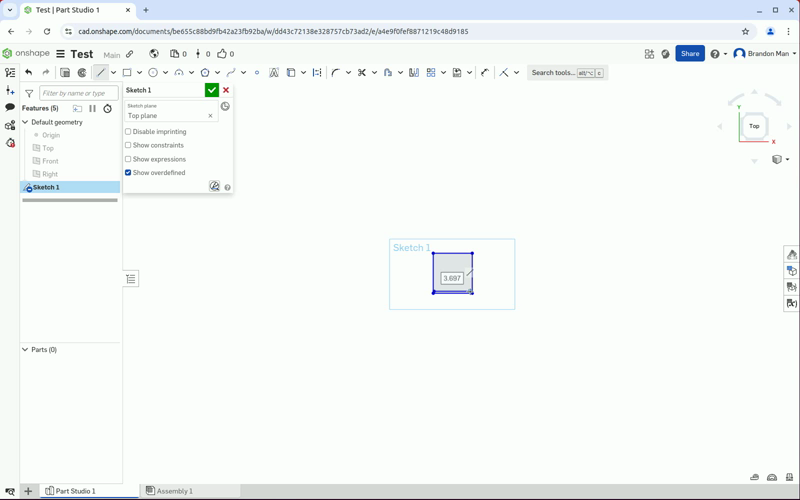
scroll(-6)
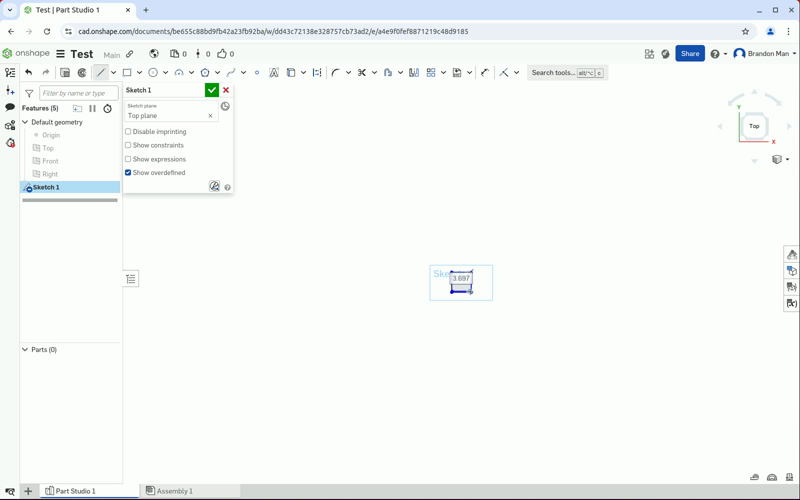
key_up(shift)
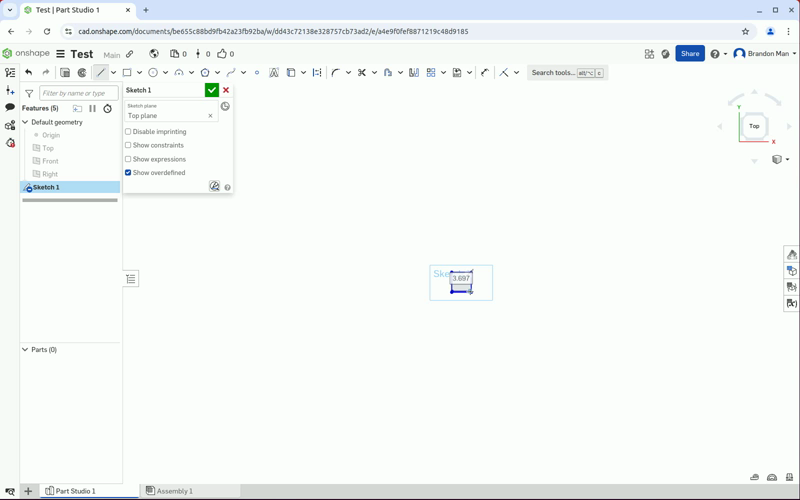
key_down(shift)
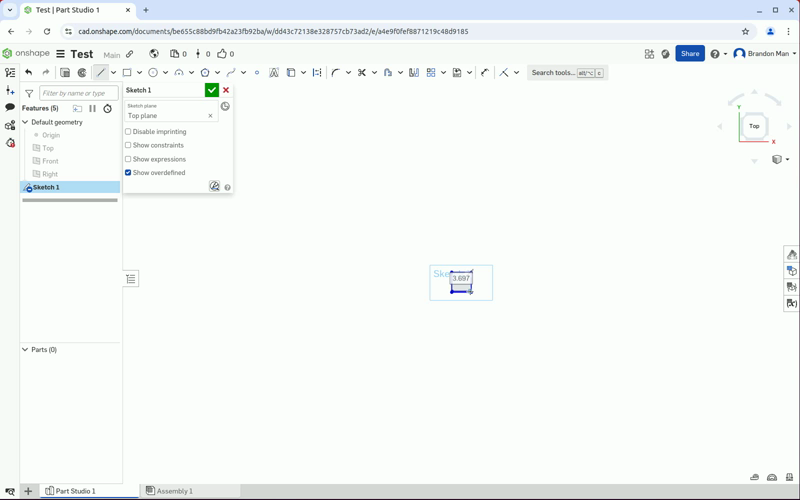
mouse_move(500, 291)
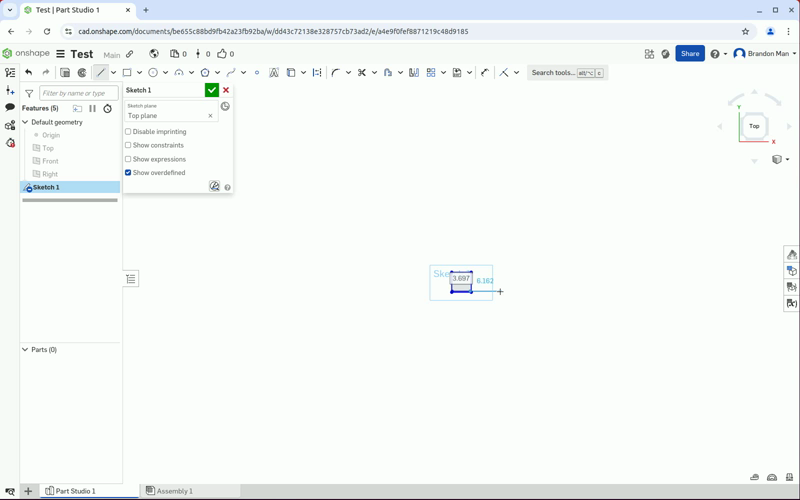
mouse_move(470, 273)
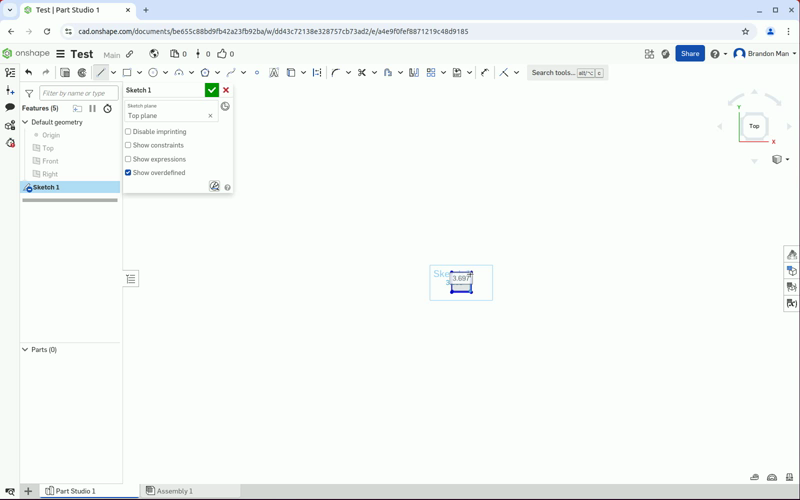
scroll(6)
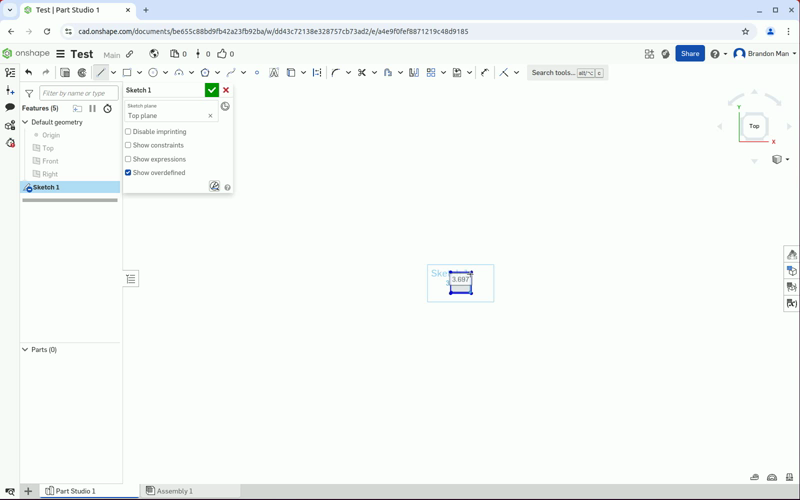
scroll(6)
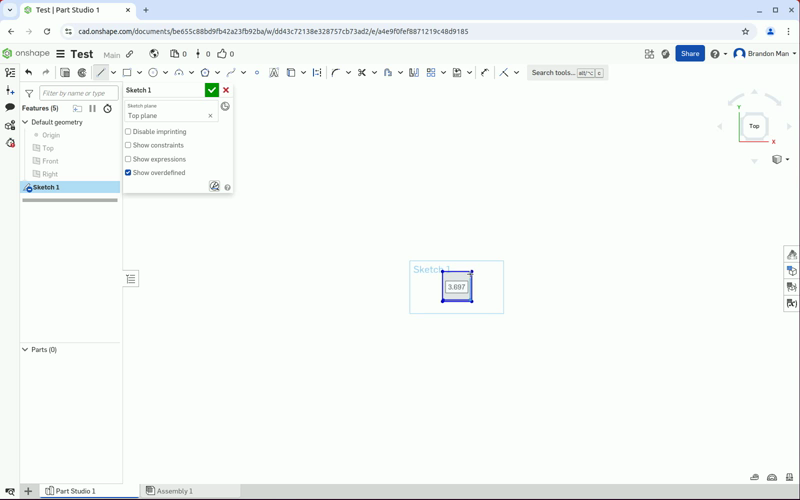
scroll(6)
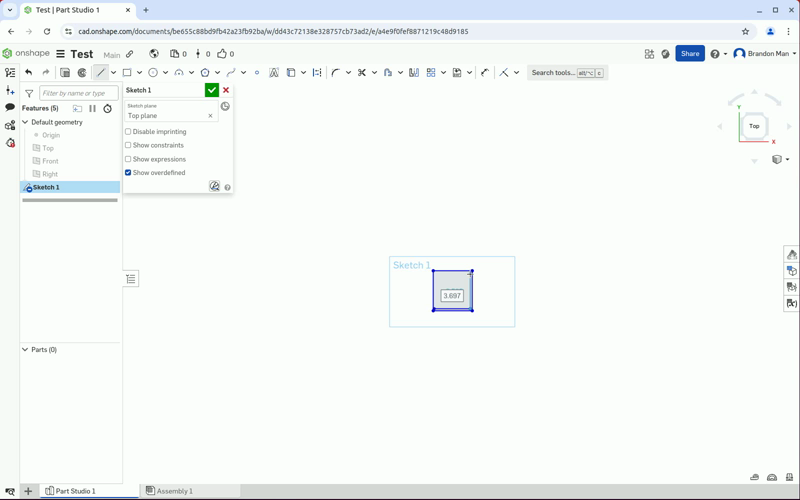
scroll(6)
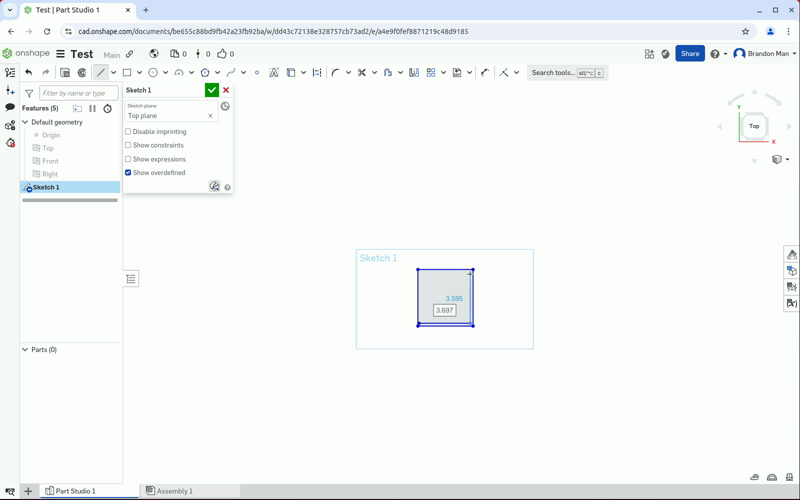
scroll(6)
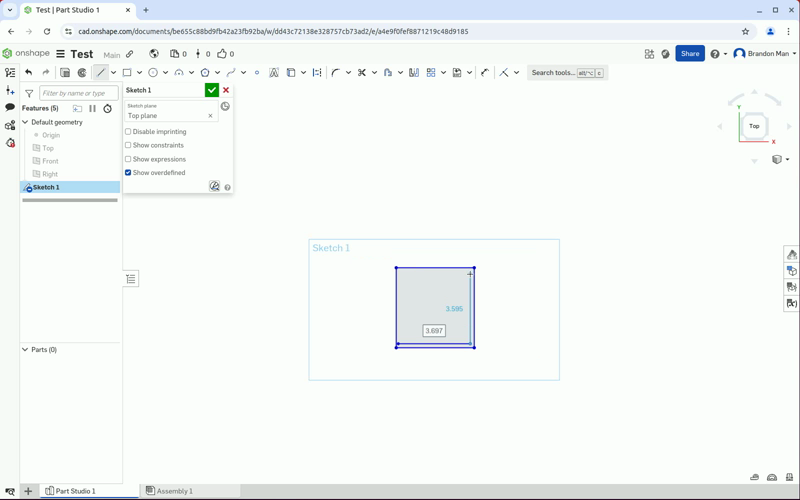
scroll(6)
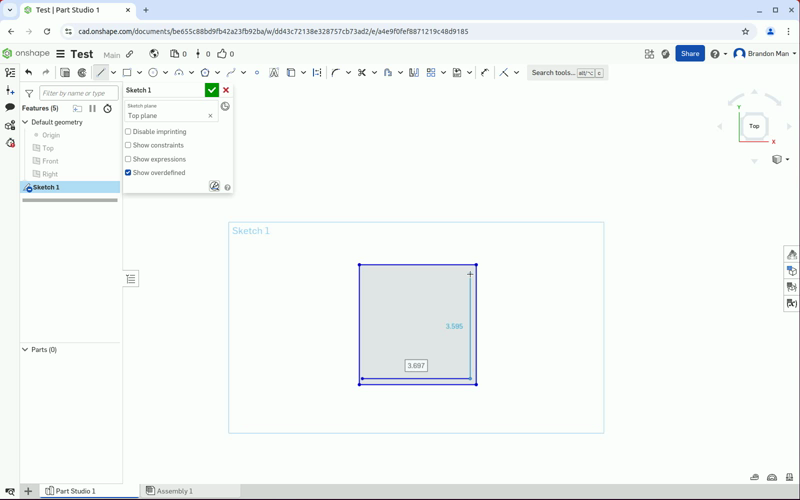
scroll(6)
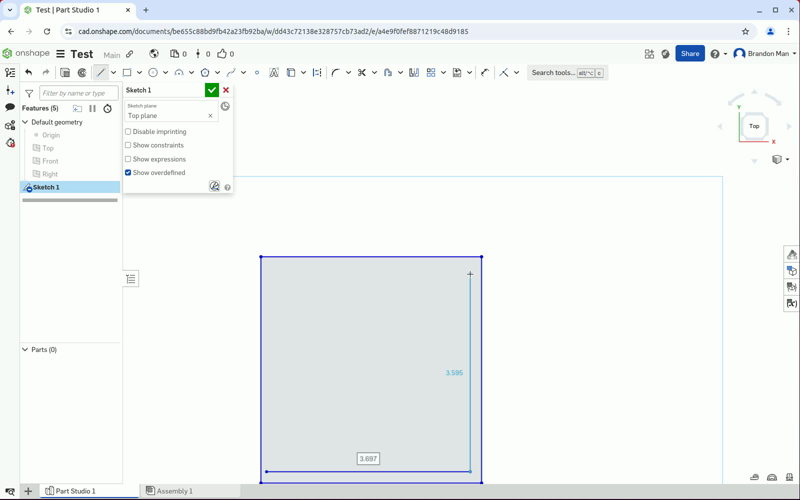
click(470, 273)
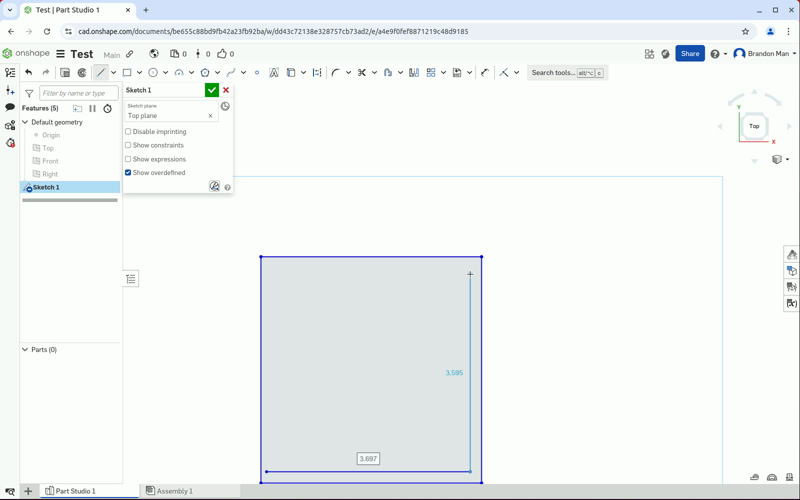
scroll(-6)
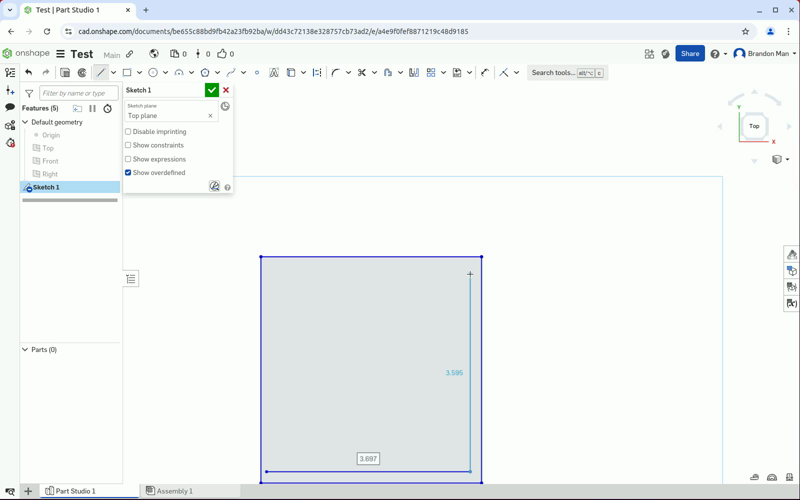
scroll(-6)
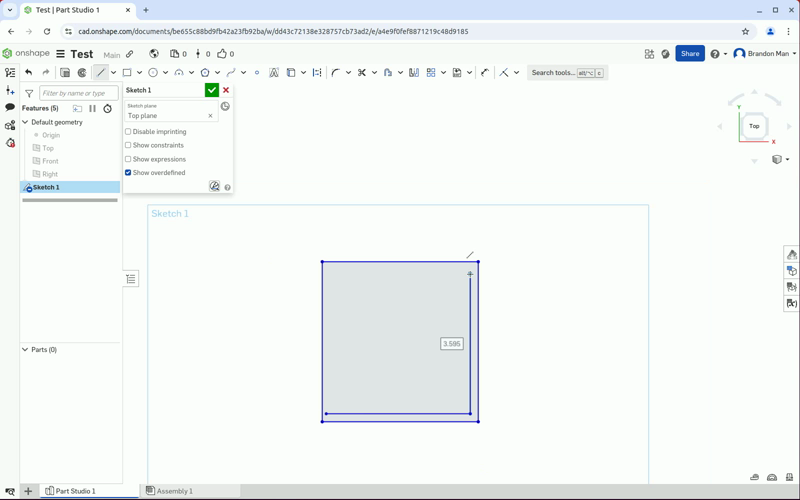
scroll(-6)
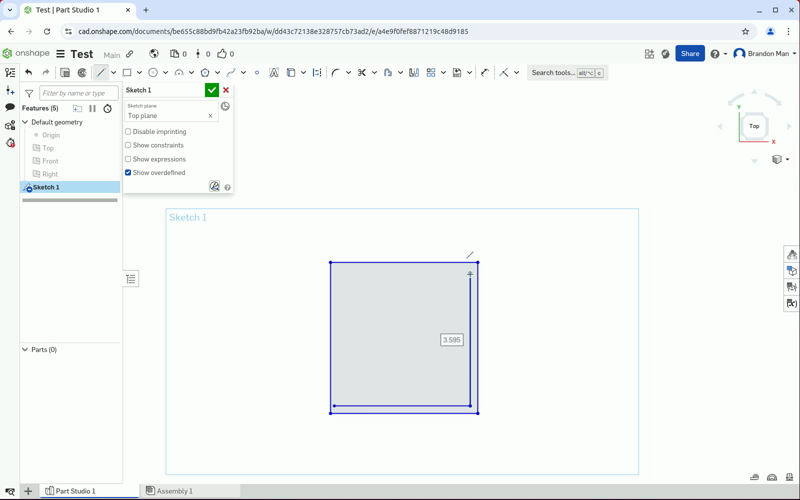
scroll(-6)
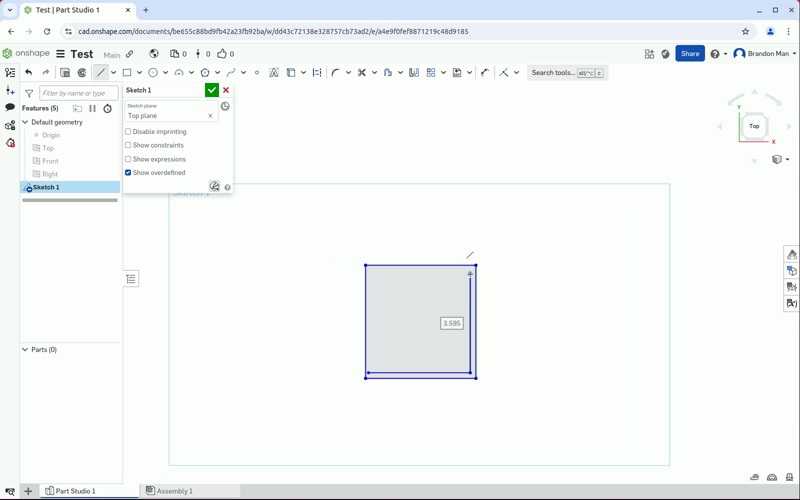
scroll(-6)
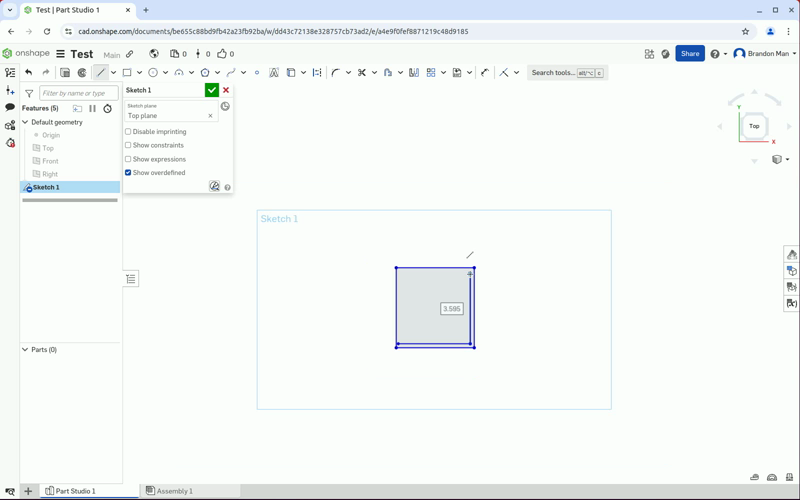
scroll(-6)
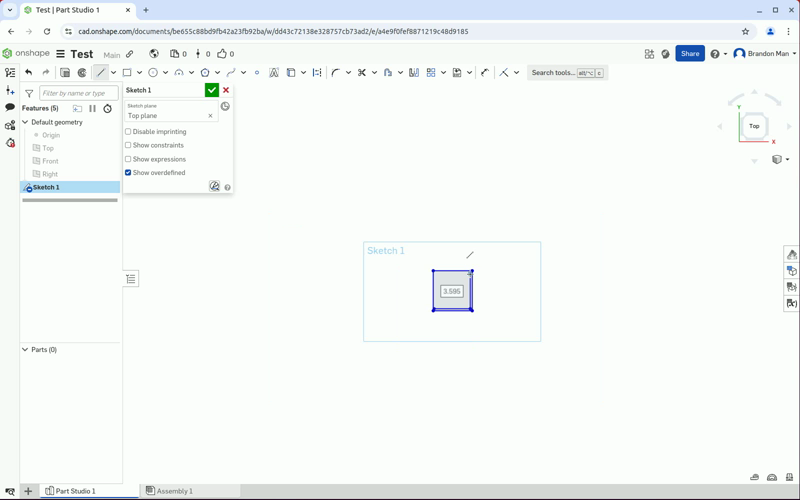
scroll(-6)
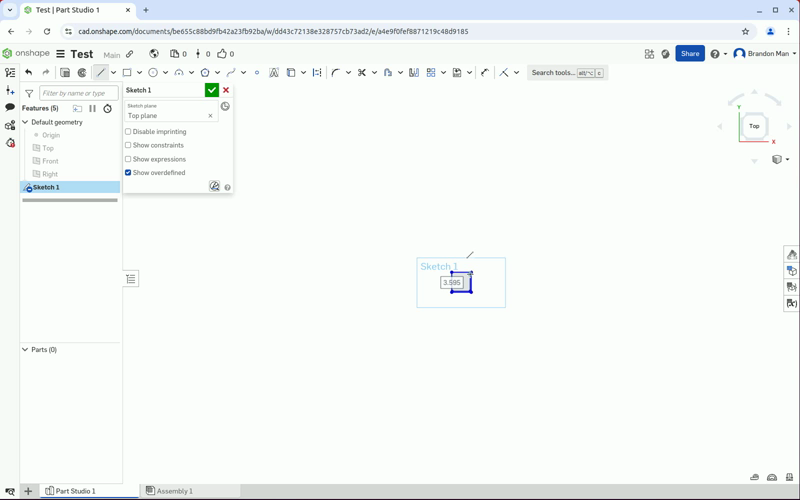
key_up(shift)
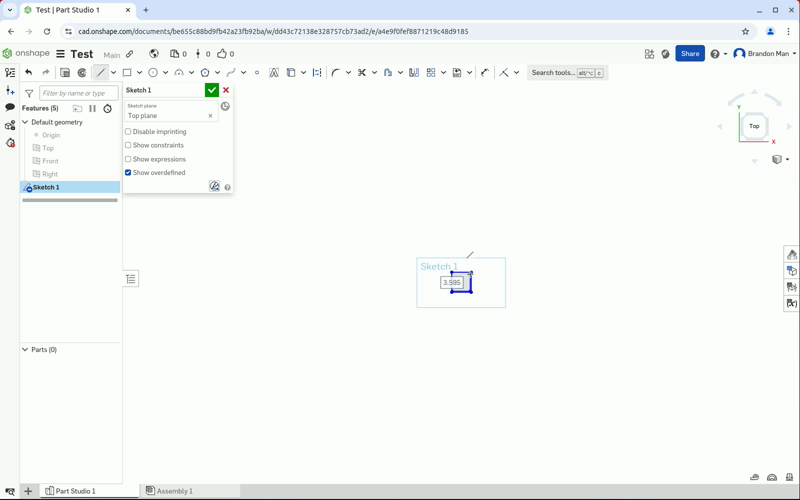
key_down(shift)
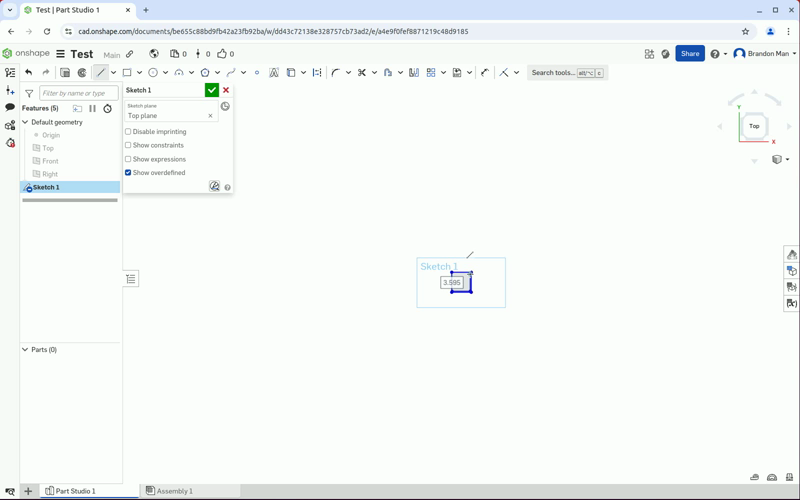
mouse_move(500, 273)
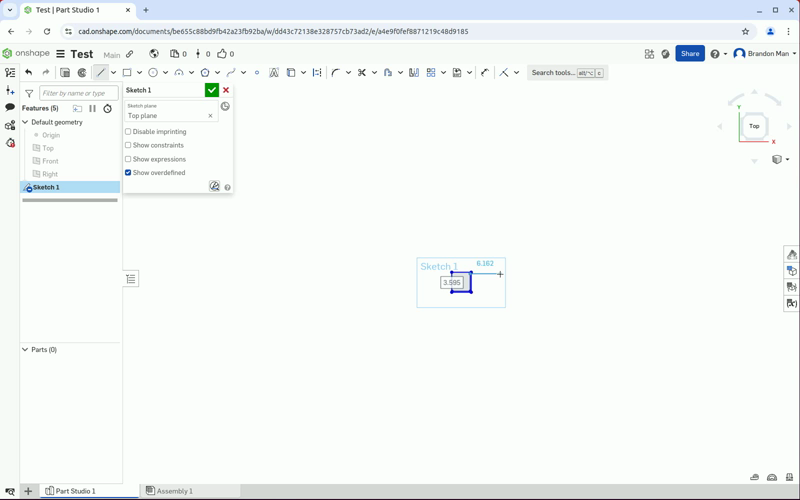
mouse_move(452, 273)
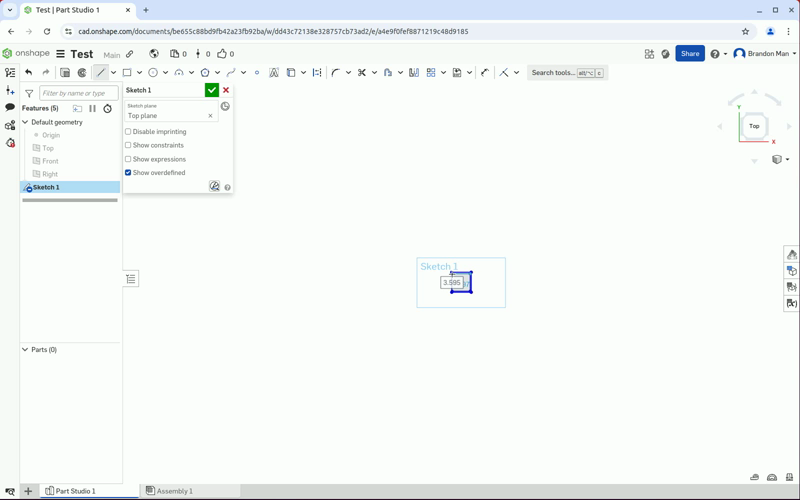
scroll(6)
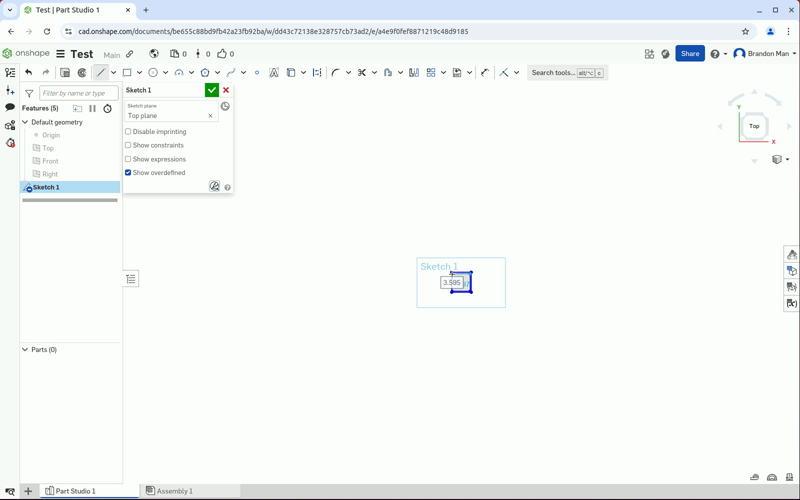
scroll(6)
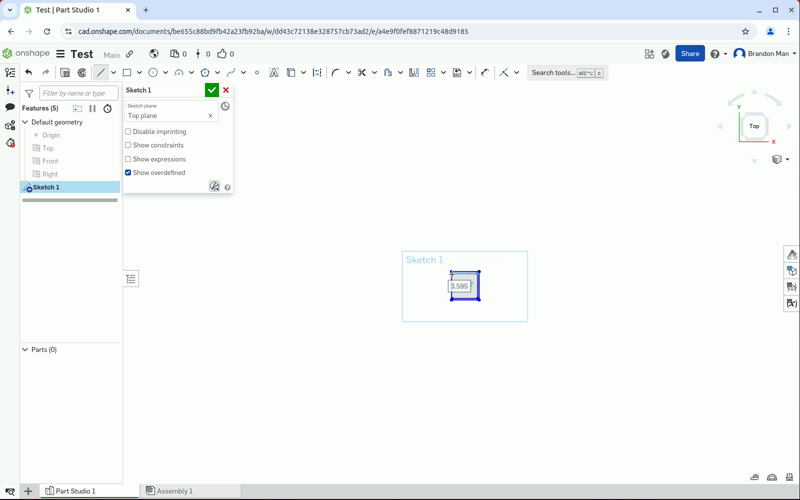
scroll(6)
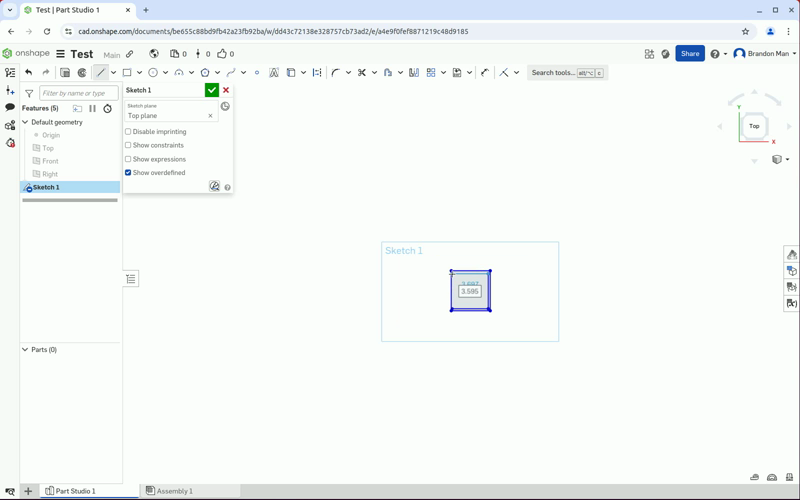
scroll(6)
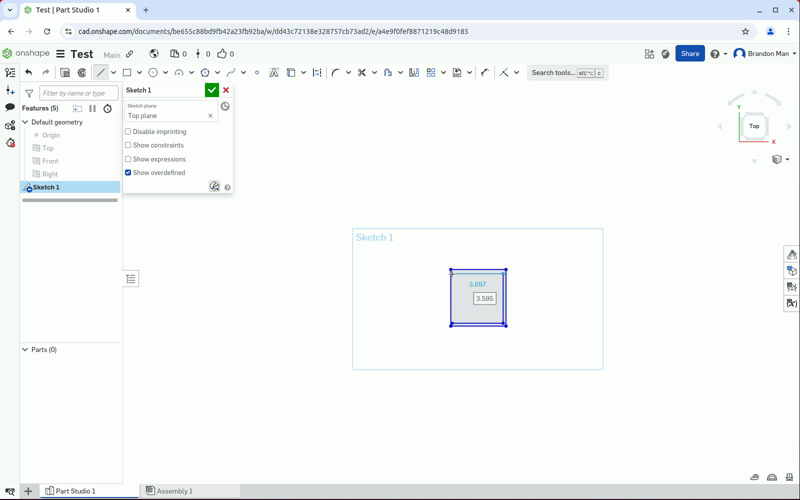
scroll(6)
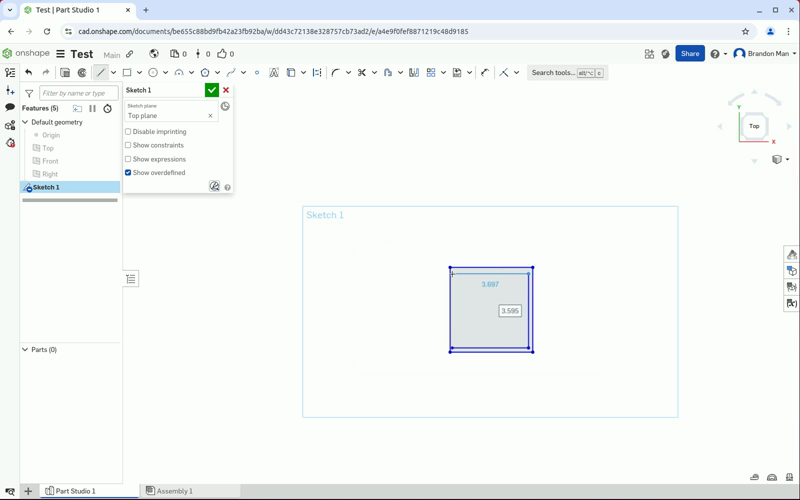
scroll(6)
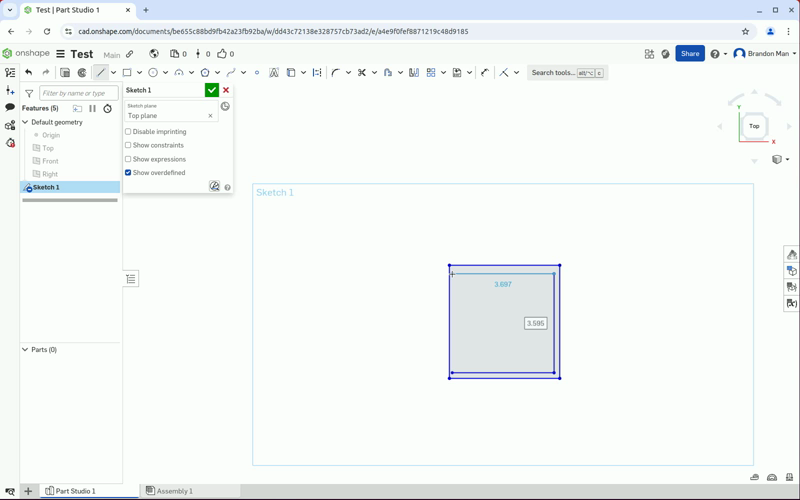
scroll(6)
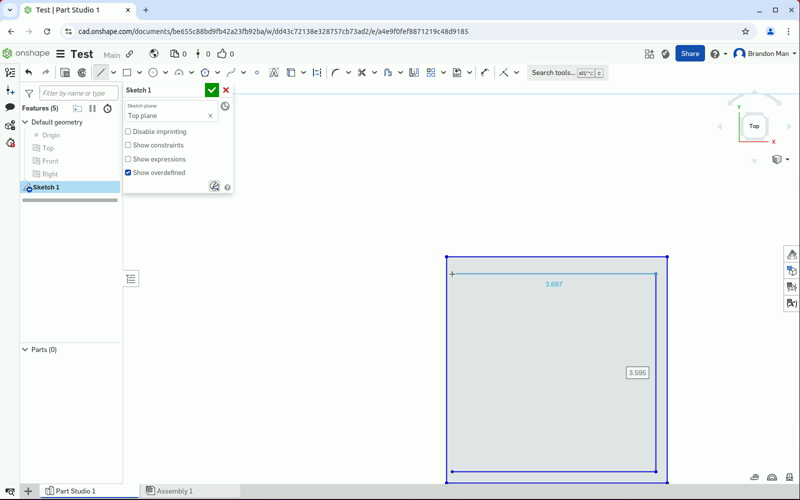
click(452, 273)
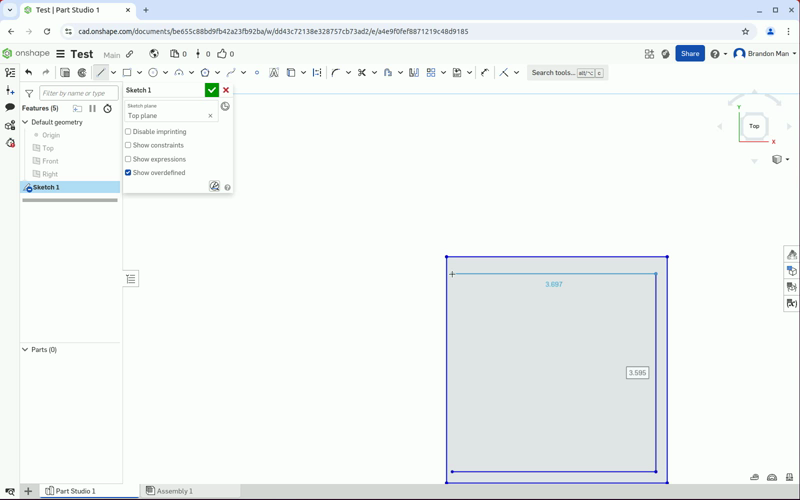
scroll(-6)
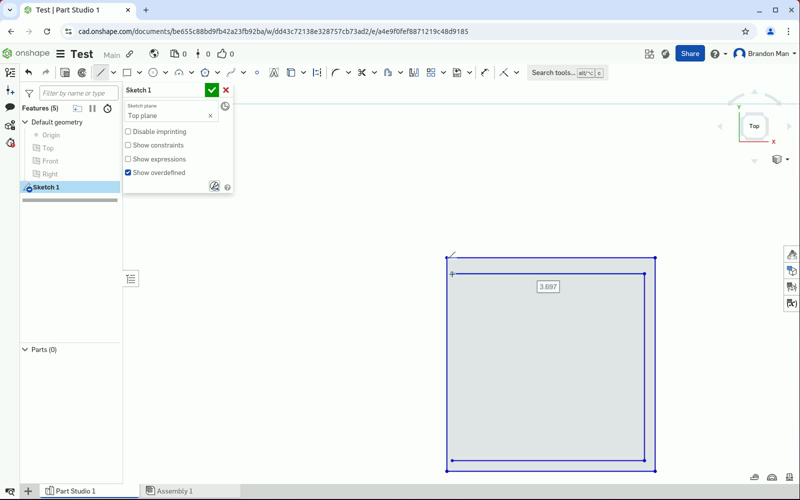
scroll(-6)
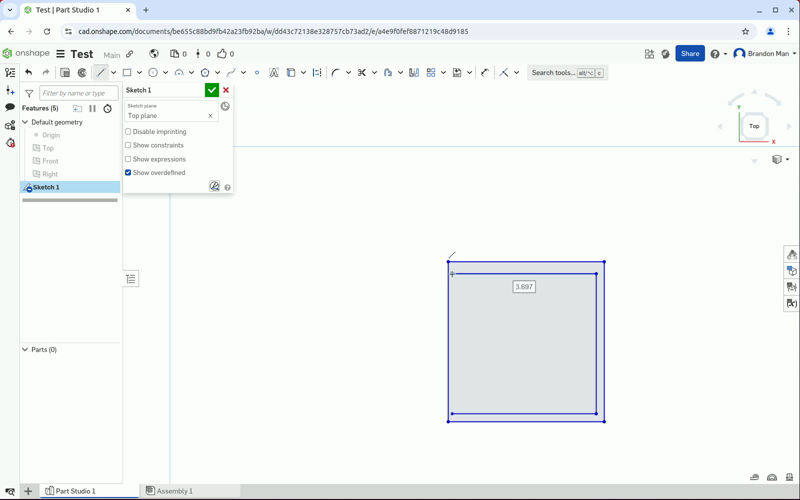
scroll(-6)
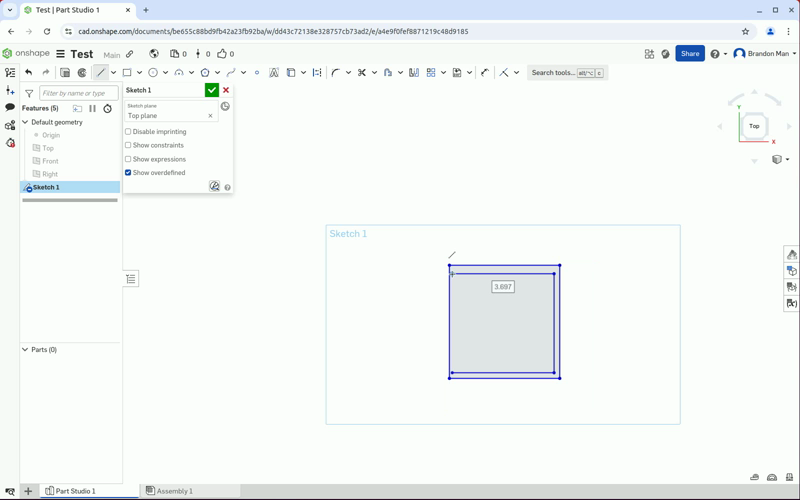
scroll(-6)
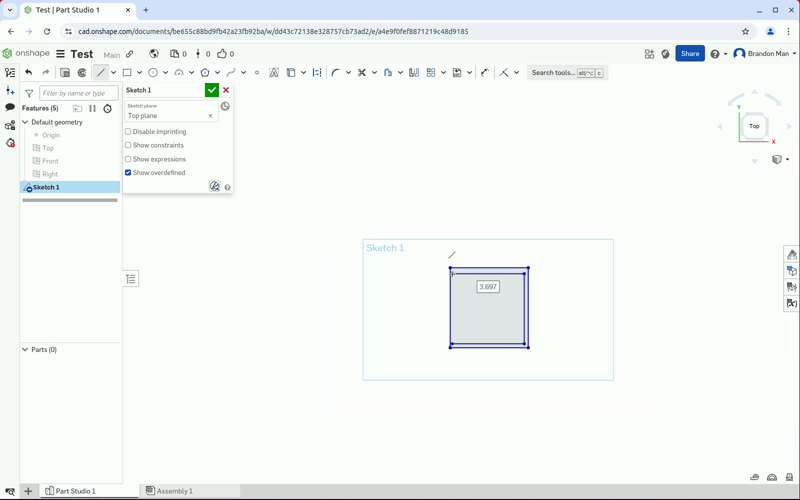
scroll(-6)
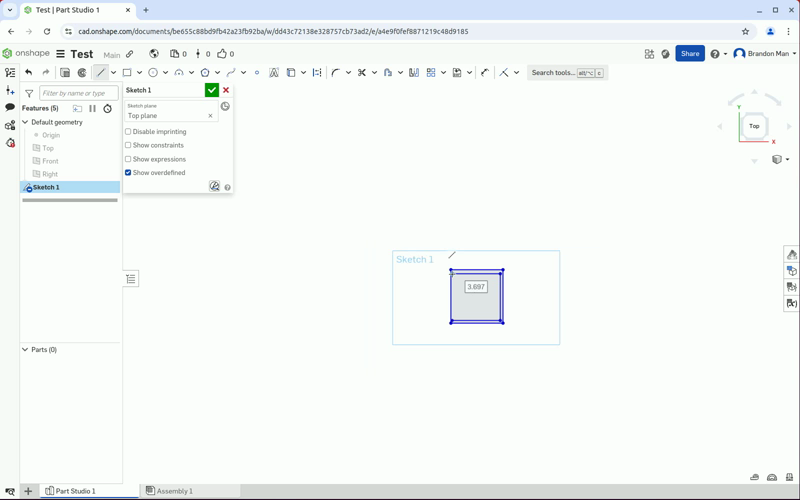
scroll(-6)
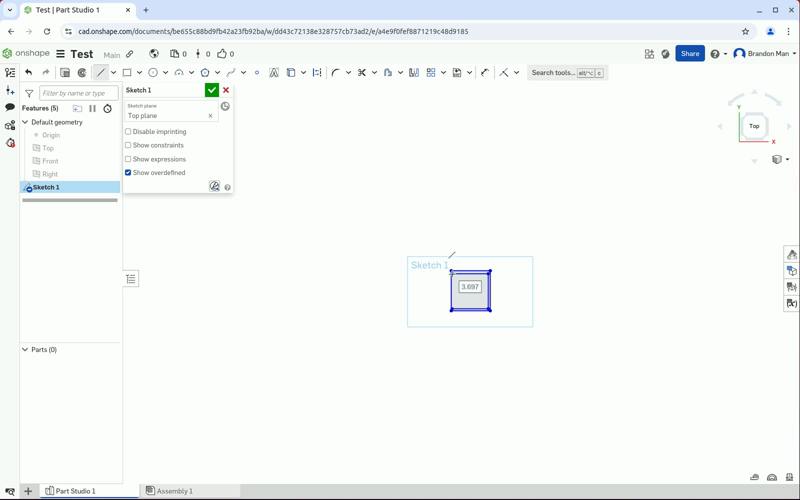
scroll(-6)
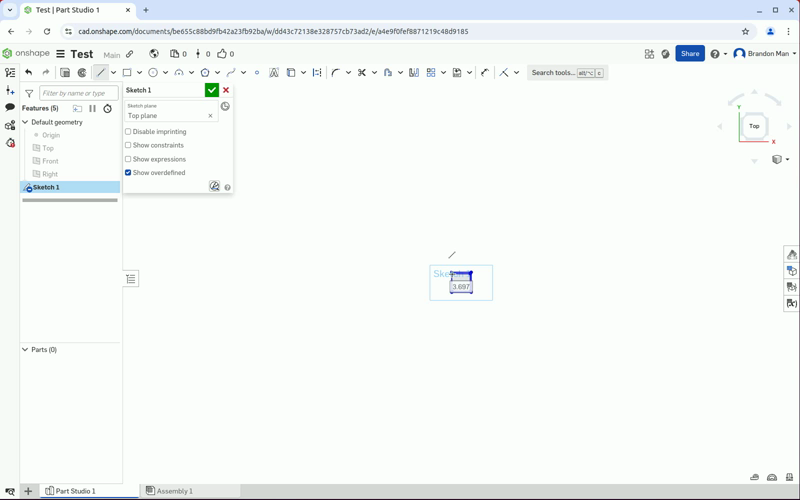
key_up(shift)
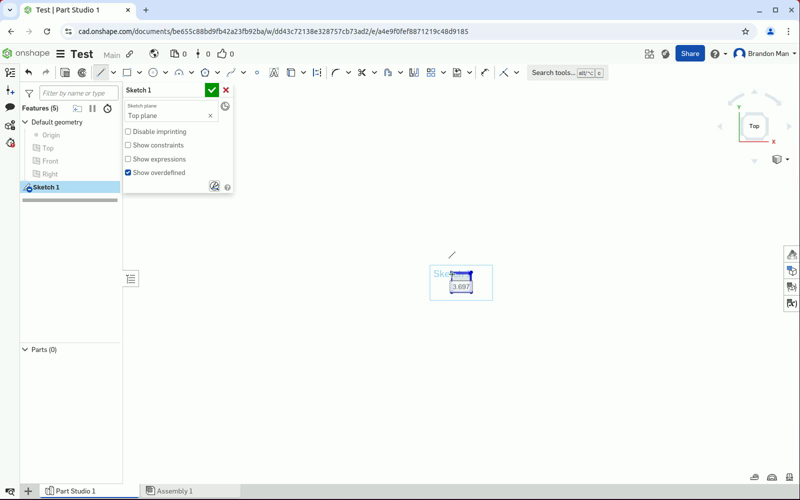
mouse_move(482, 273)
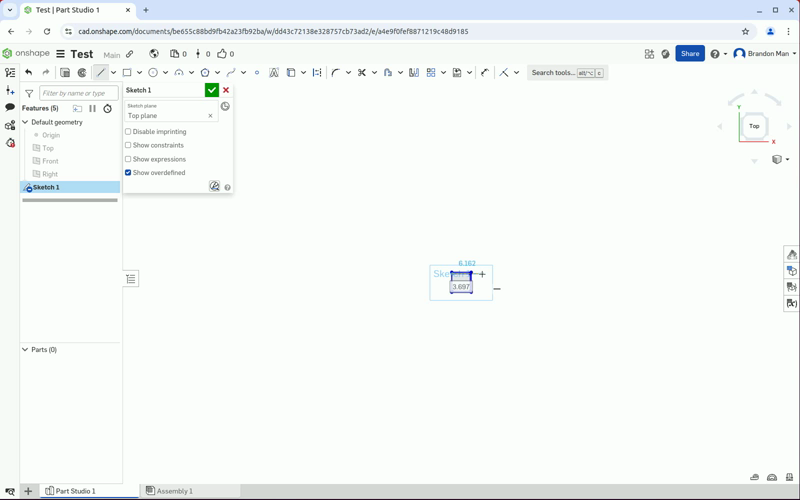
key_down(shift)
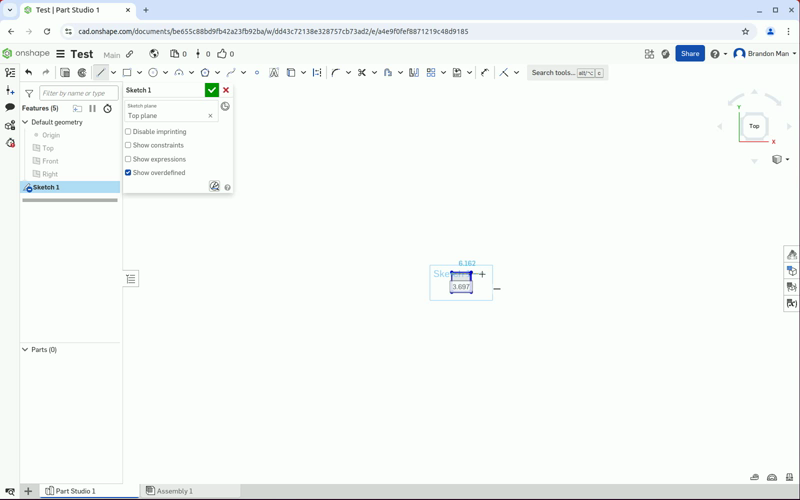
mouse_move(452, 291)
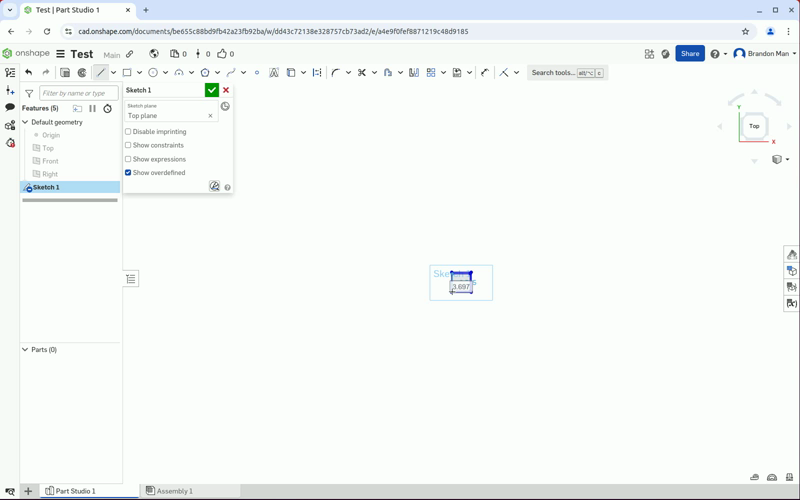
scroll(6)
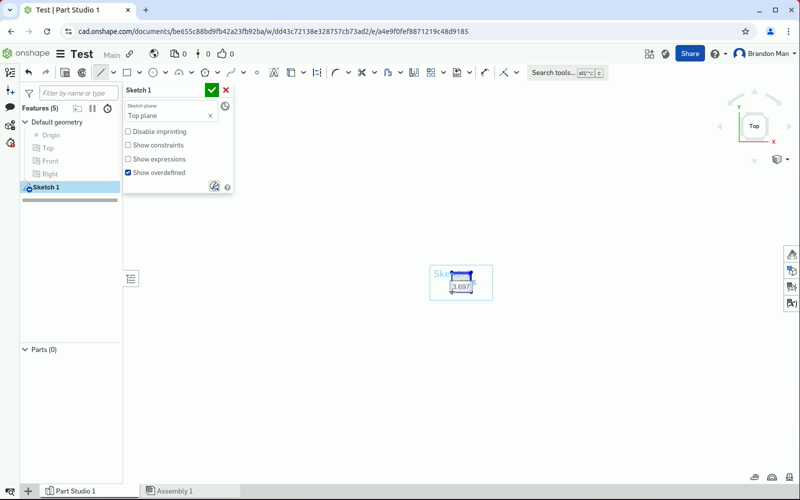
scroll(6)
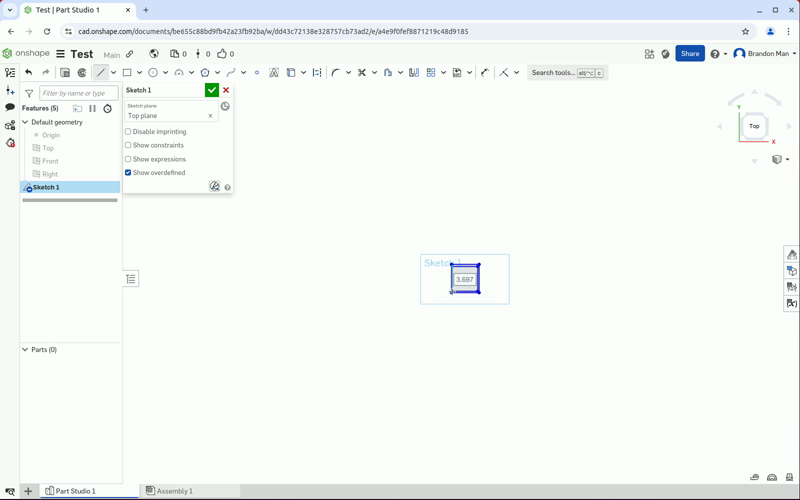
scroll(6)
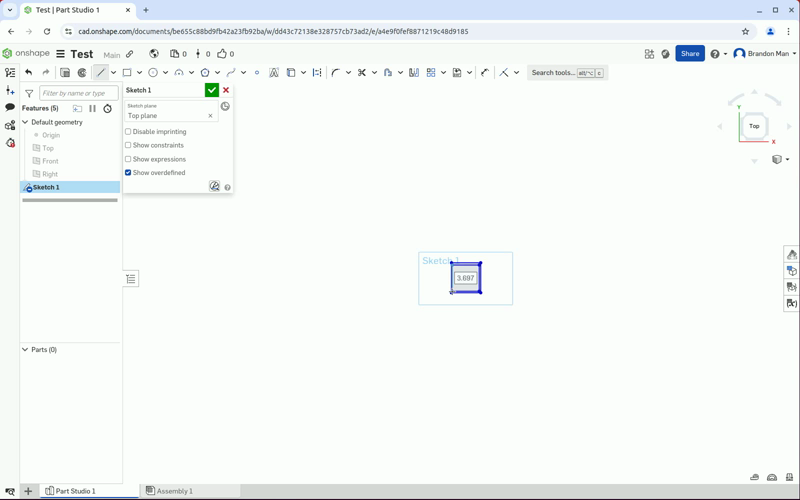
scroll(6)
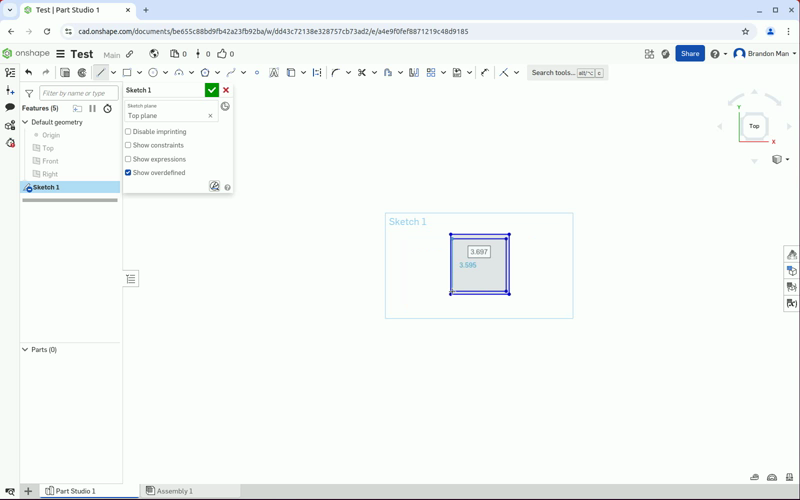
scroll(6)
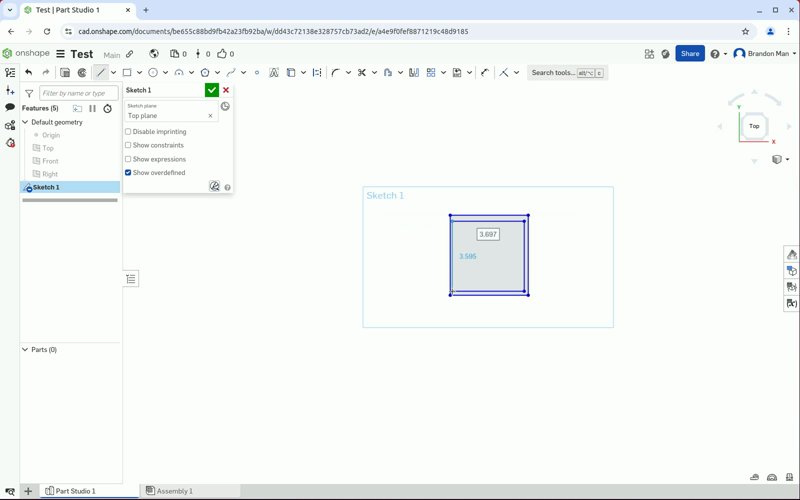
scroll(6)
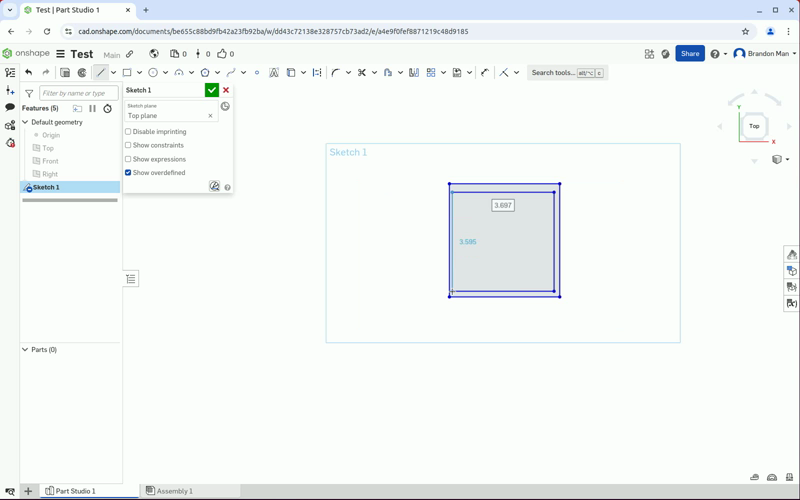
scroll(6)
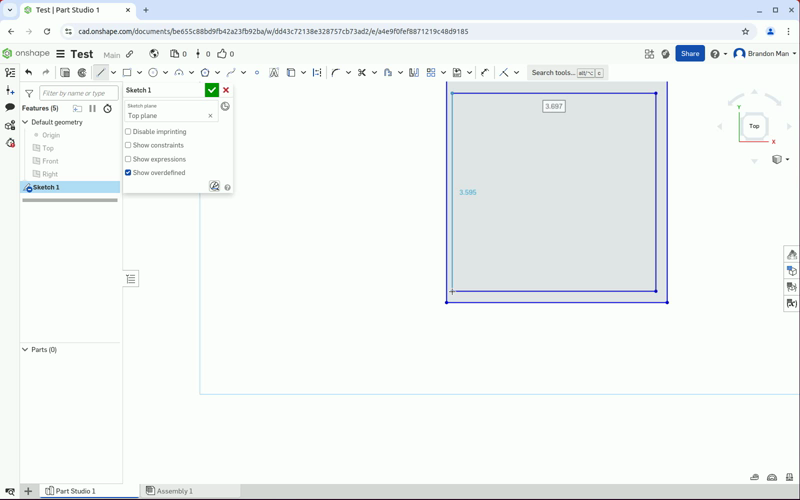
key_up(shift)
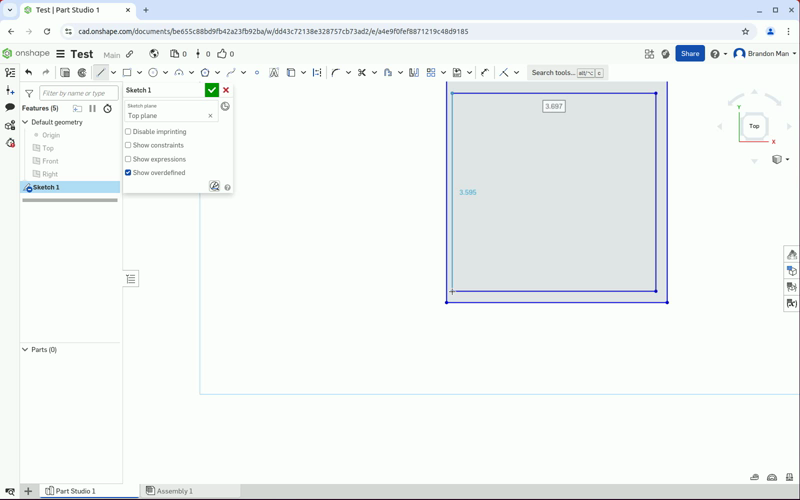
click(452, 291)
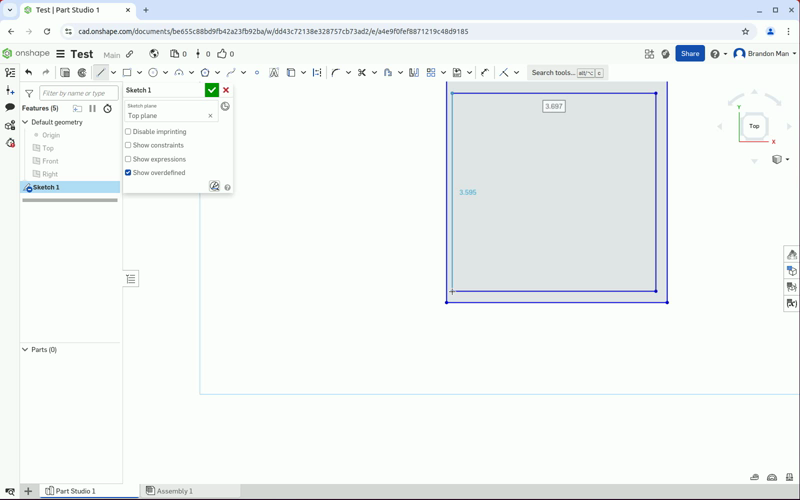
scroll(-6)
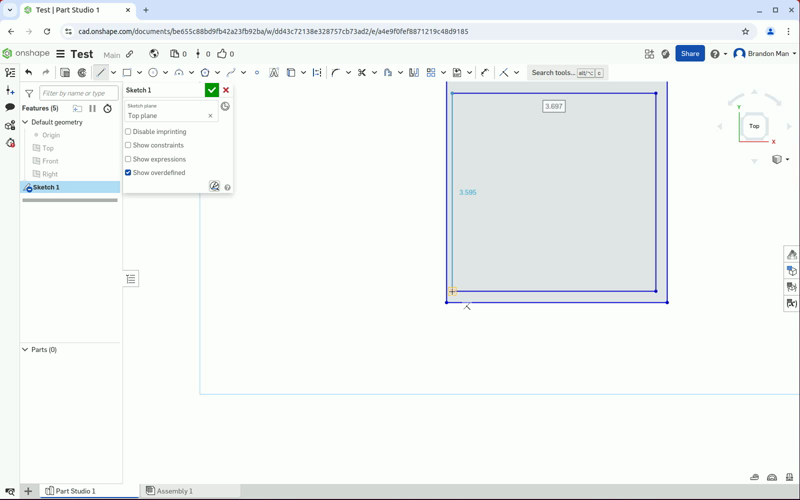
scroll(-6)
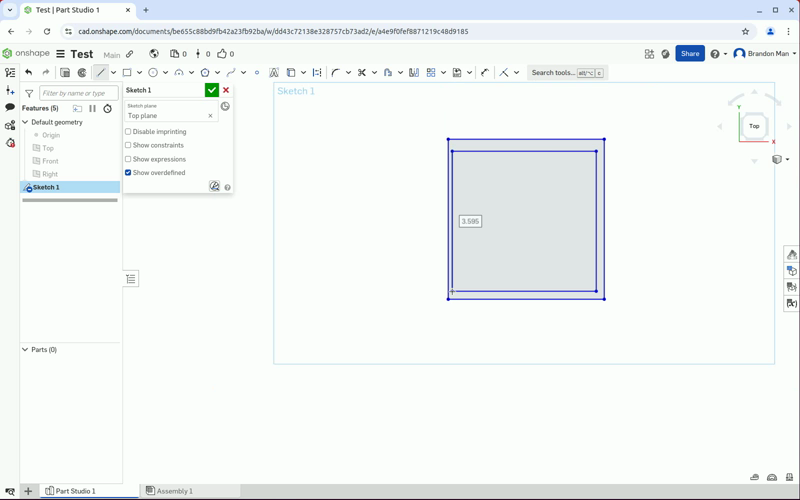
scroll(-6)
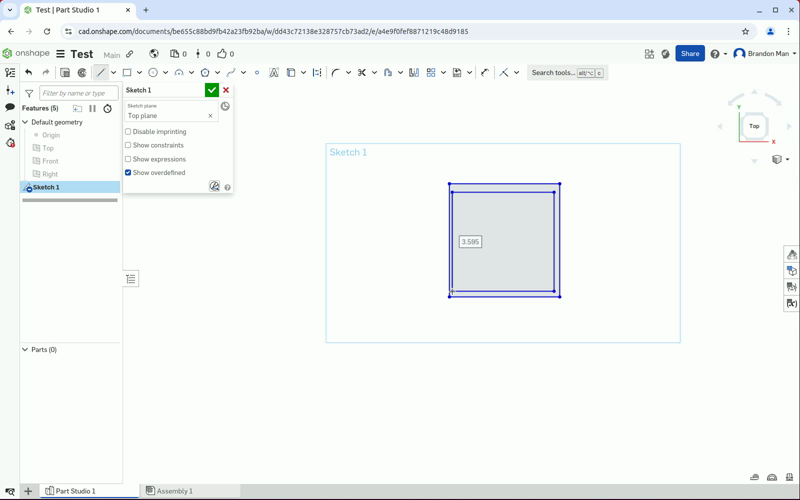
scroll(-6)
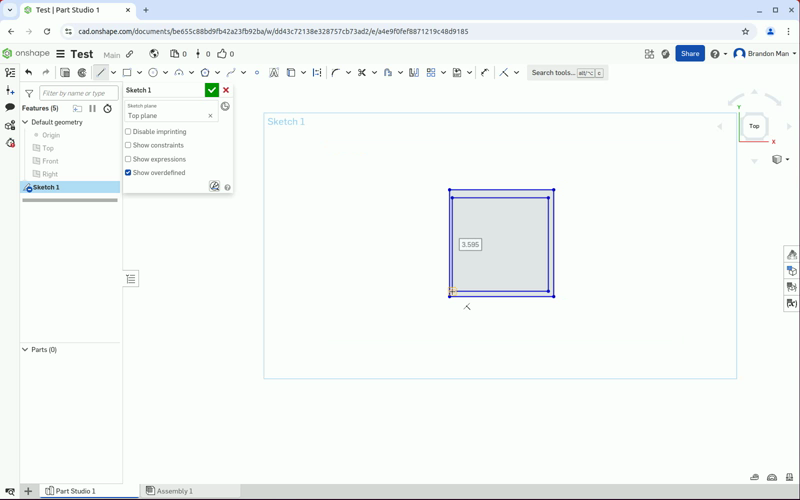
scroll(-6)
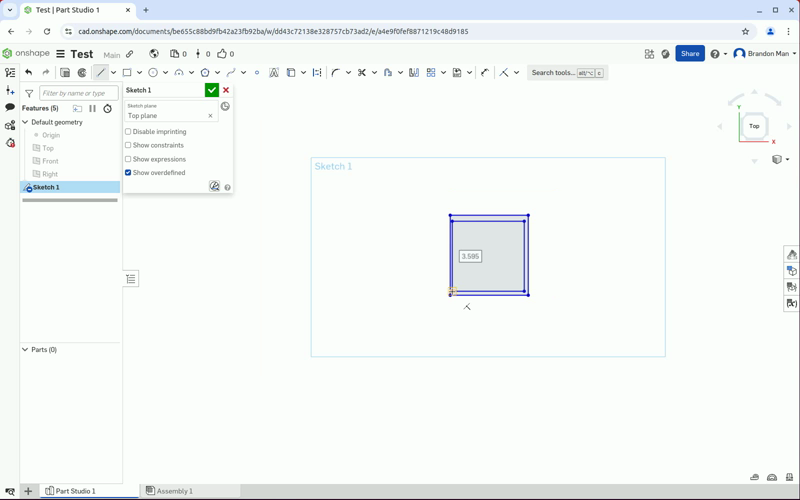
scroll(-6)
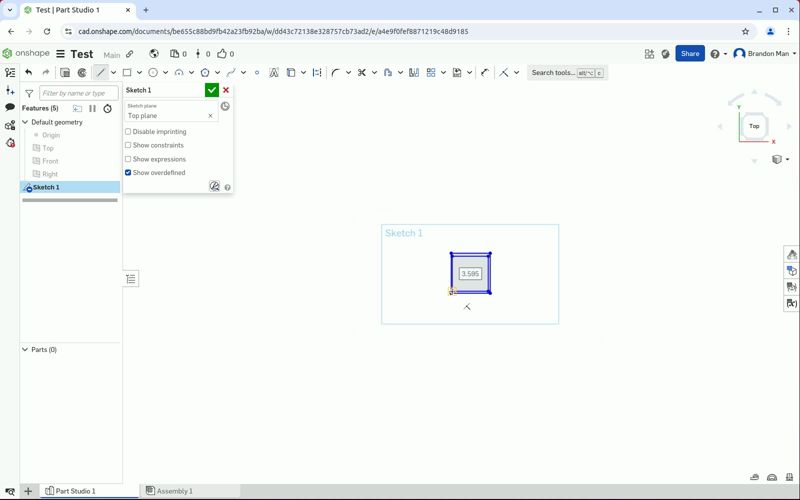
scroll(-6)
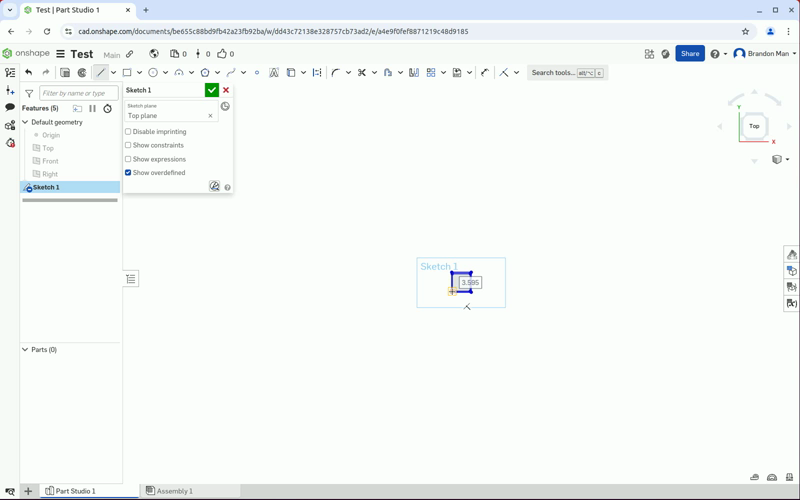
key(esc)
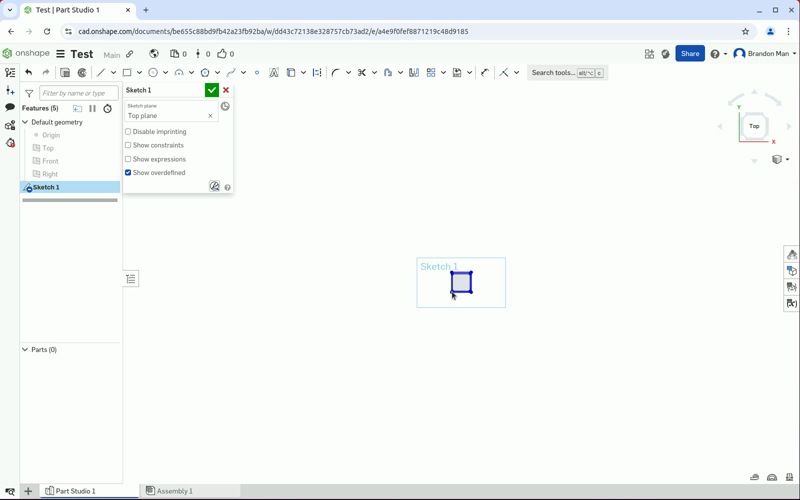
mouse_move(452, 283)
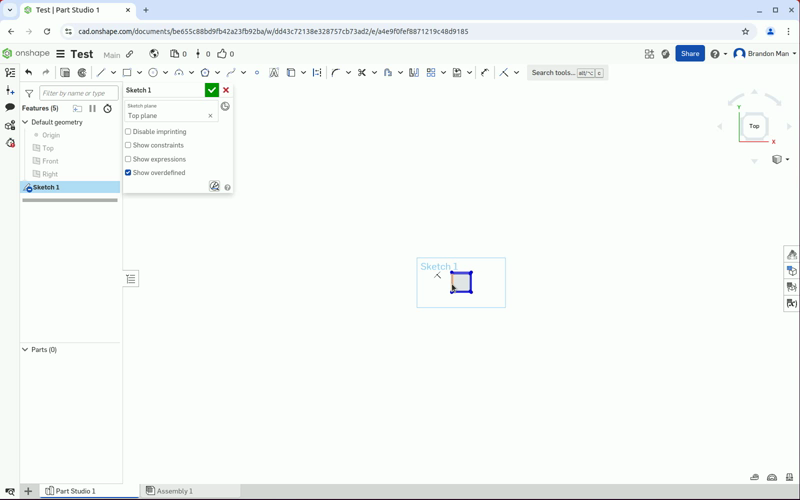
scroll(6)
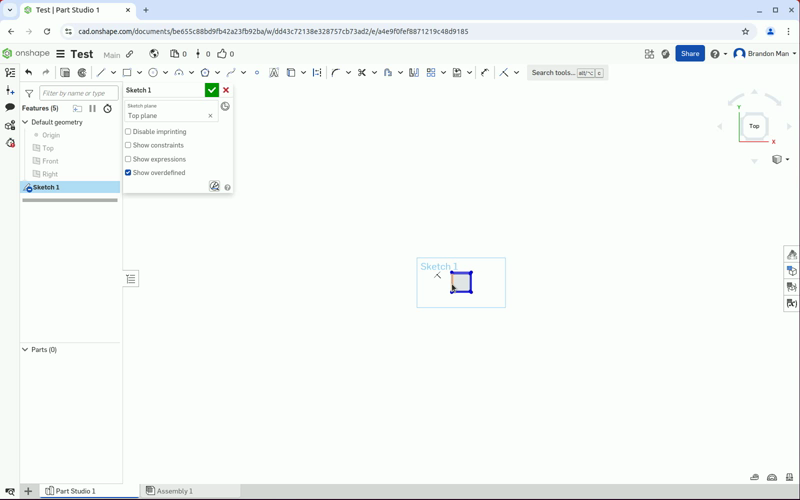
scroll(6)
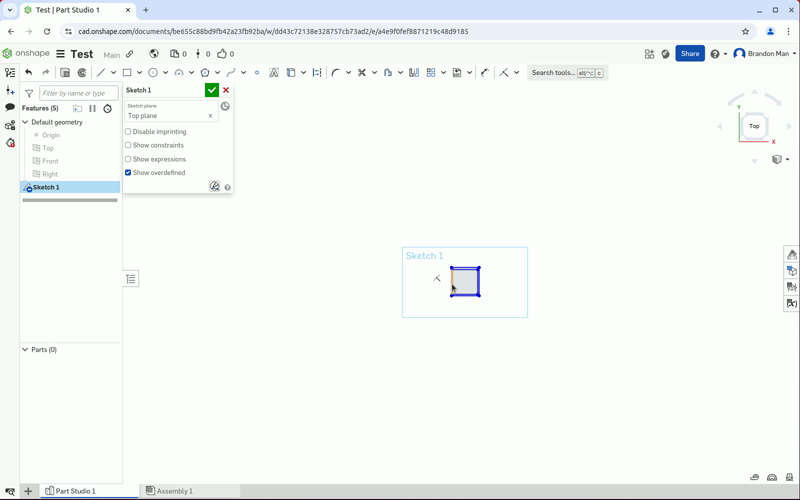
scroll(6)
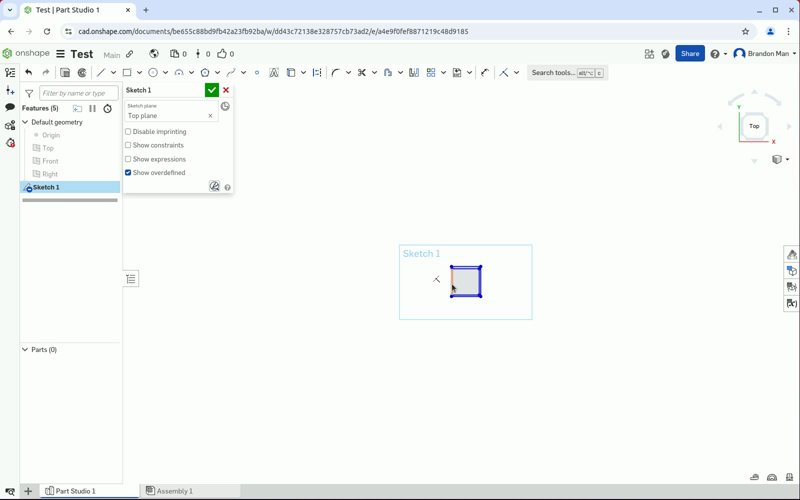
scroll(6)
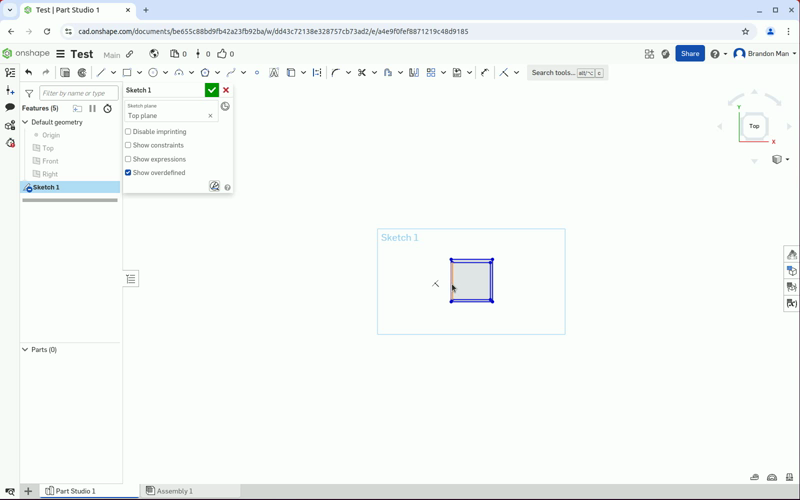
scroll(6)
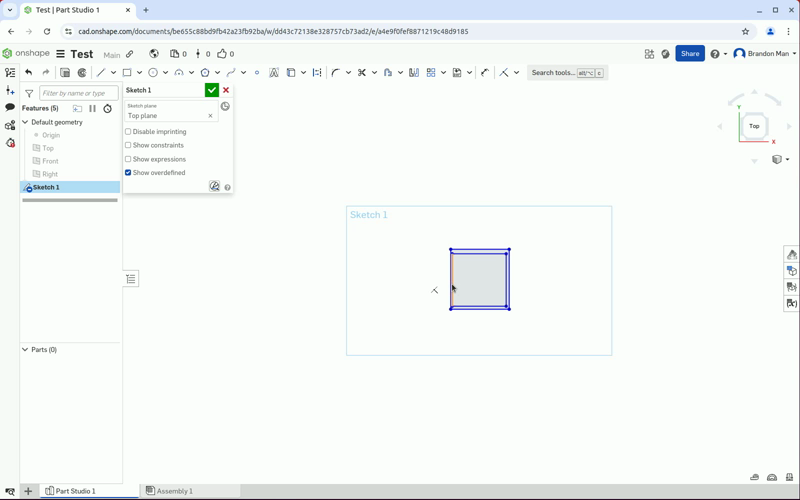
scroll(6)
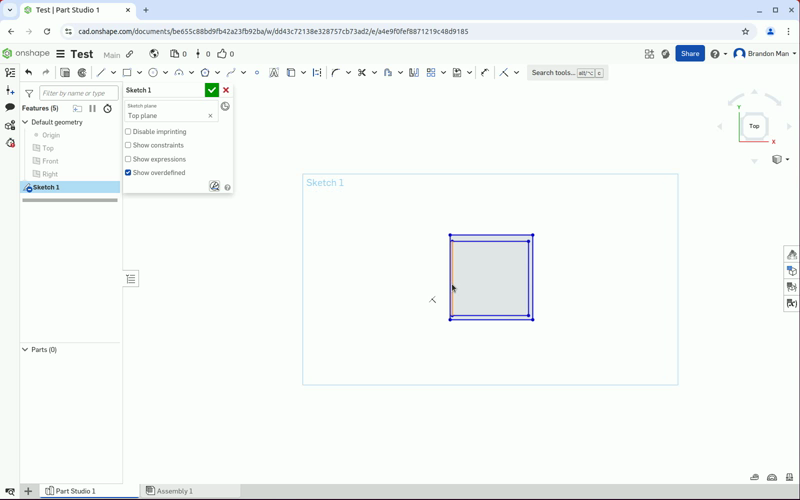
scroll(6)
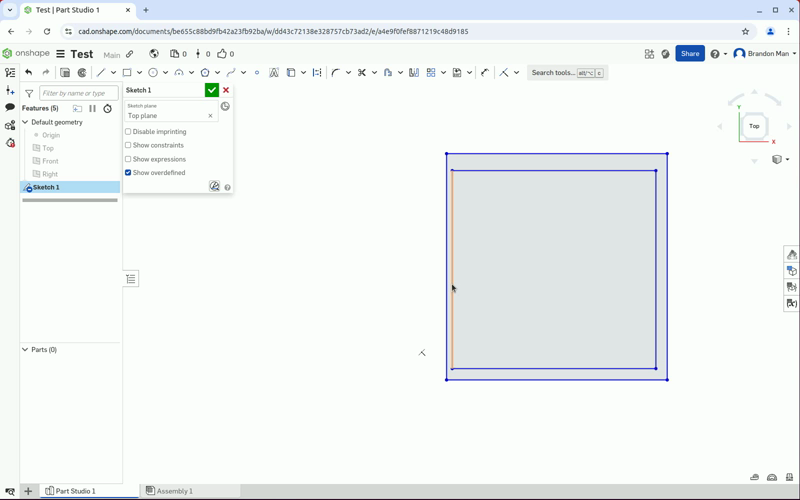
click(452, 283)
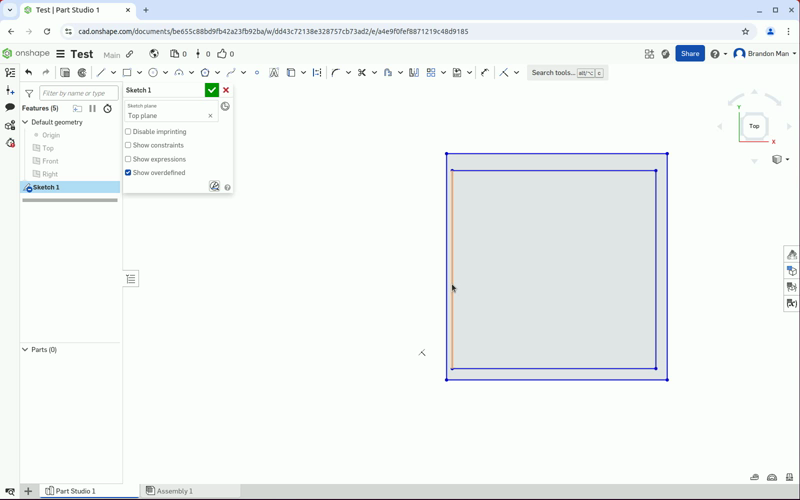
scroll(-6)
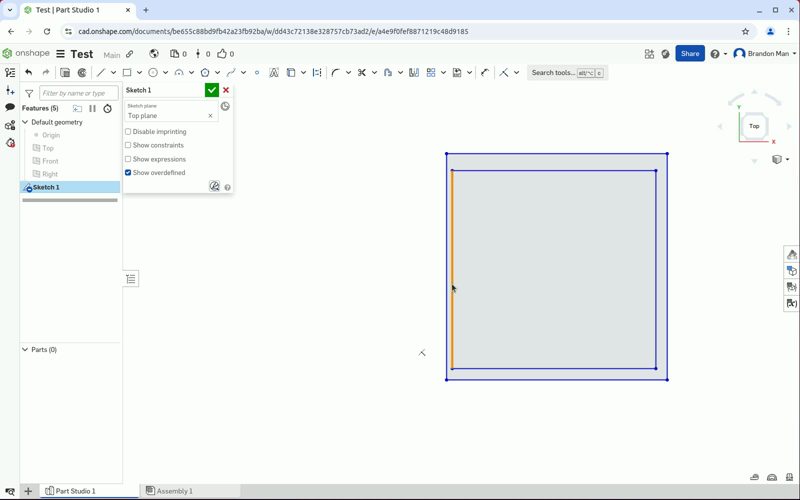
scroll(-6)
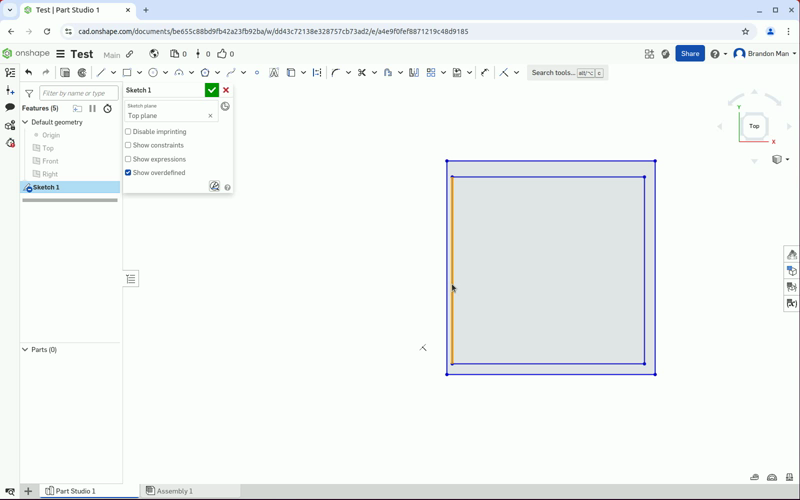
scroll(-6)
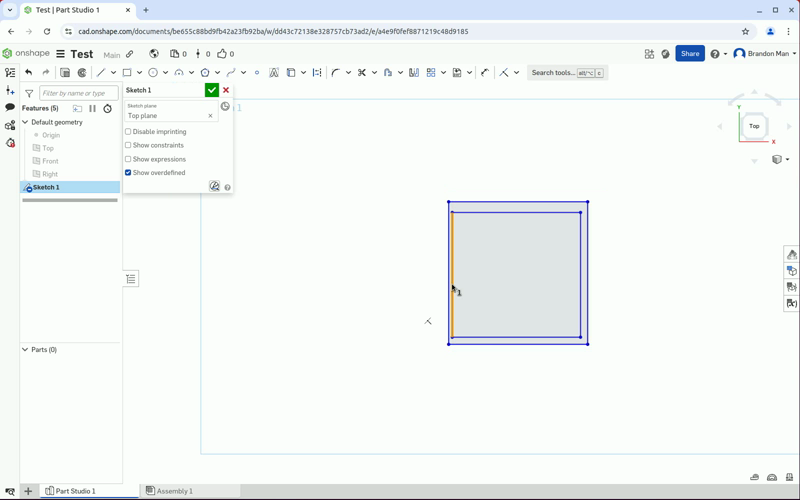
scroll(-6)
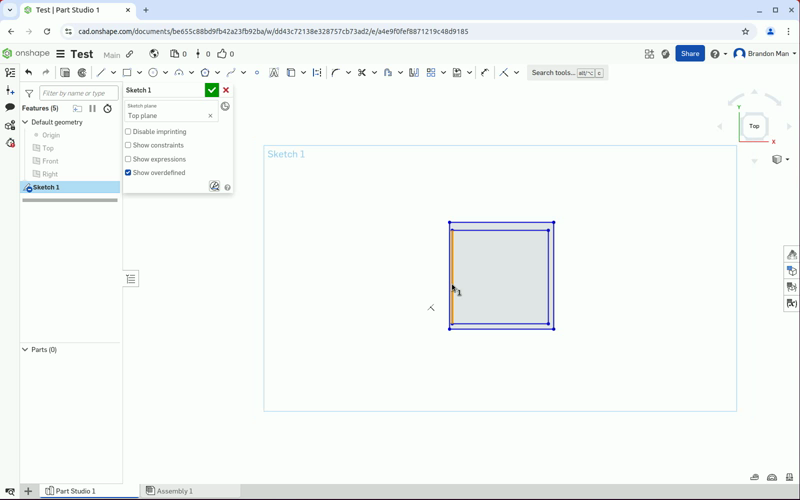
scroll(-6)
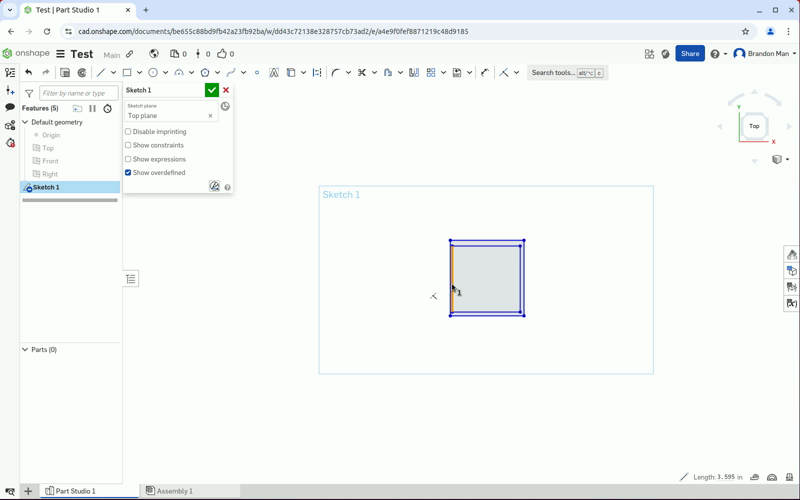
scroll(-6)
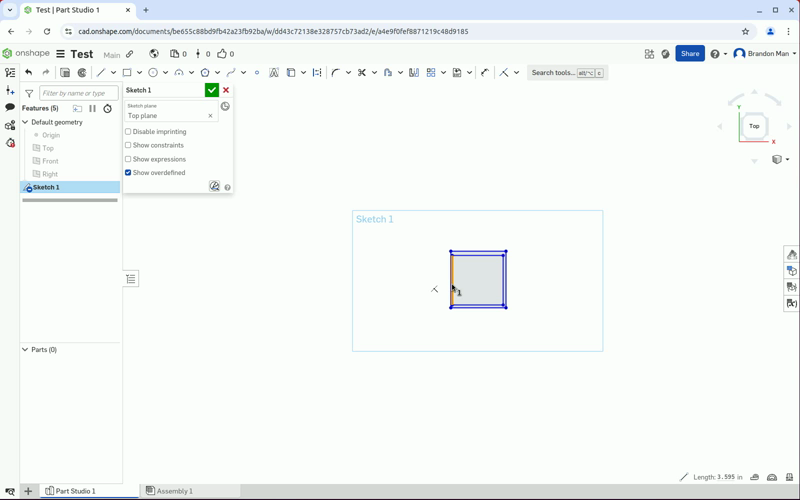
scroll(-6)
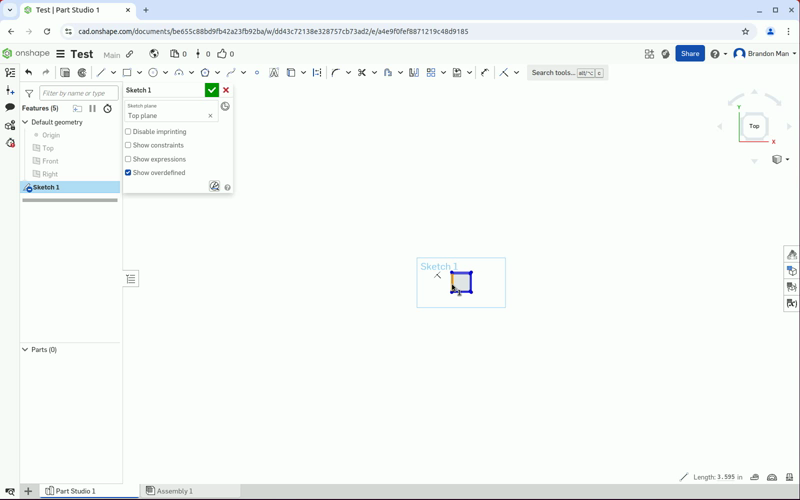
mouse_move(73, 352)
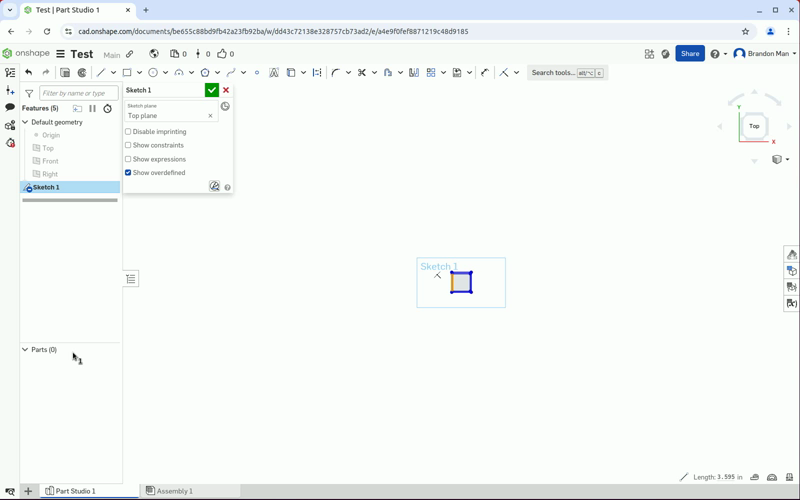
key(shift+y)
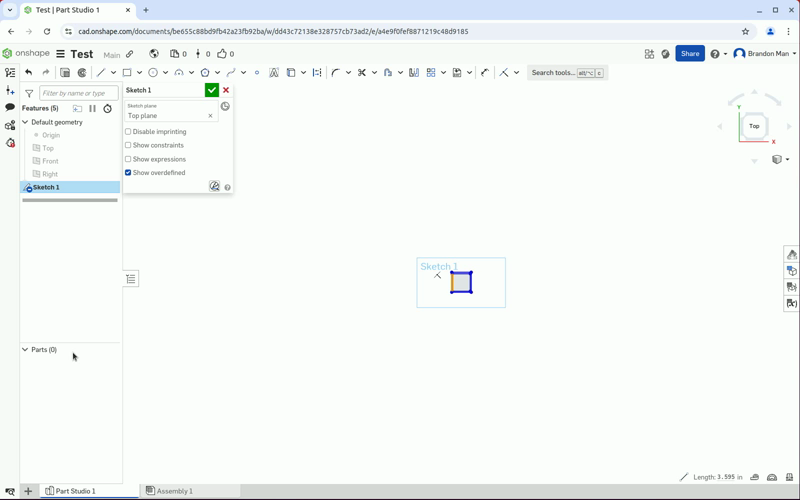
key(shift+e)
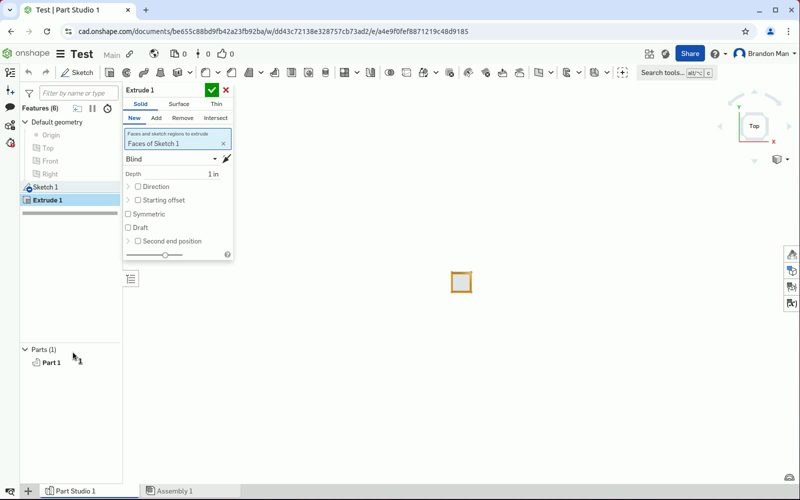
mouse_move(143, 106)
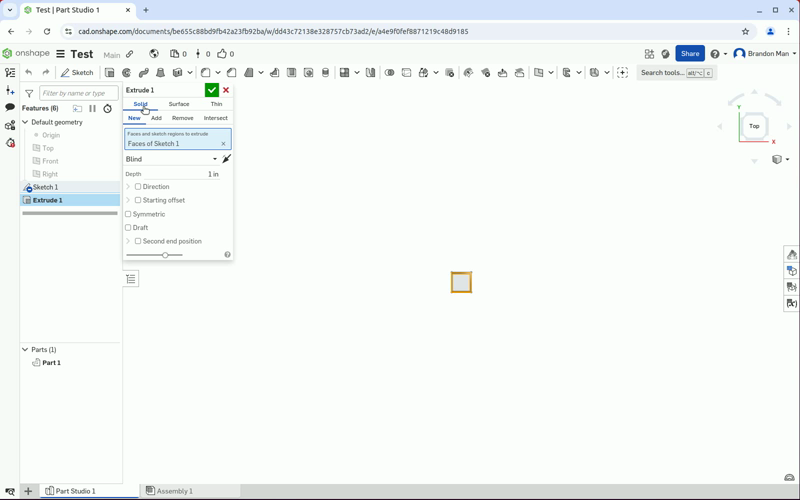
click(143, 106)
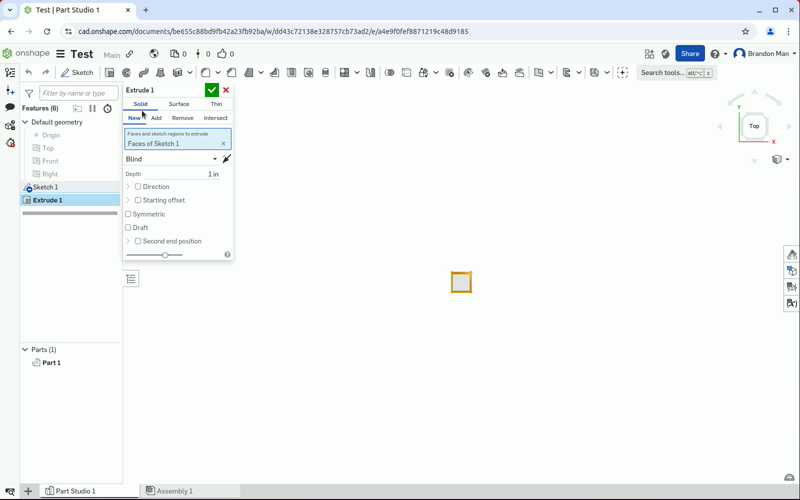
mouse_move(137, 120)
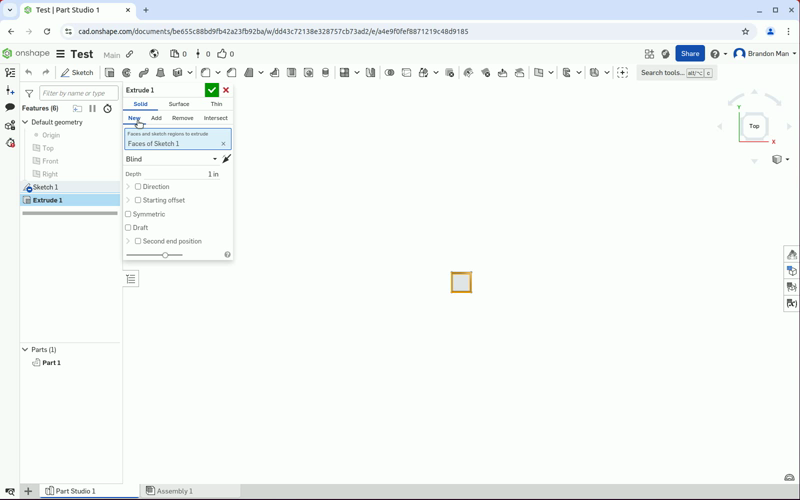
click(137, 120)
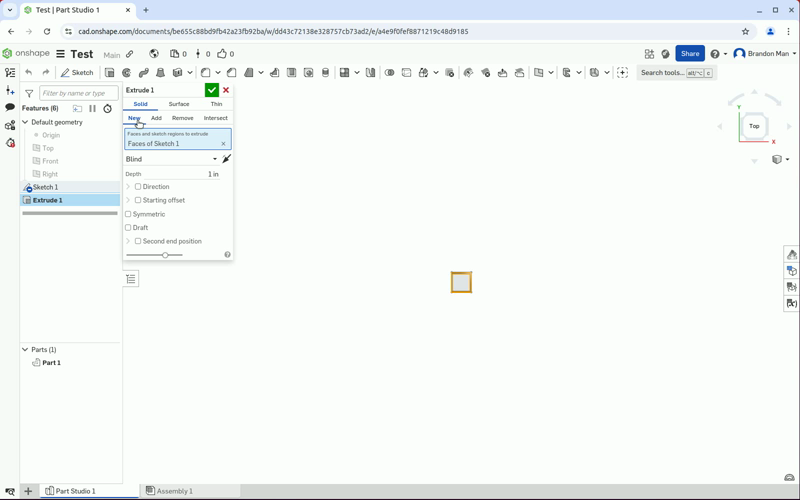
key(tab, 4)
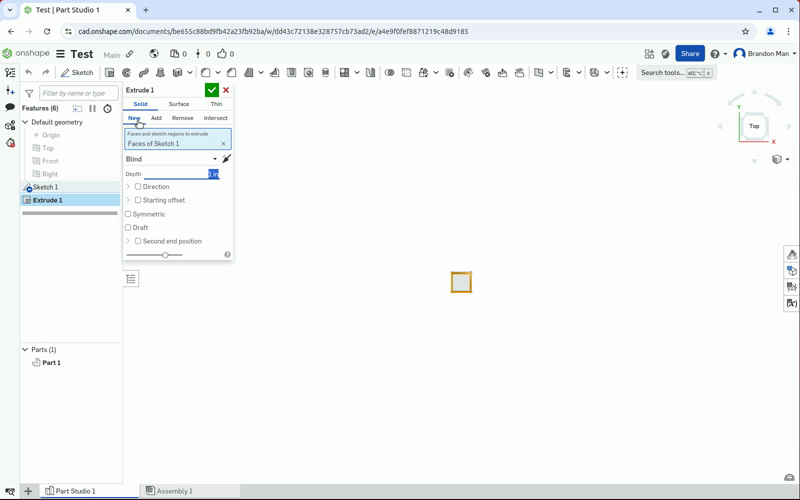
text(23.108)
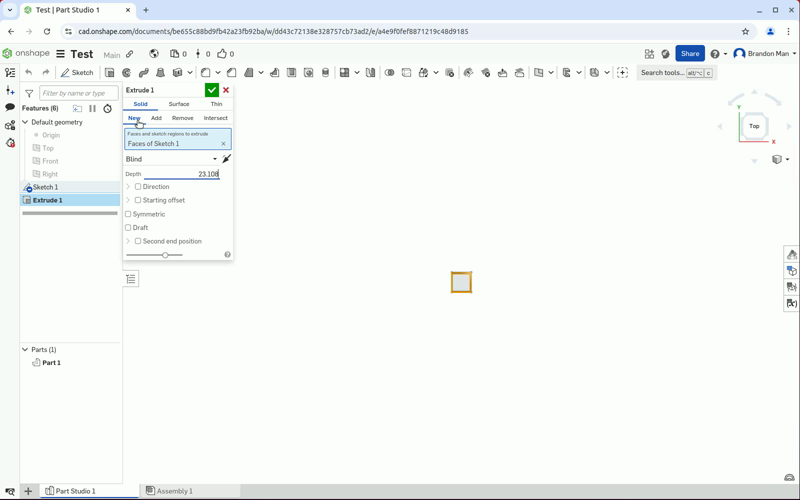
key(enter)
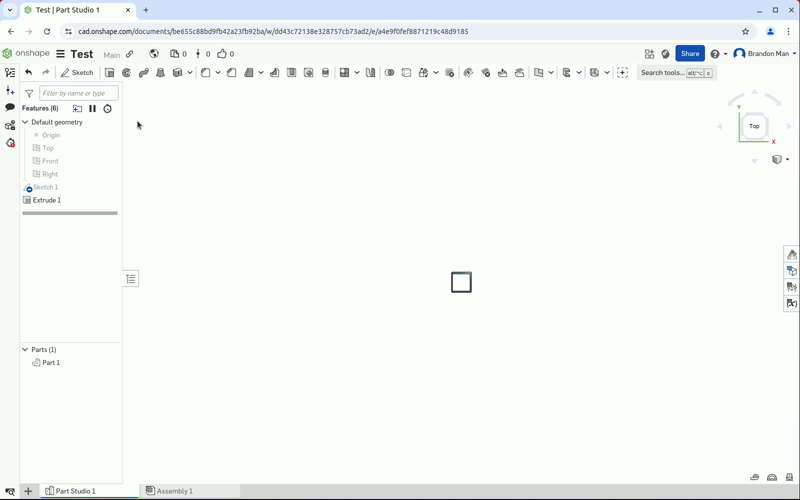
key(shift+h)
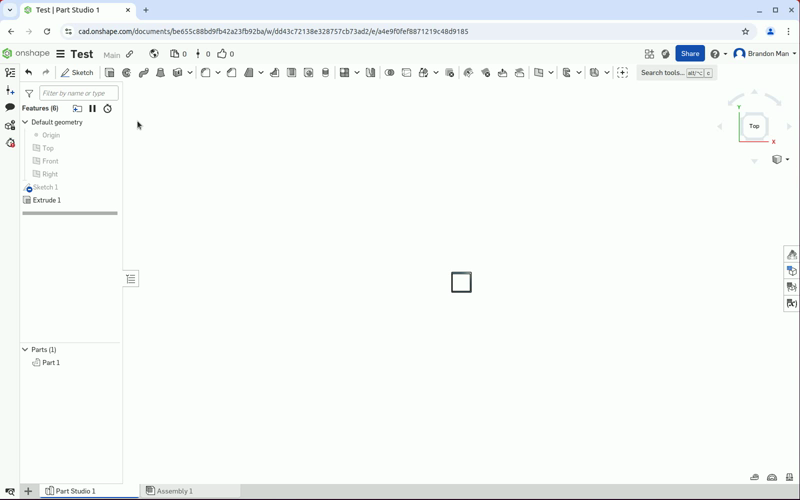
key(shift+h)
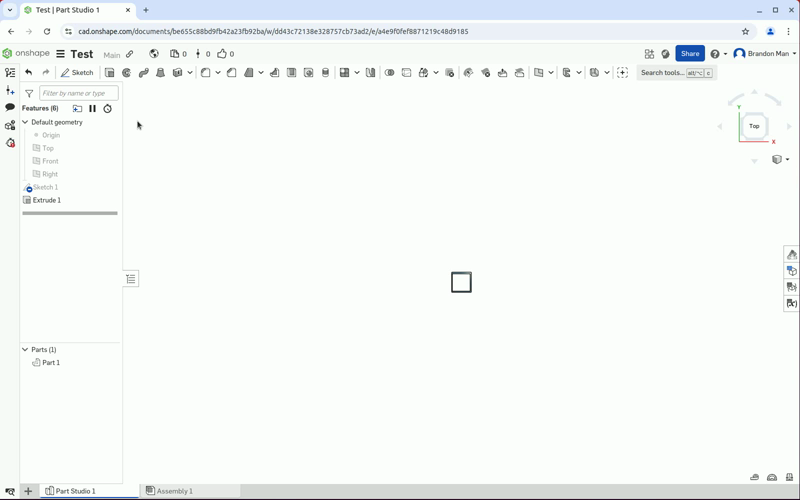
mouse_move(73, 189)
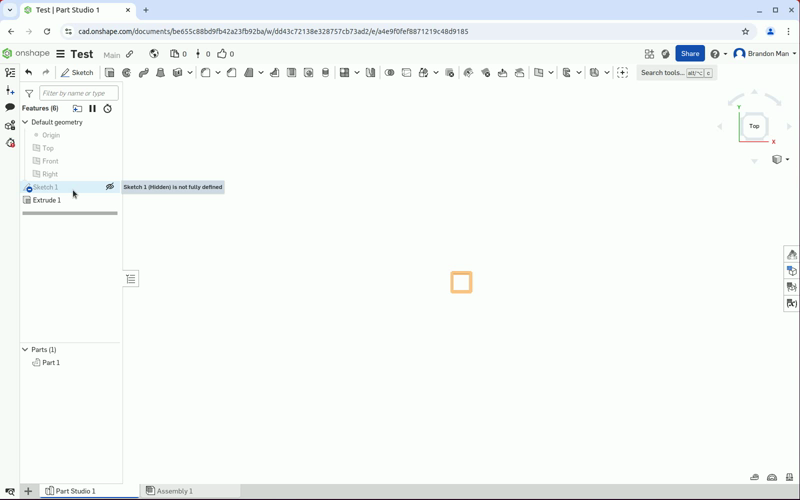
click(73, 189)
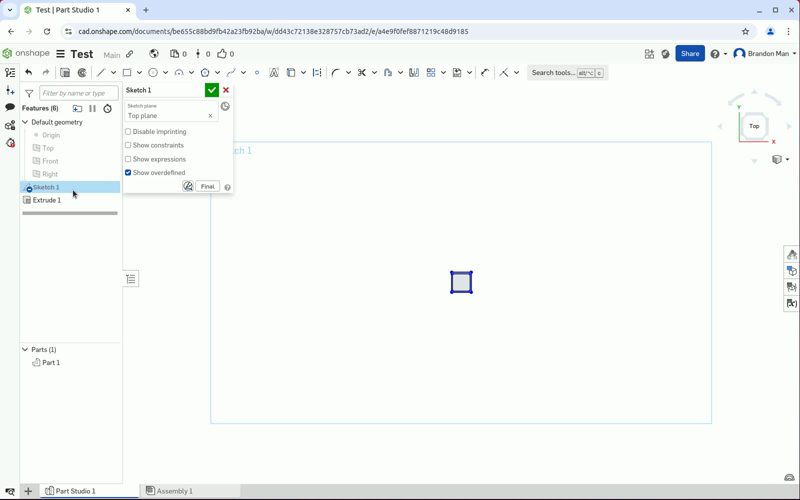
mouse_move(229, 92)
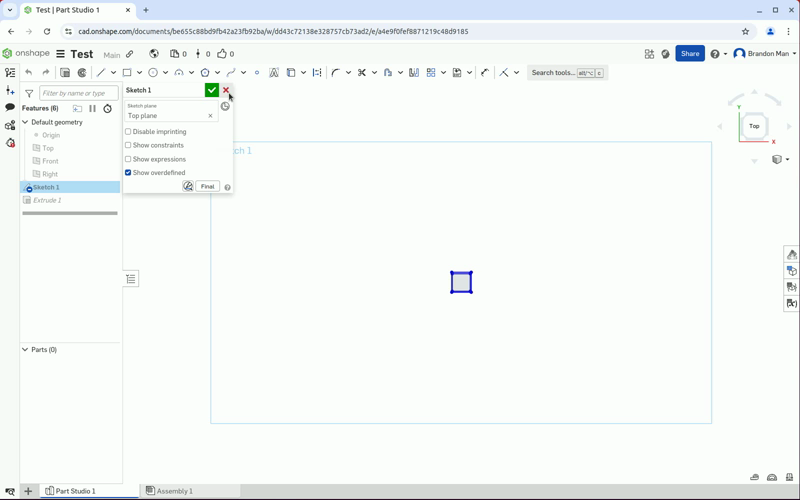
click(229, 92)
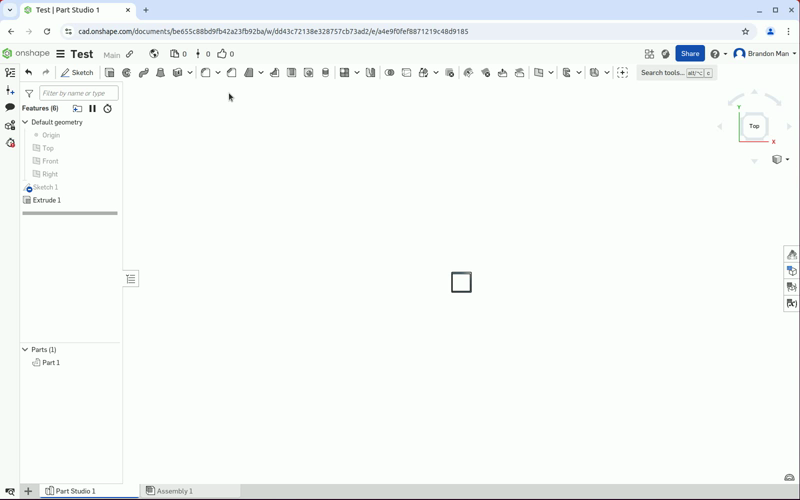
mouse_move(73, 352)
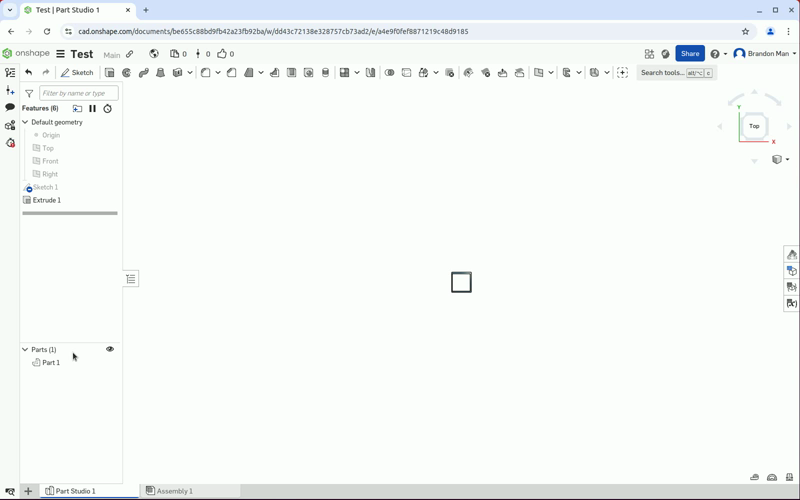
key(y)
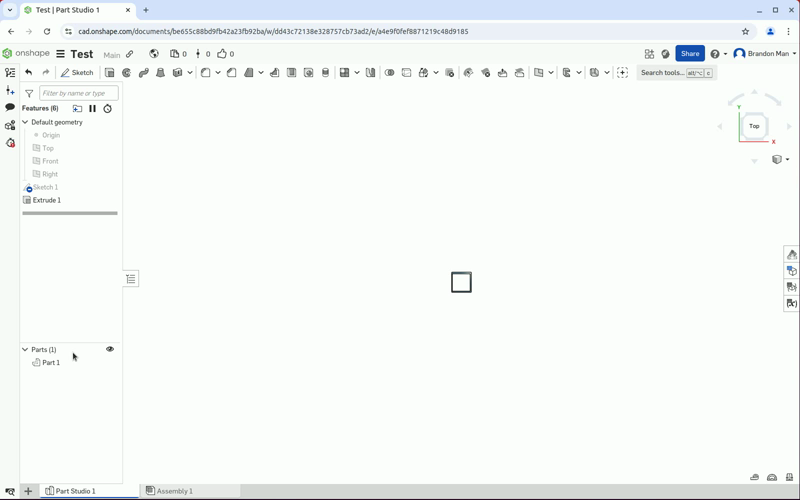
key(shift+p)
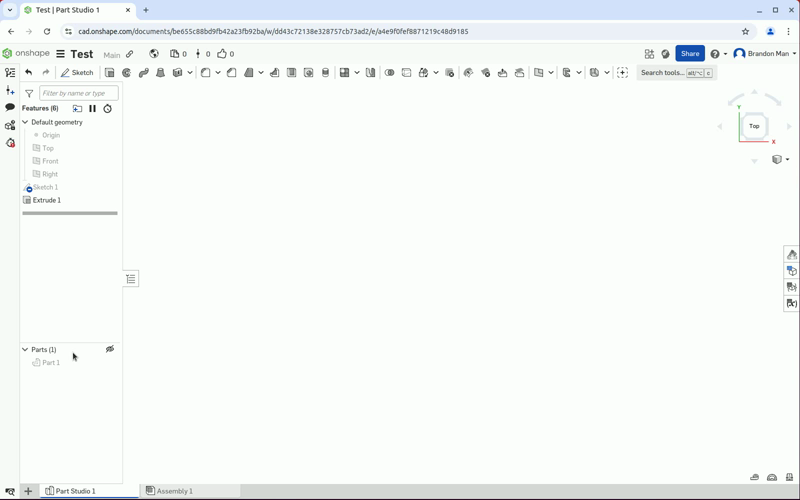
key(space)
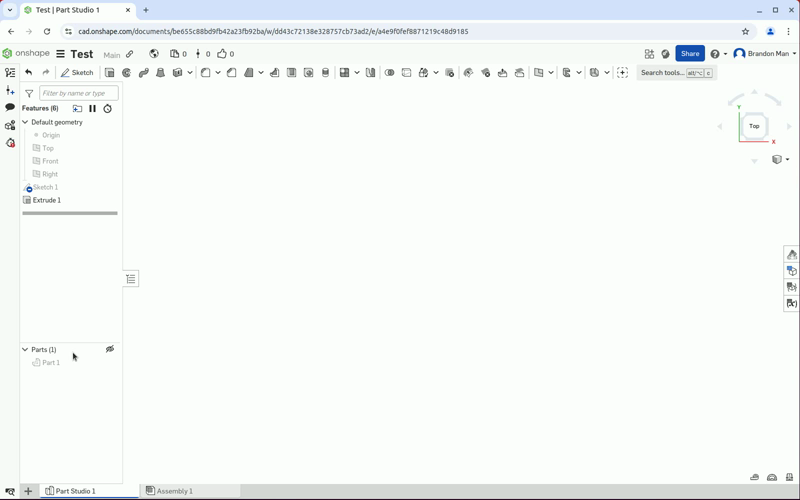
key_down(shift)
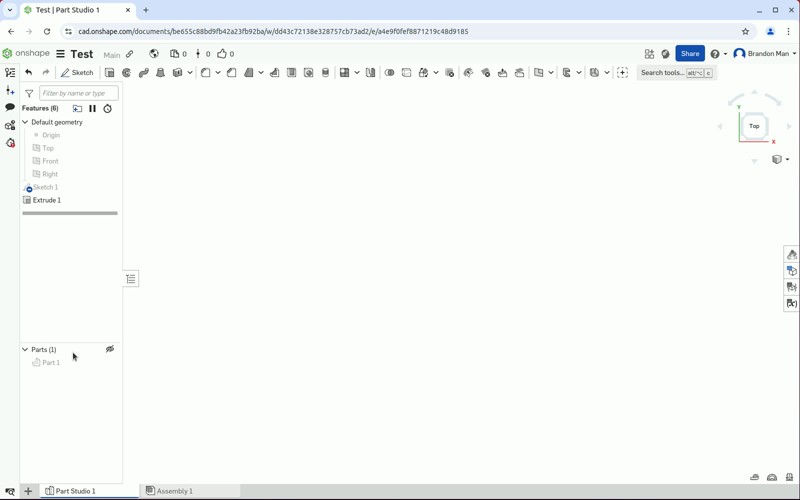
key(up)
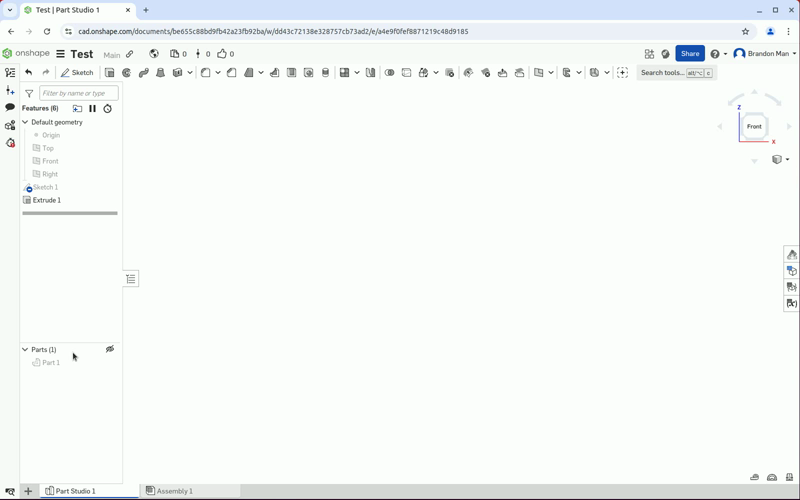
key_up(shift)
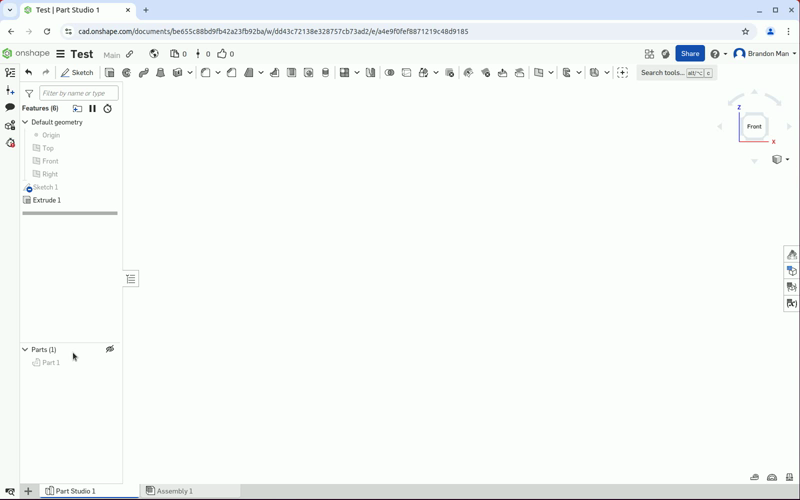
key(space)
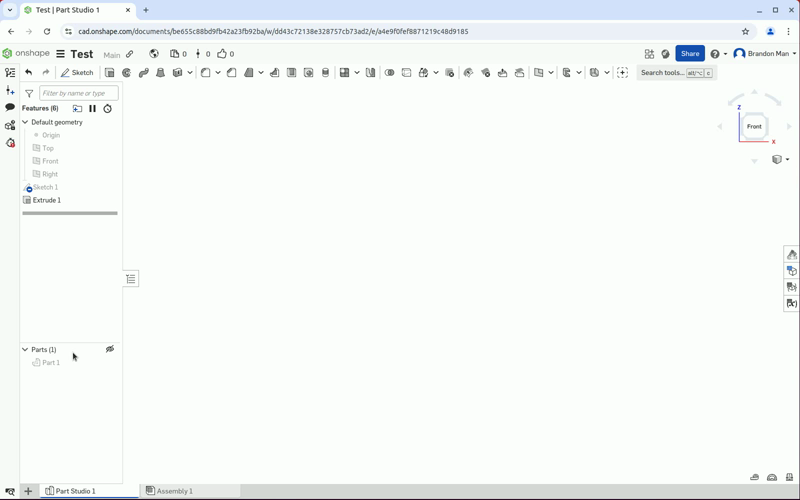
key_down(shift)
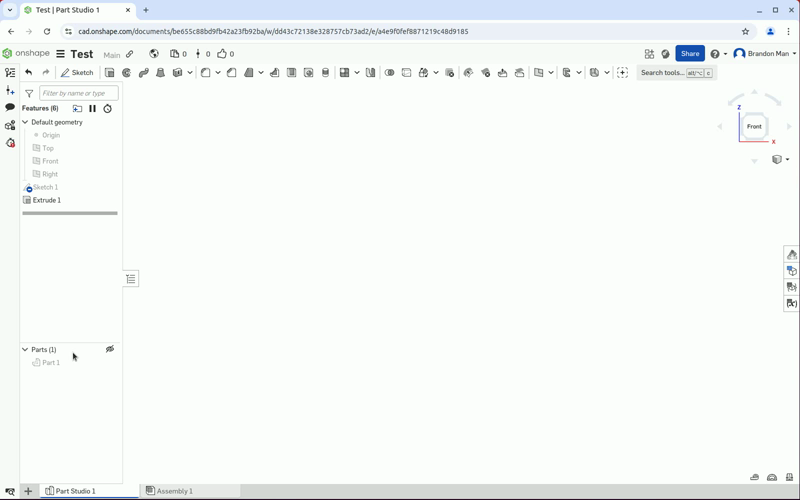
key(left)
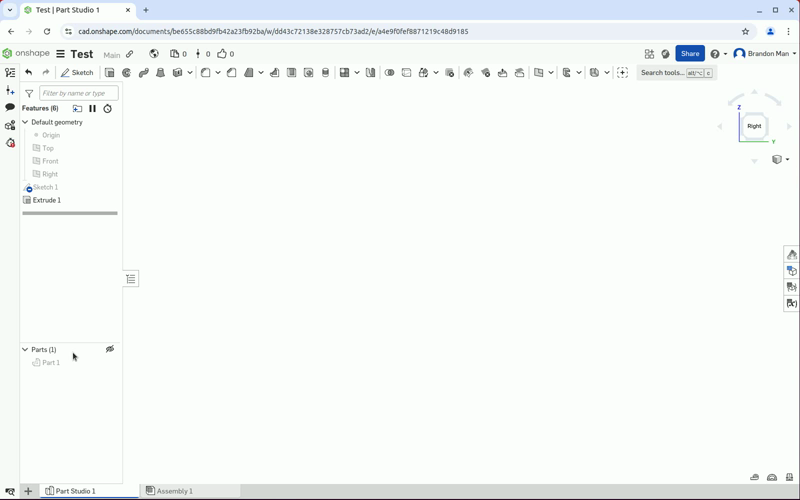
key_up(shift)
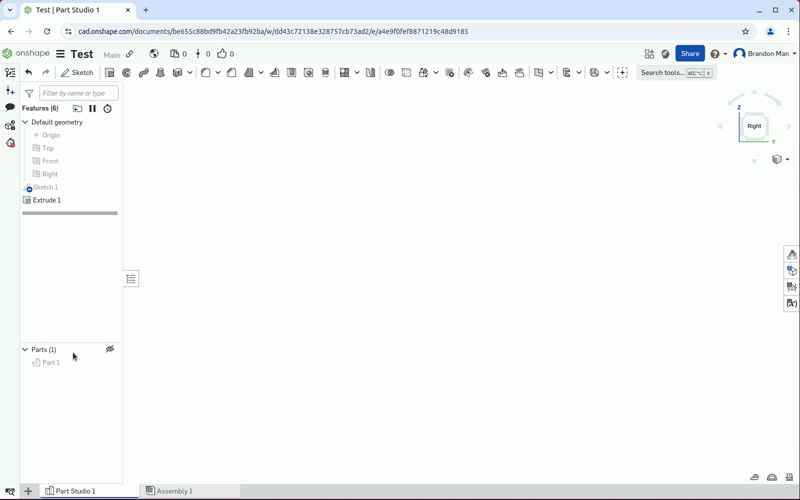
mouse_move(73, 352)
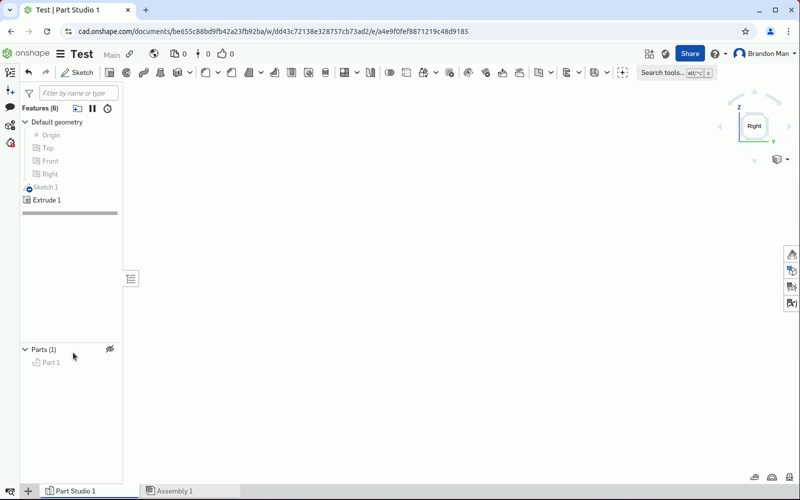
key(shift+y)
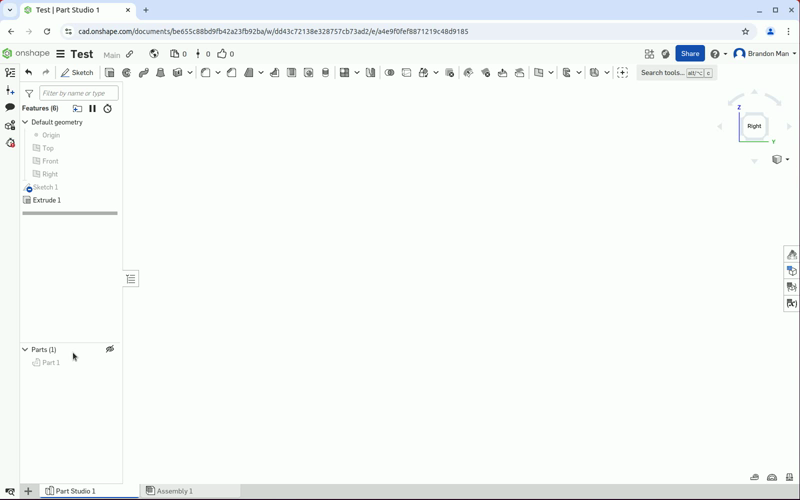
key(shift+s)
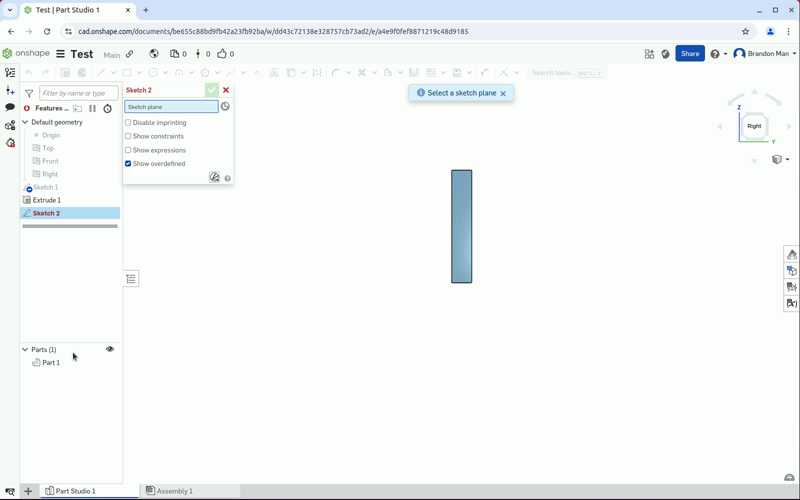
mouse_move(73, 176)
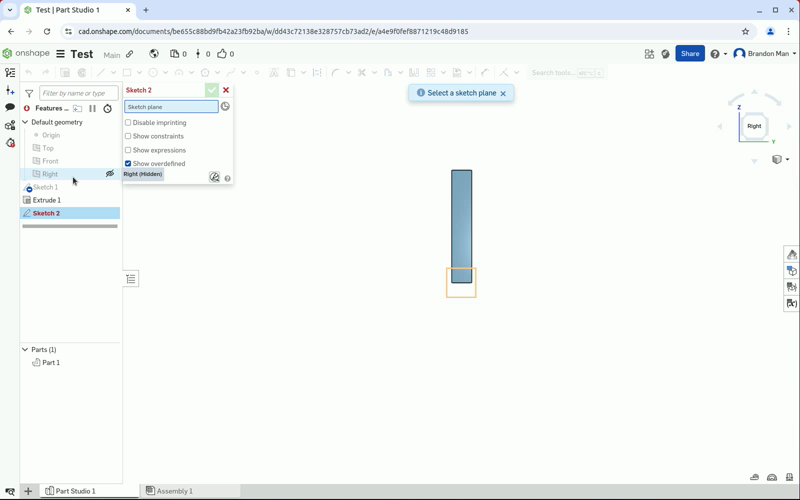
click(73, 176)
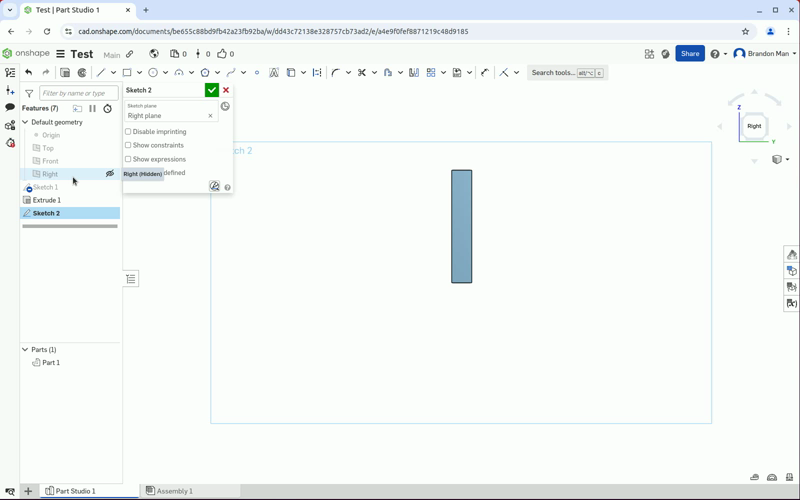
mouse_move(73, 352)
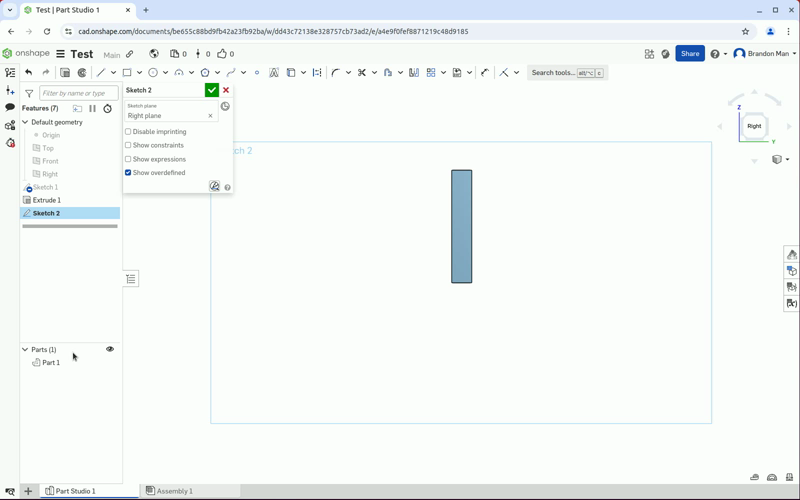
key(y)
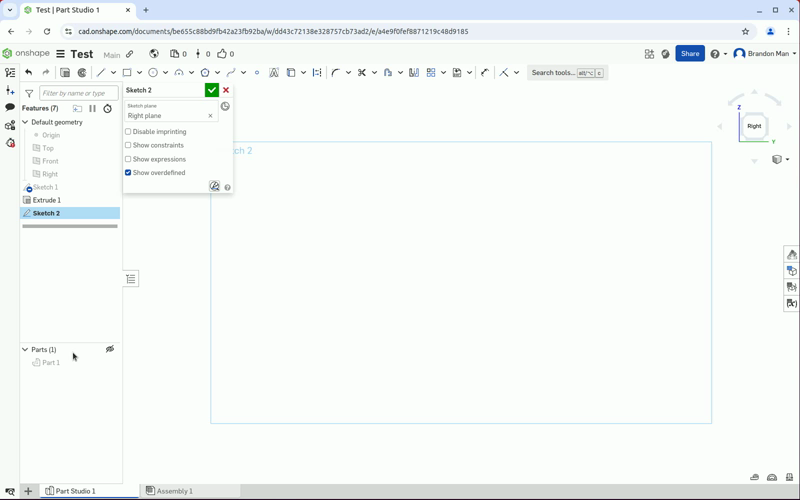
key(l)
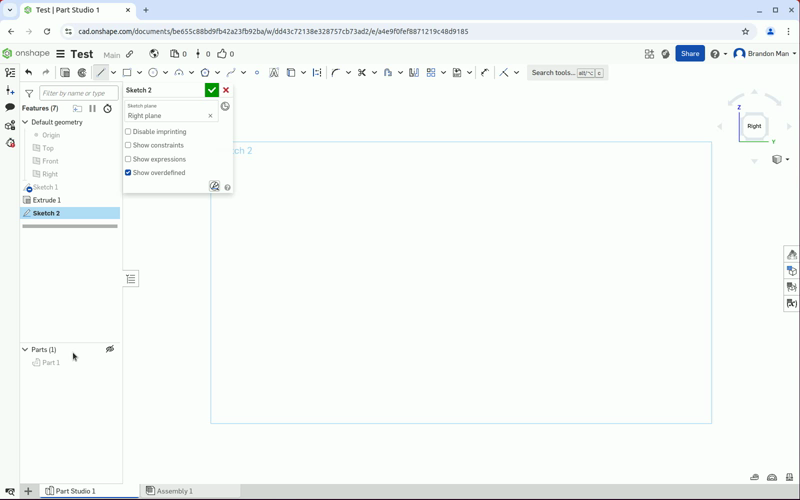
key_down(shift)
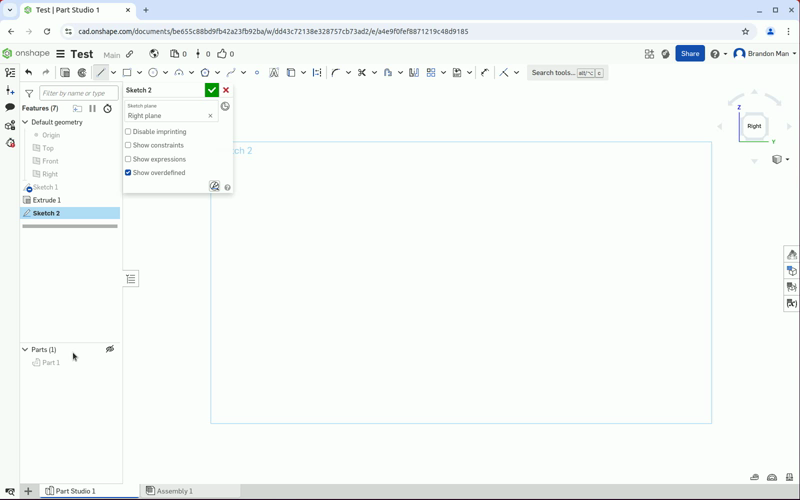
mouse_move(451, 170)
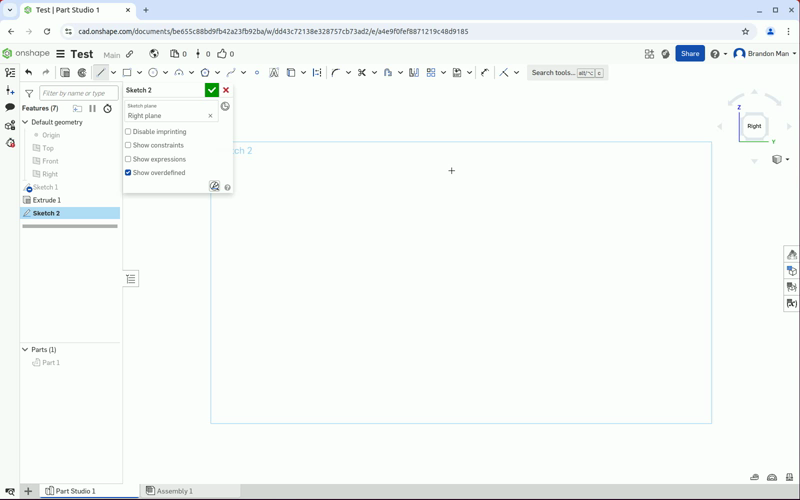
click(451, 170)
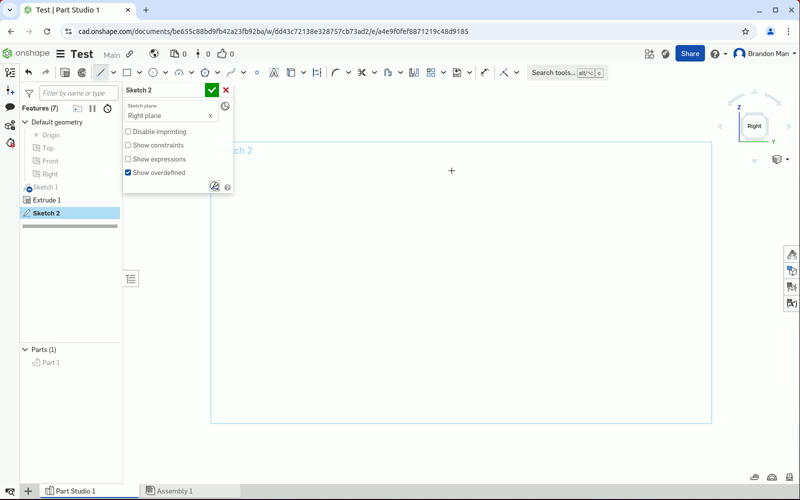
key_up(shift)
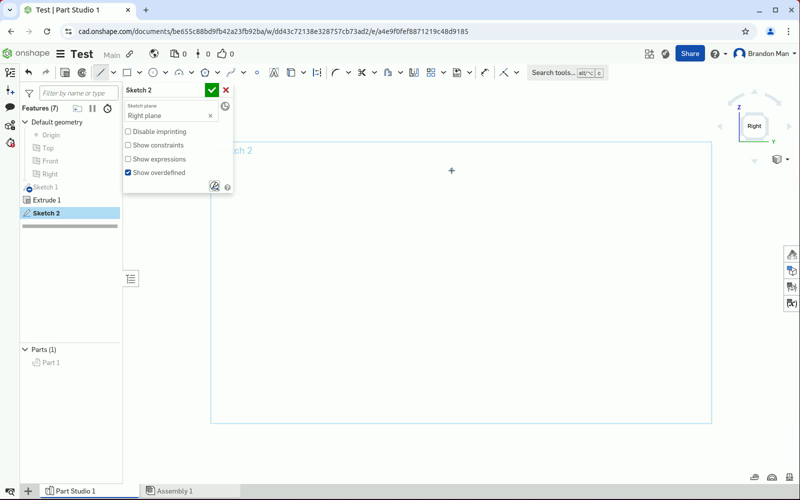
key_down(shift)
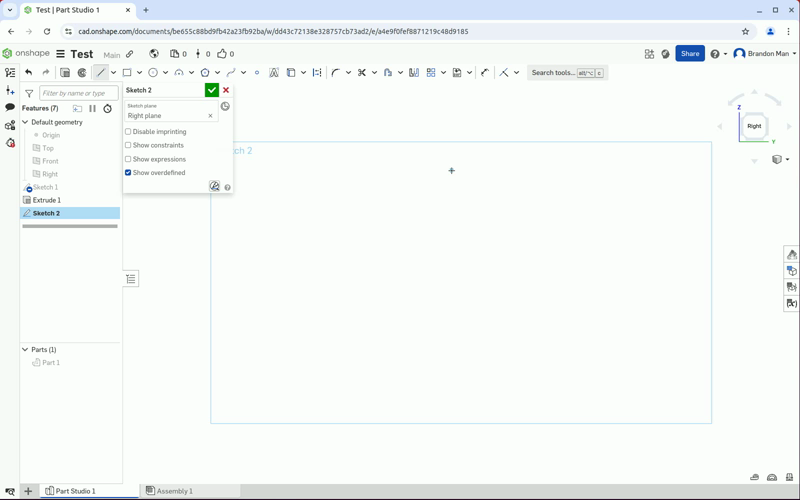
mouse_move(481, 170)
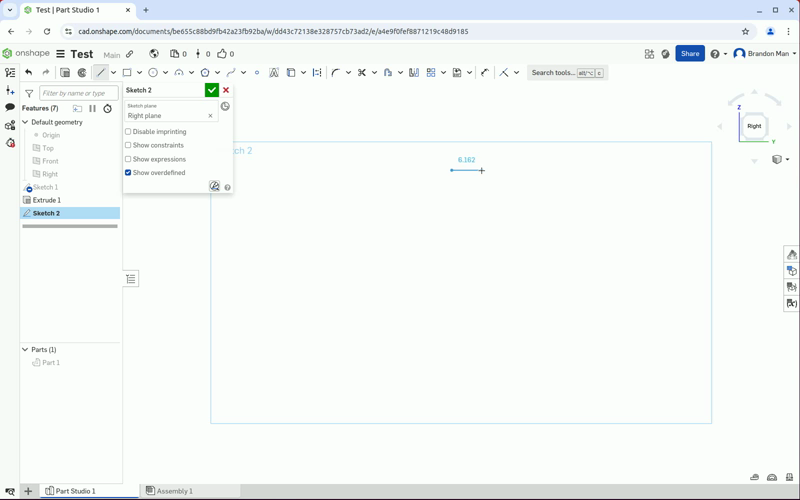
mouse_move(471, 190)
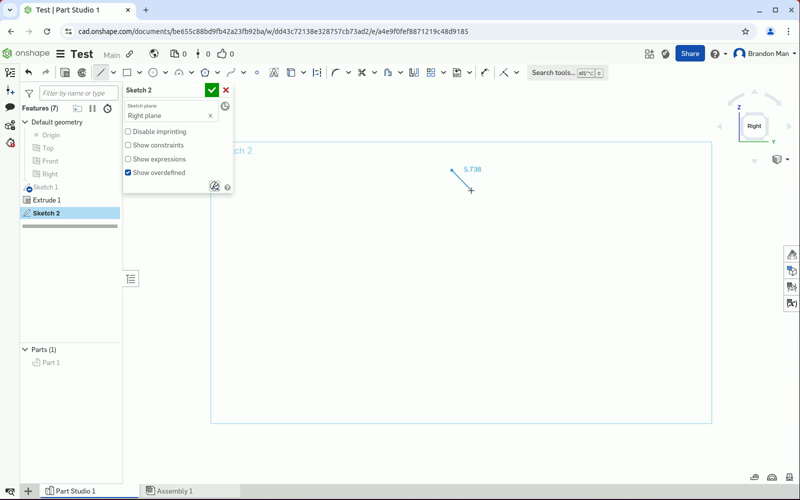
click(471, 190)
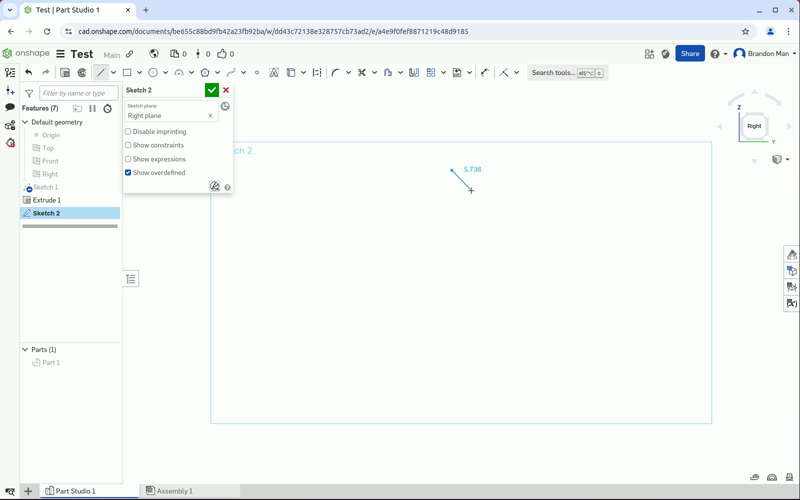
key_up(shift)
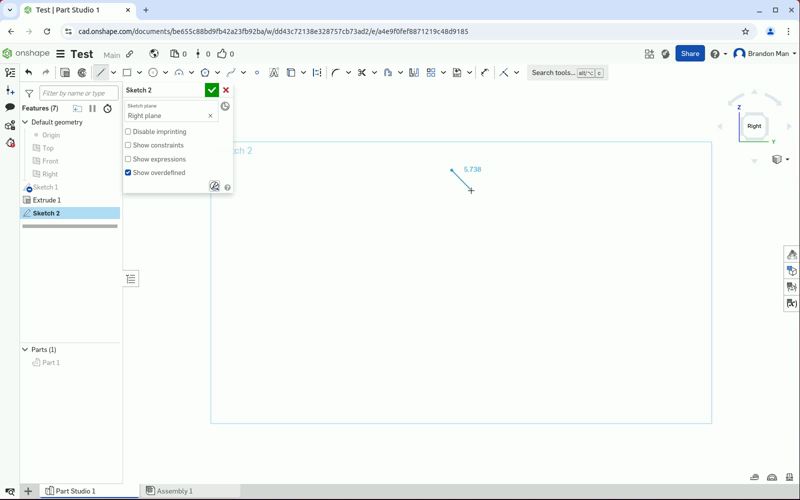
key_down(shift)
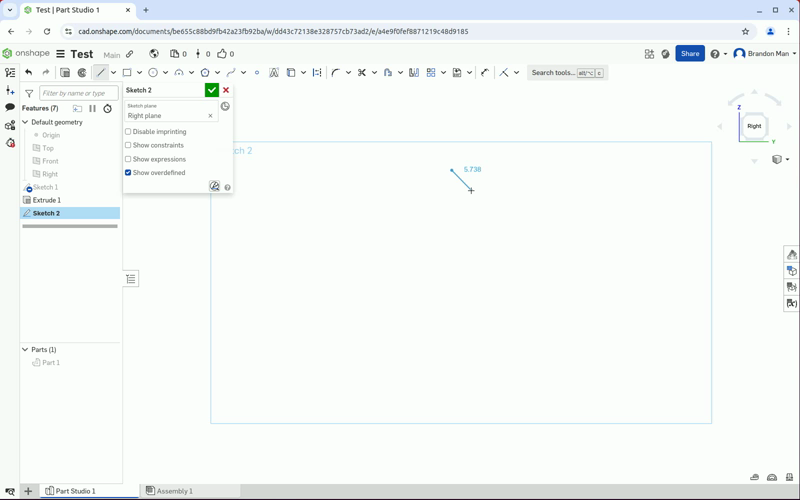
mouse_move(501, 190)
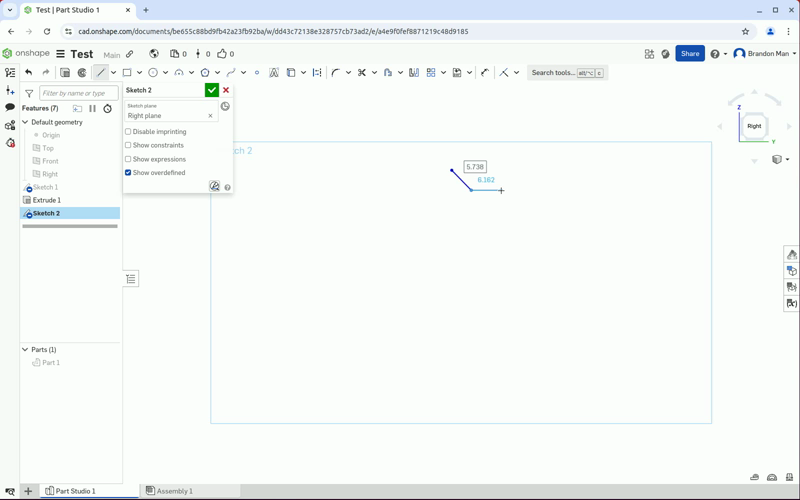
mouse_move(471, 170)
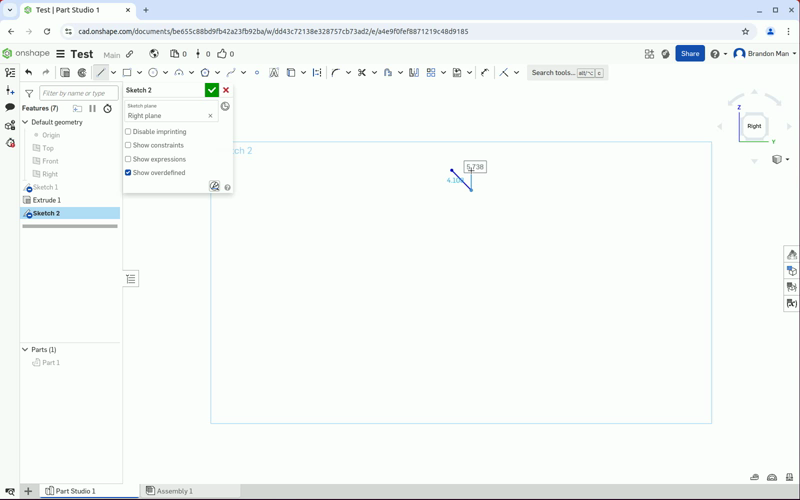
click(471, 170)
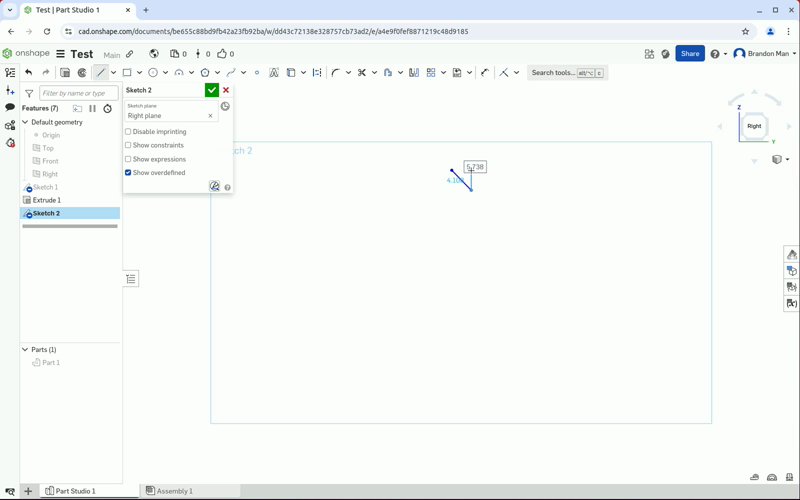
key_up(shift)
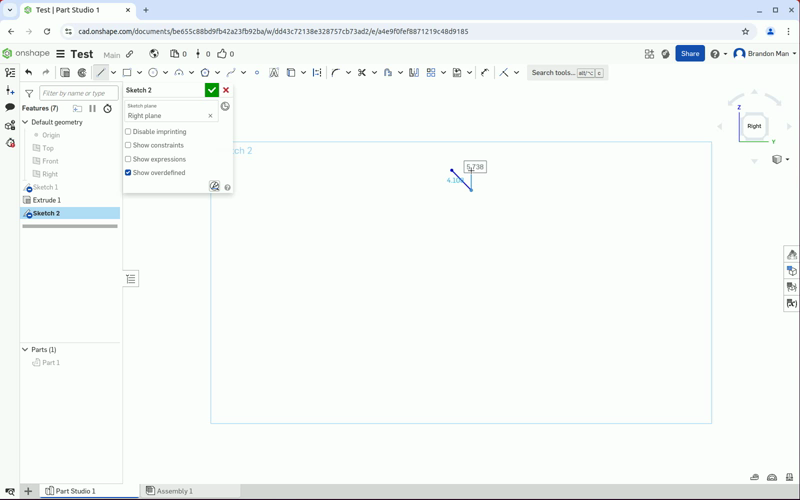
mouse_move(501, 170)
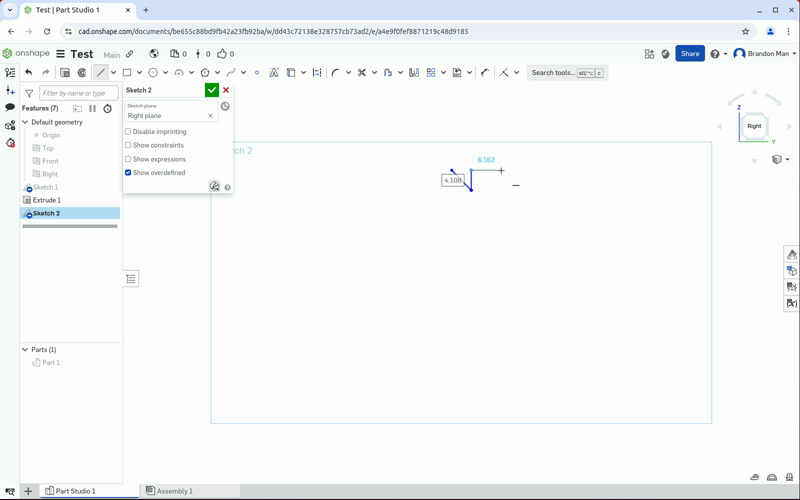
key_down(shift)
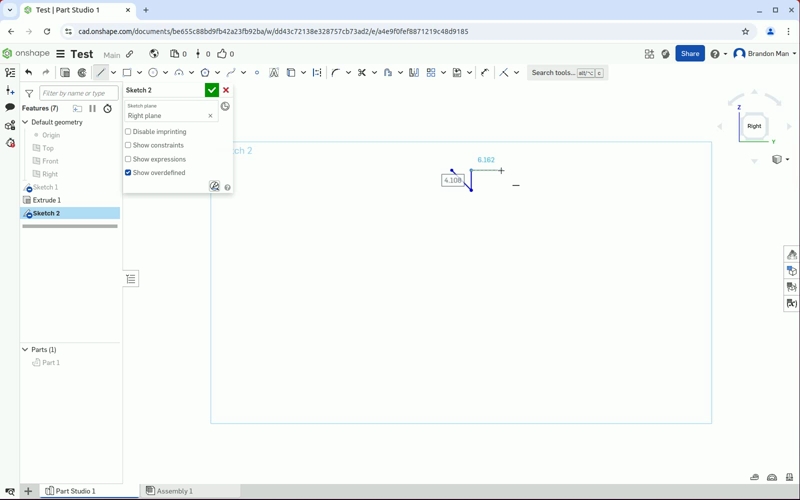
mouse_move(451, 170)
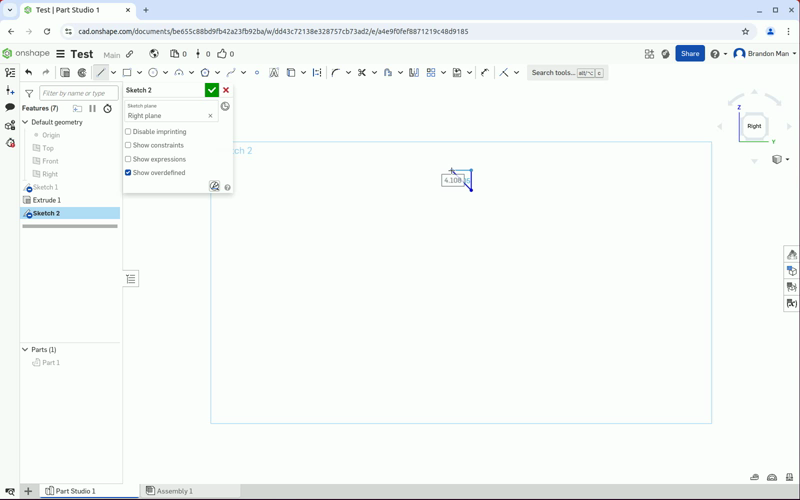
key_up(shift)
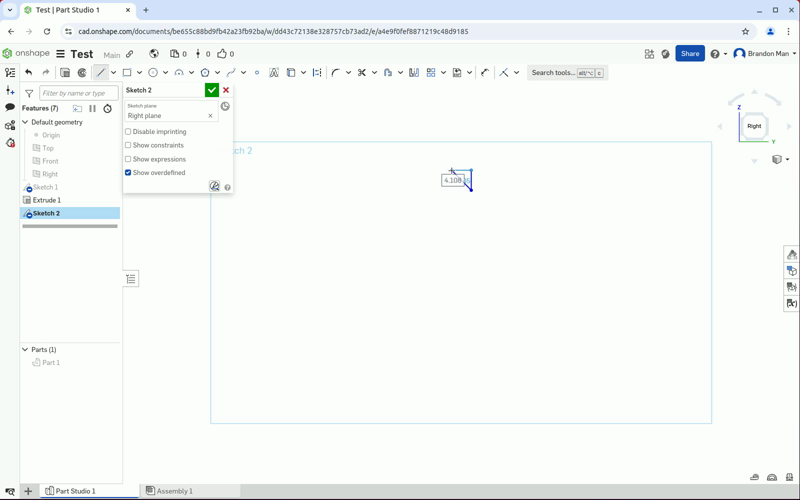
click(451, 170)
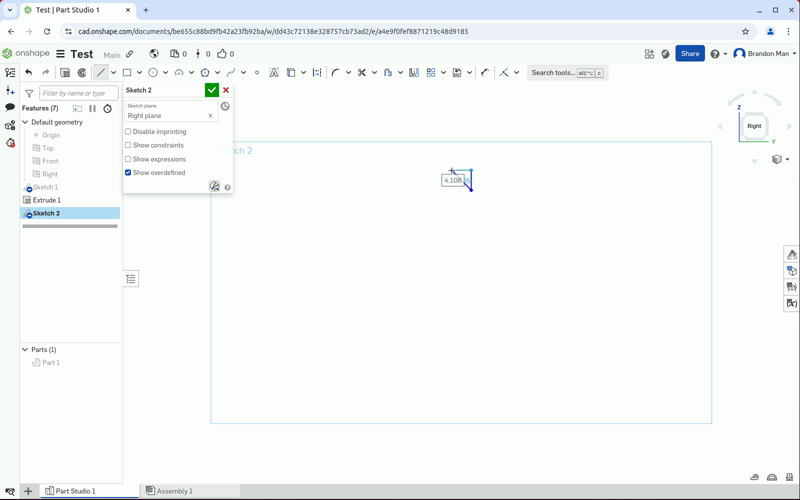
key(esc)
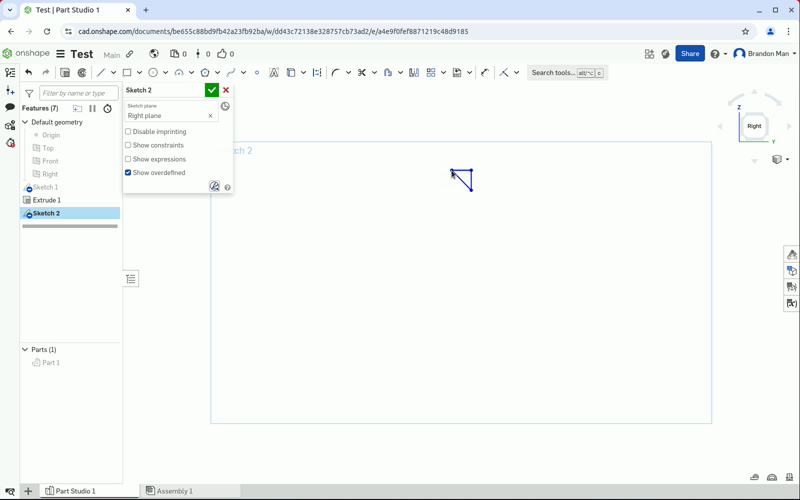
mouse_move(469, 171)
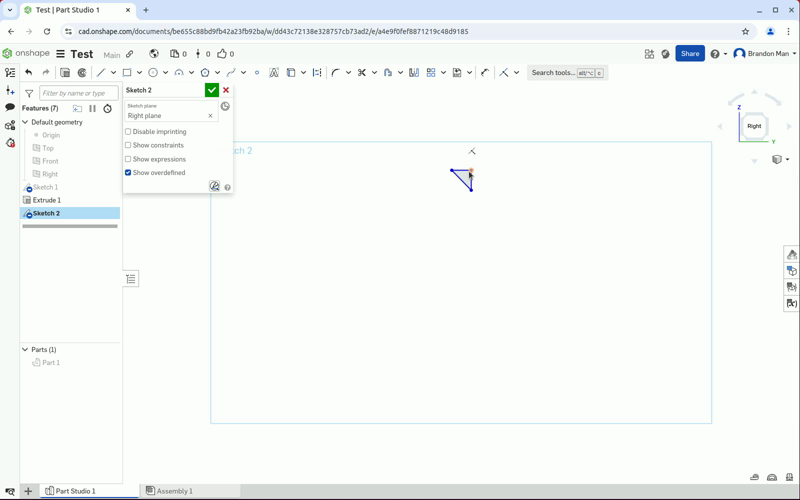
scroll(6)
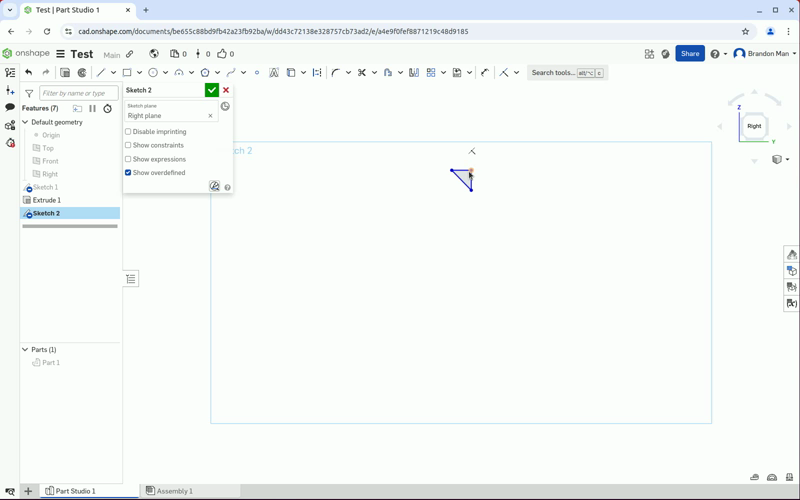
scroll(6)
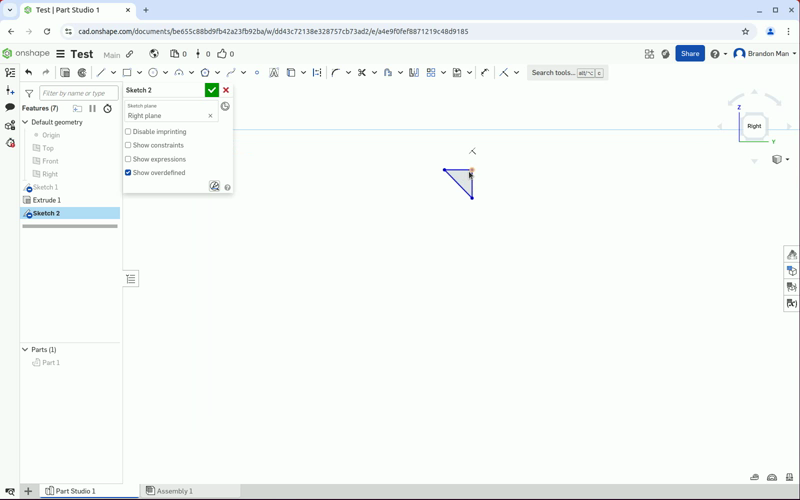
scroll(6)
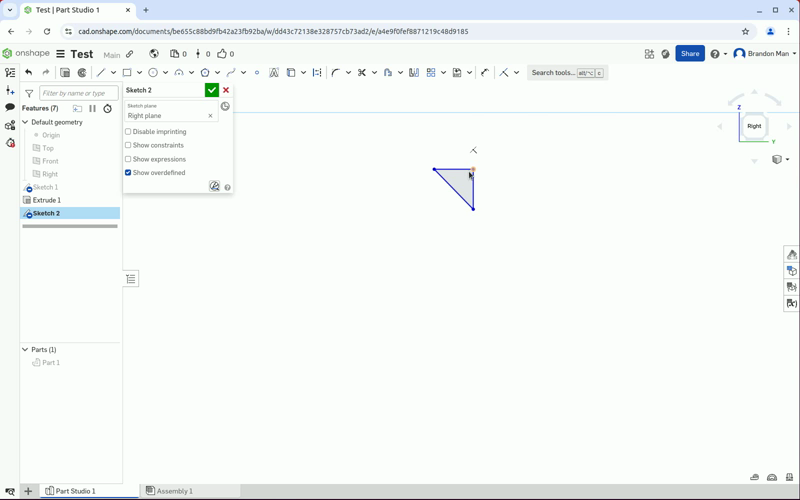
scroll(6)
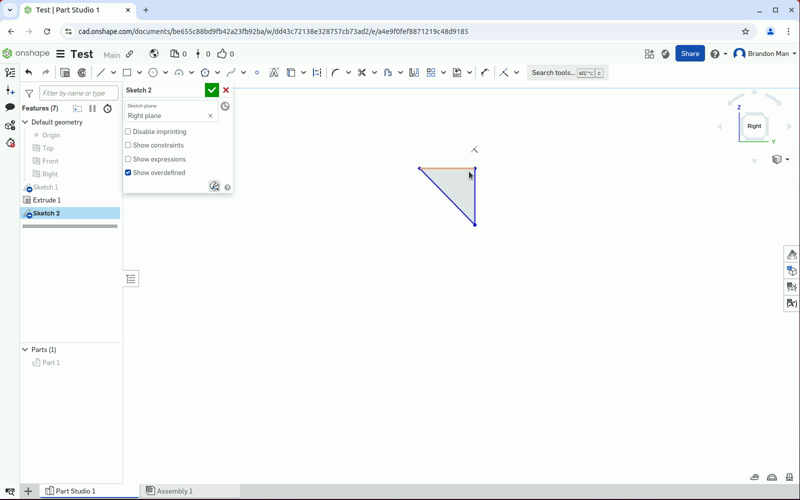
scroll(6)
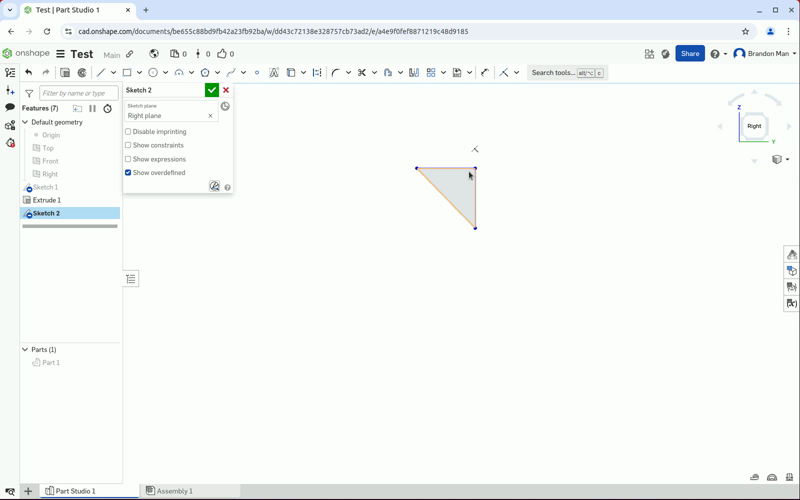
scroll(6)
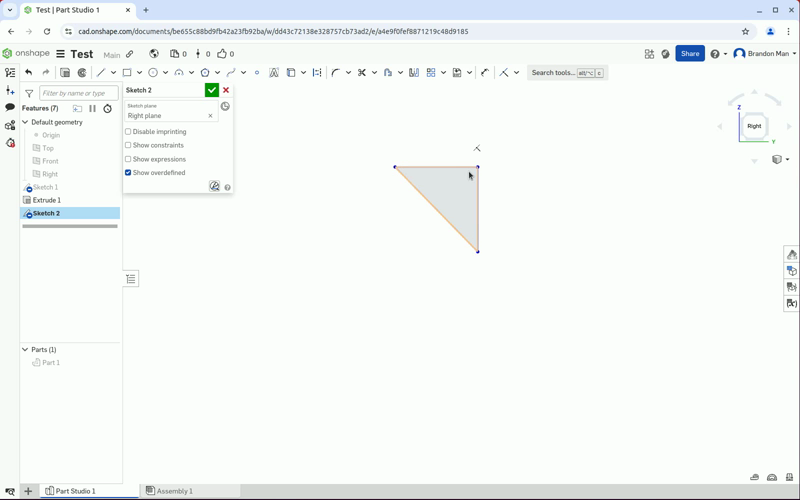
scroll(6)
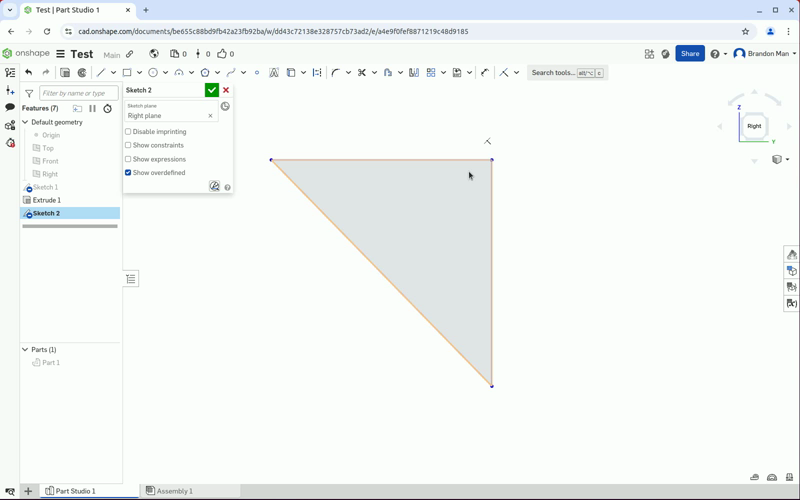
click(469, 171)
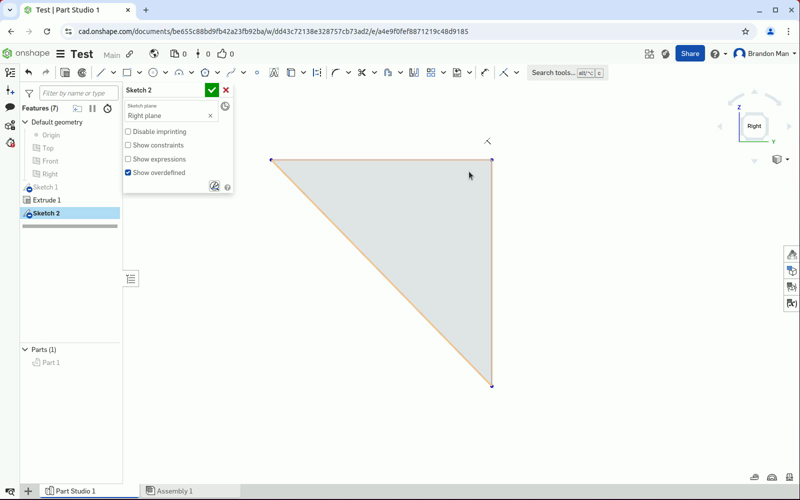
scroll(-6)
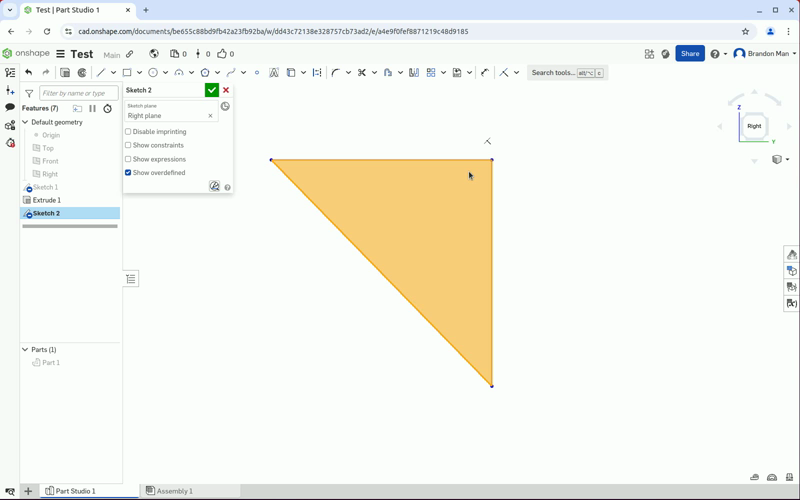
scroll(-6)
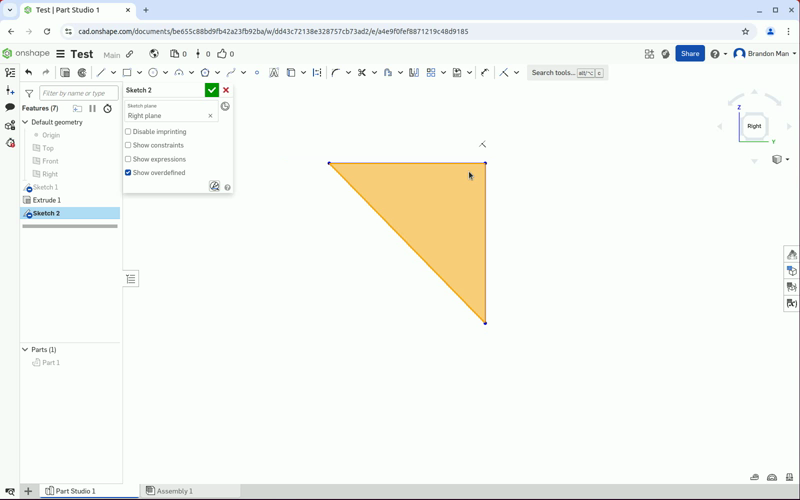
scroll(-6)
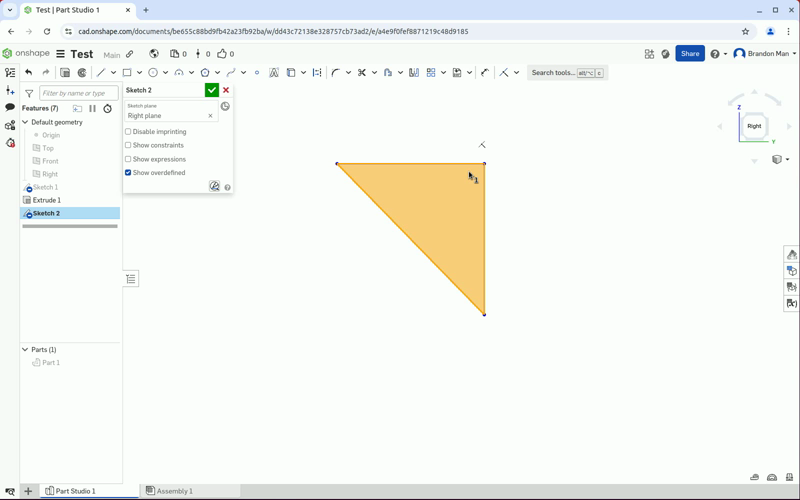
scroll(-6)
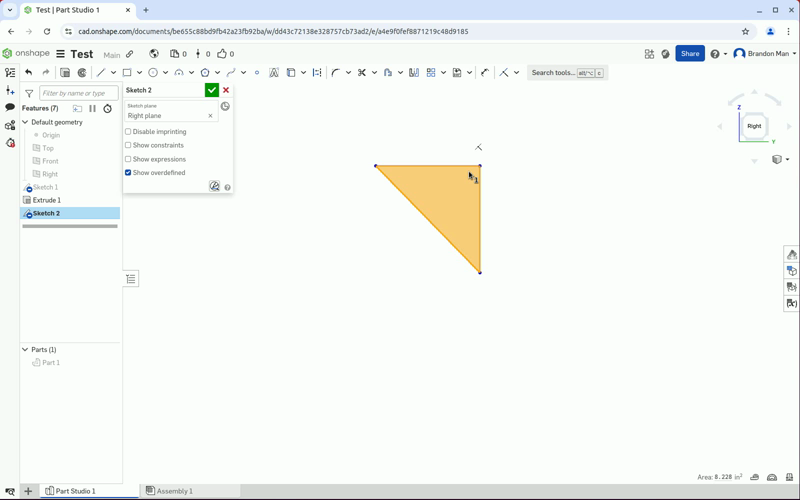
scroll(-6)
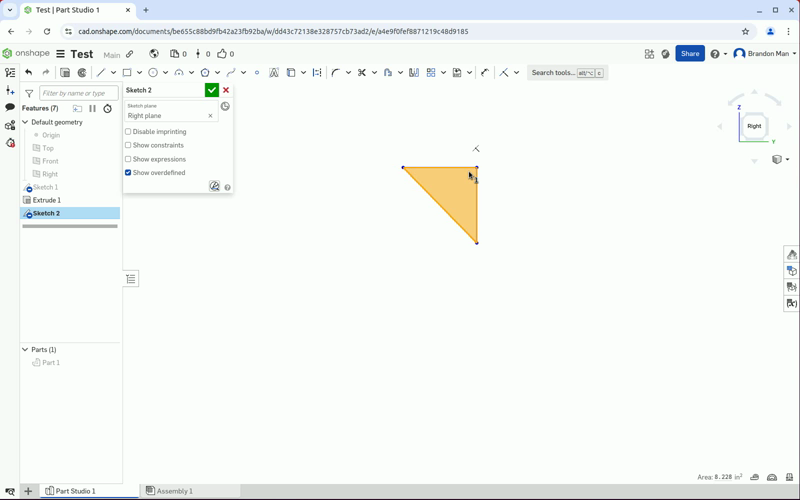
scroll(-6)
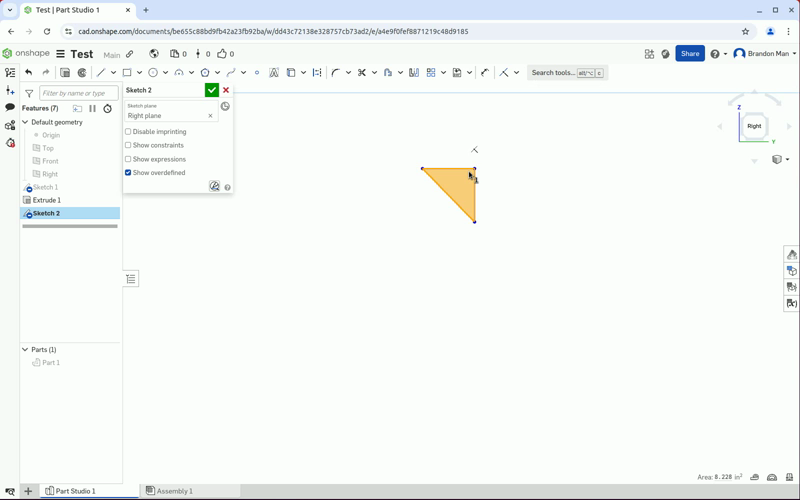
scroll(-6)
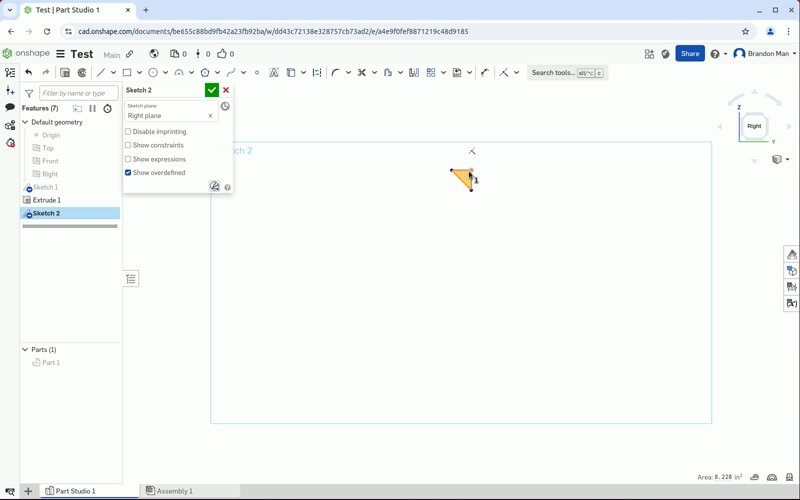
mouse_move(73, 352)
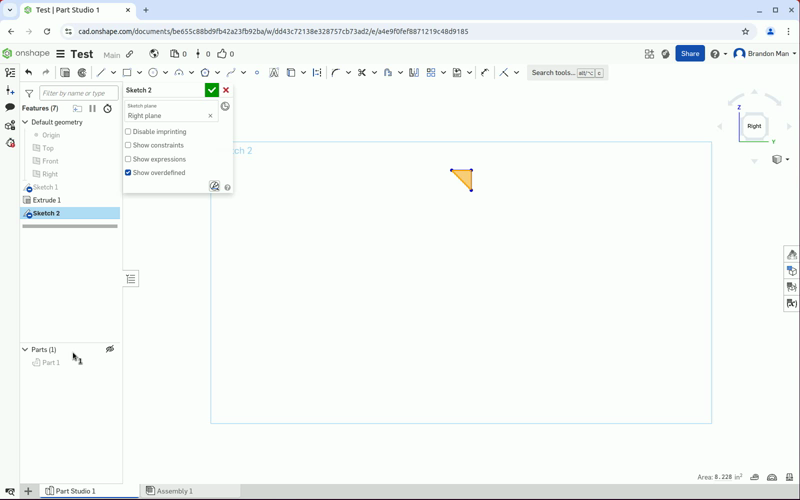
key(shift+y)
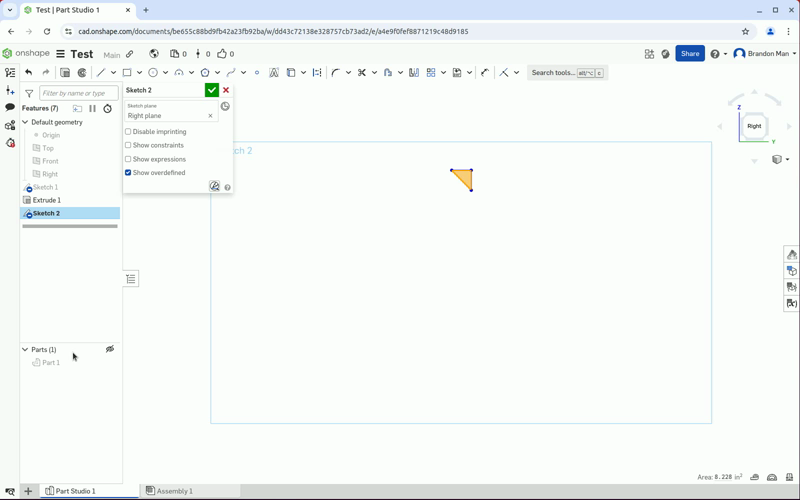
key(shift+e)
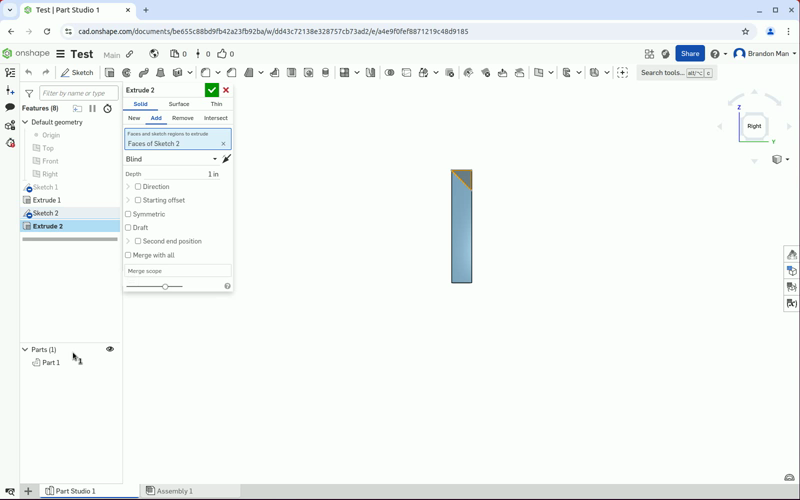
mouse_move(143, 106)
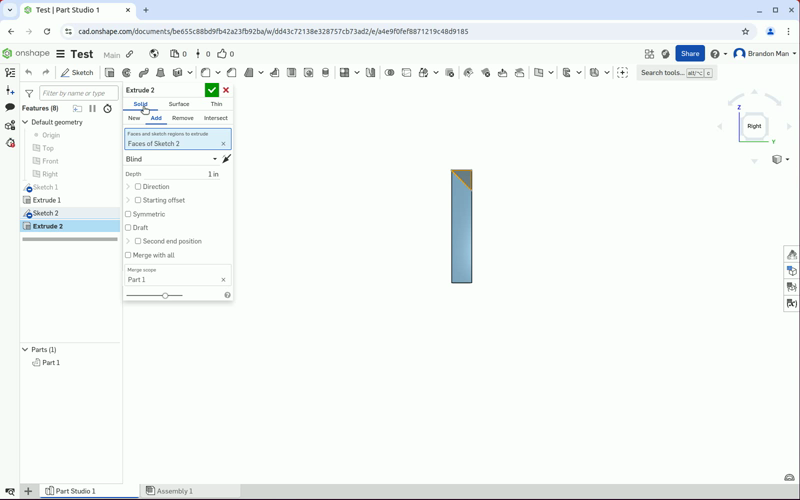
click(143, 106)
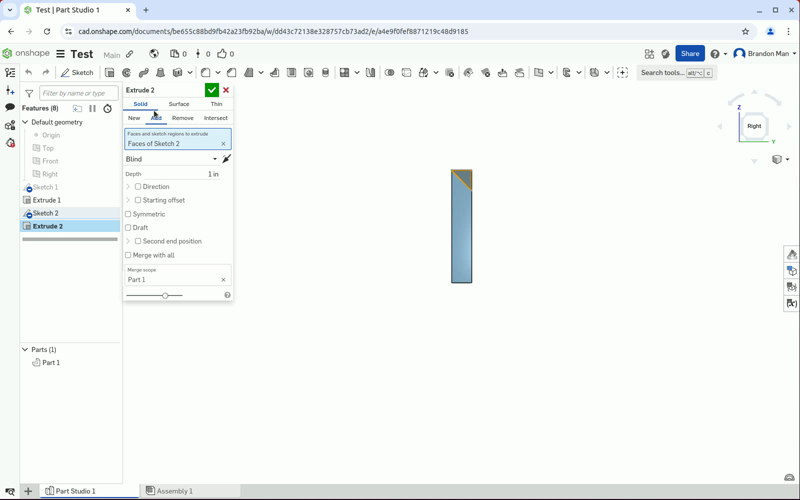
mouse_move(186, 120)
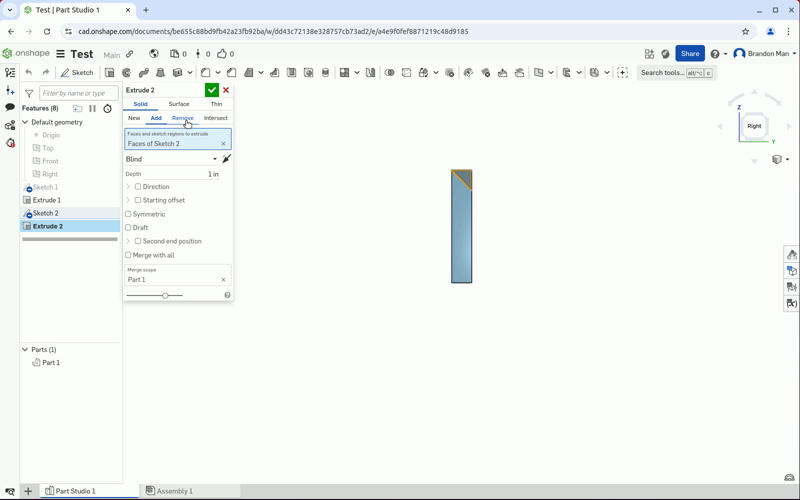
click(186, 120)
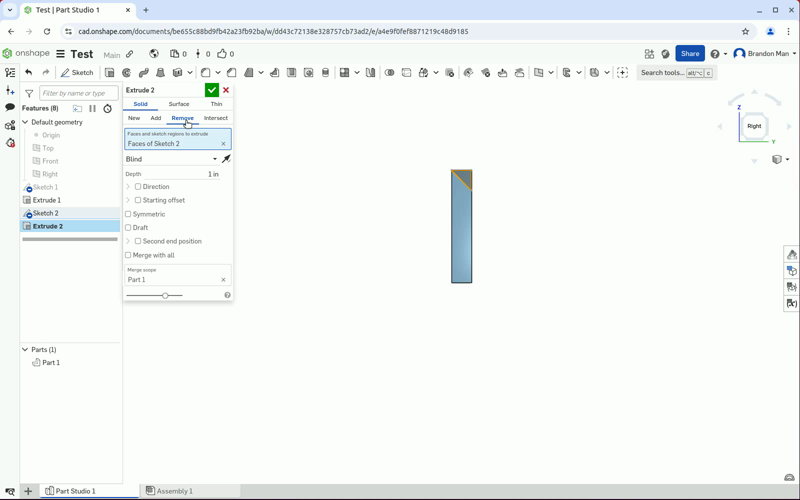
key(tab, 4)
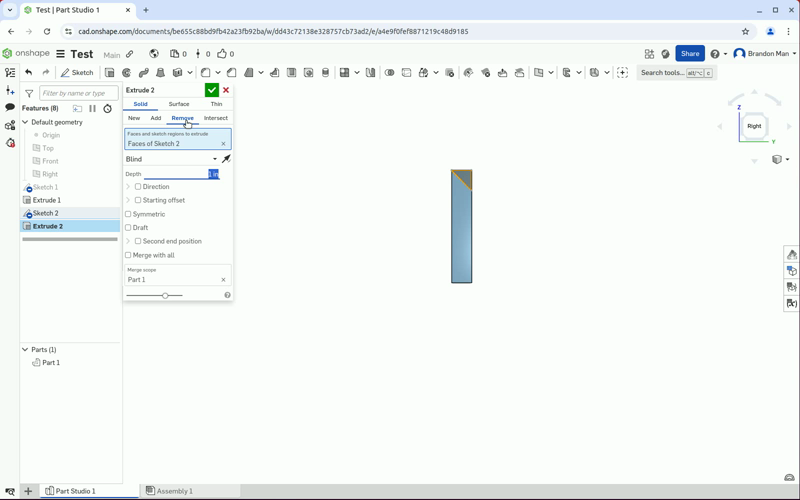
text(-4.814)
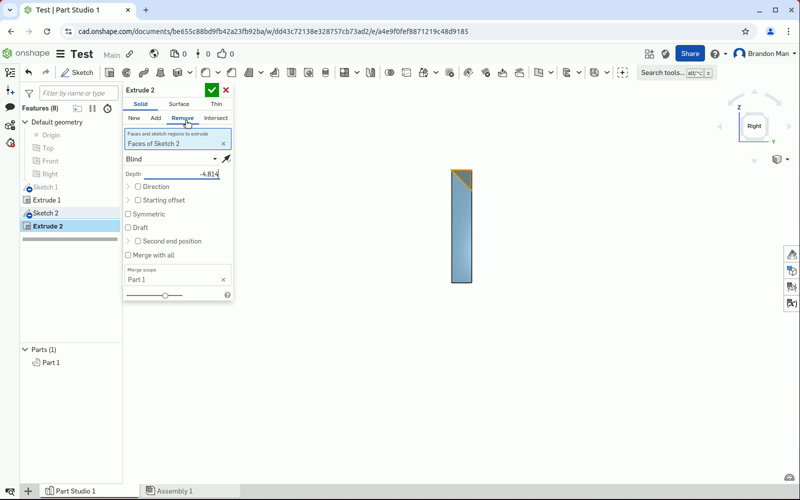
key(tab, 3)
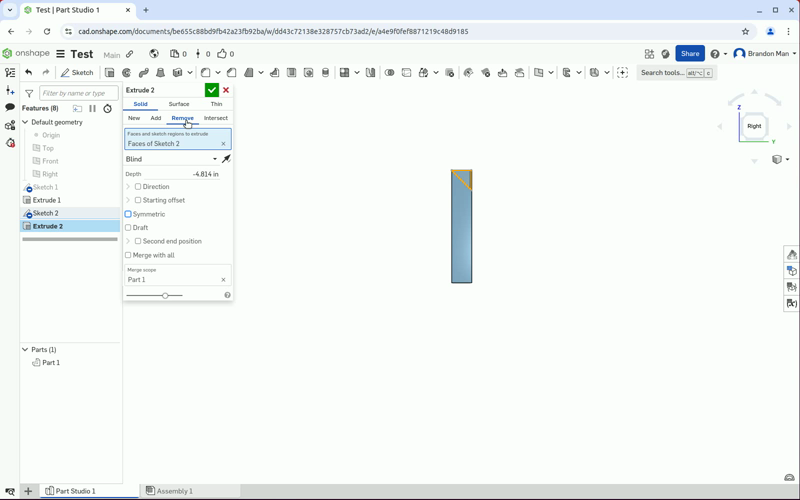
key(space)
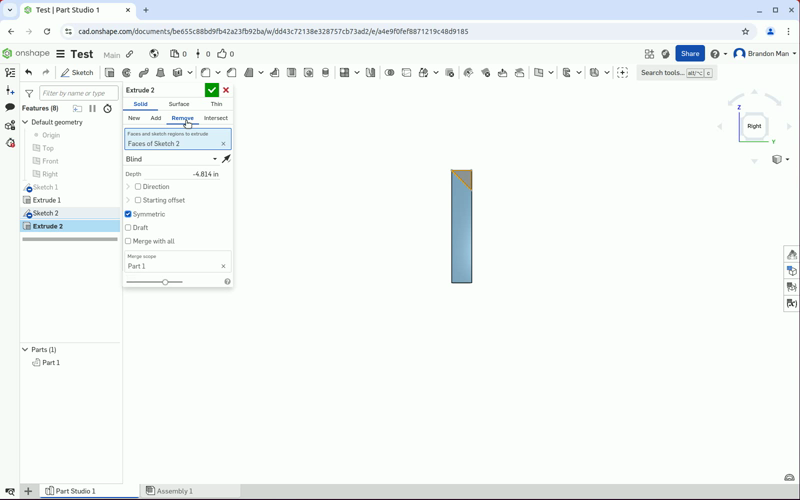
key(tab, 2)
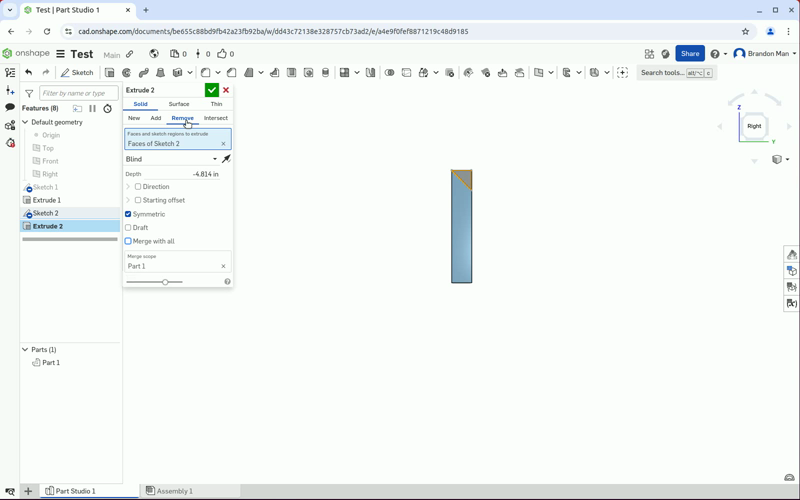
key(space)
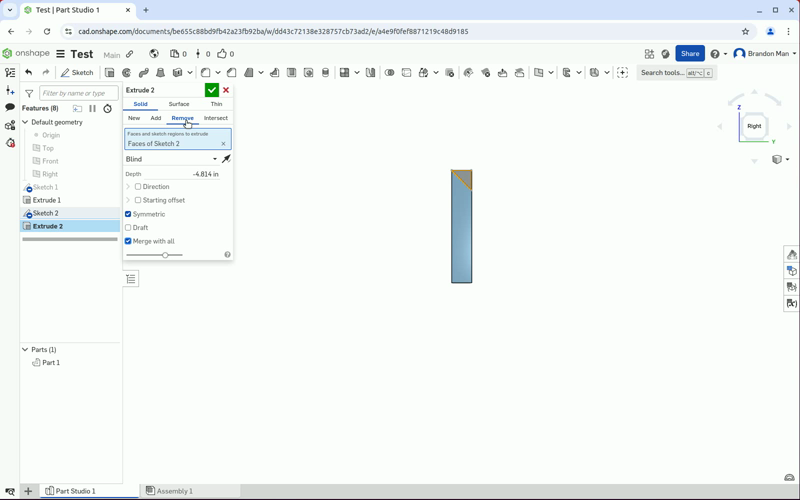
key(enter)
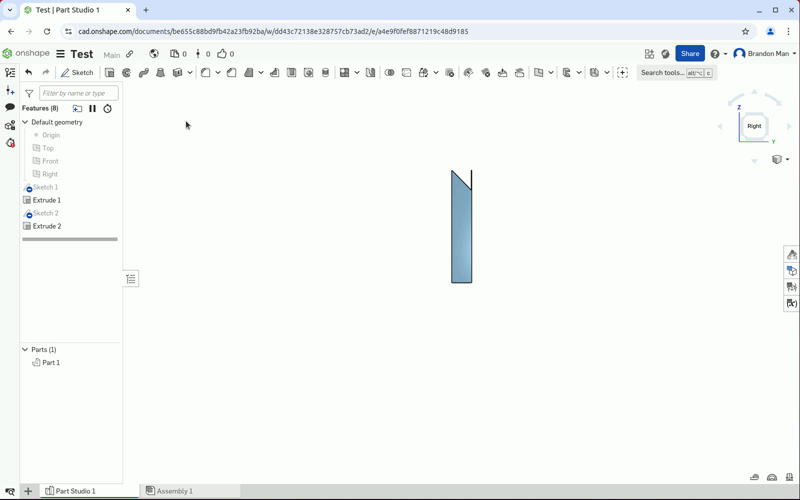
key(shift+h)
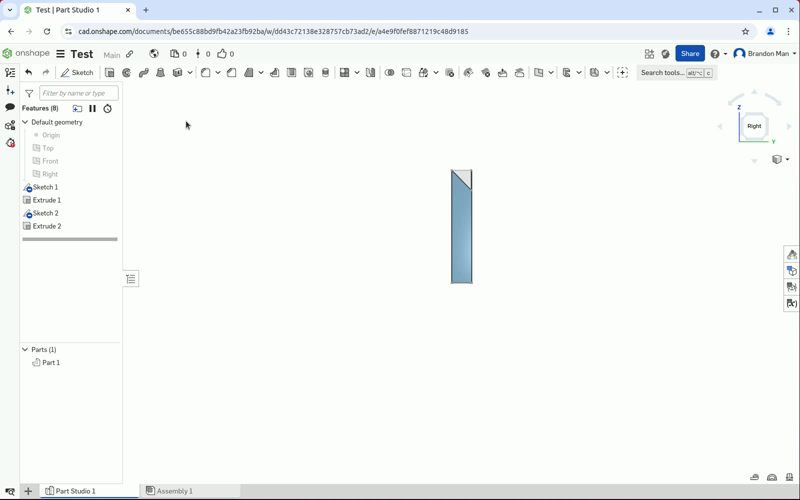
key(shift+h)
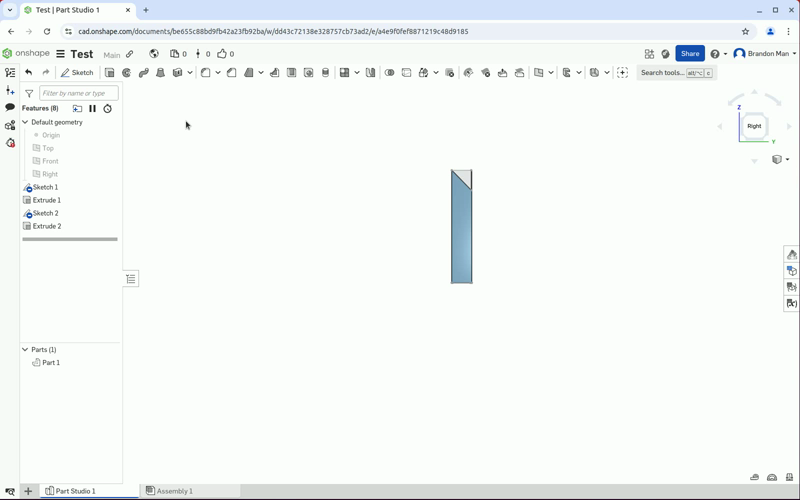
key(shift+7)
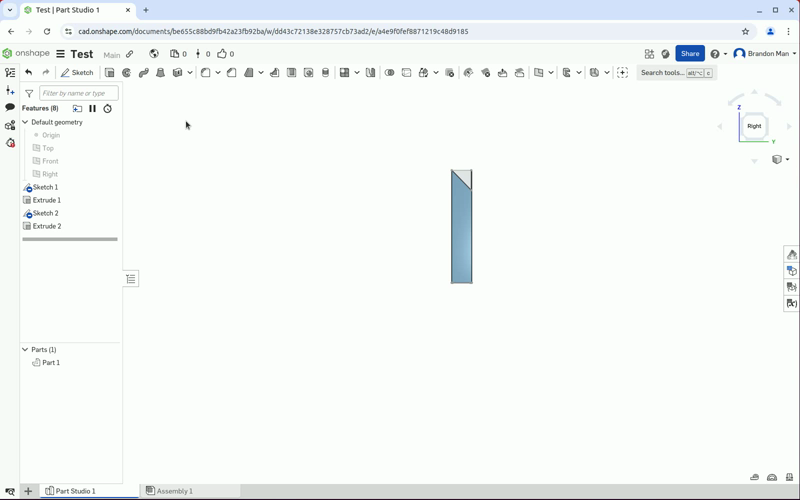
key(right, 2)
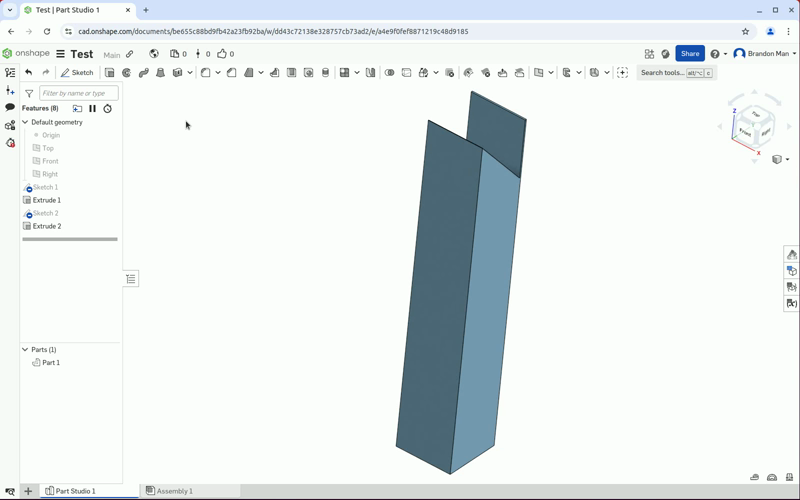
key(down, 2)
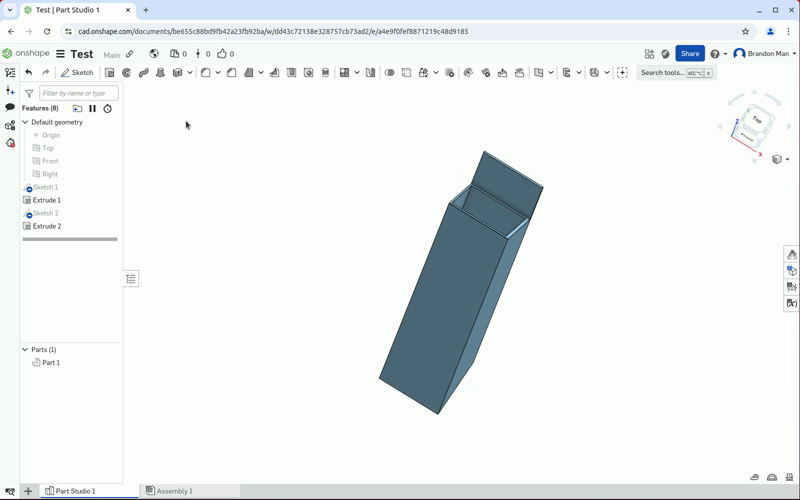
key(up, 2)
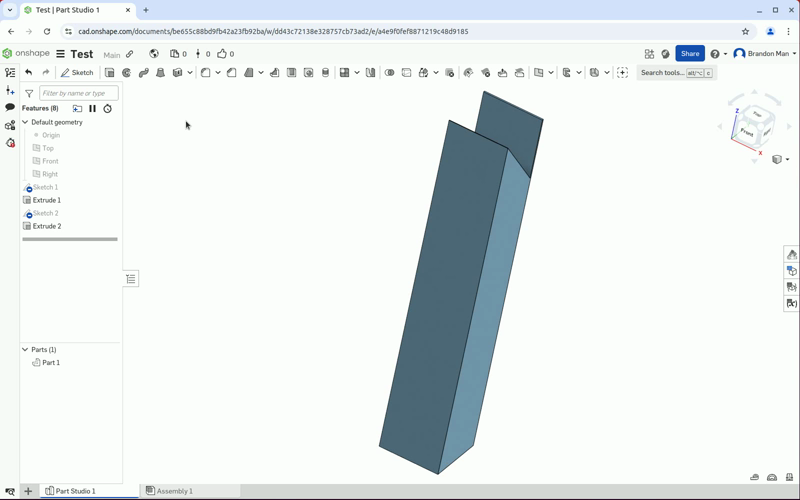
key(left, 2)
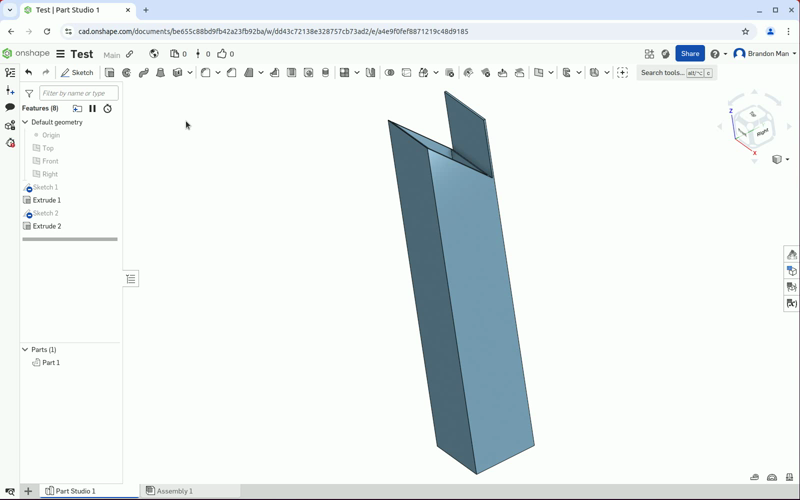
mouse_move(73, 189)
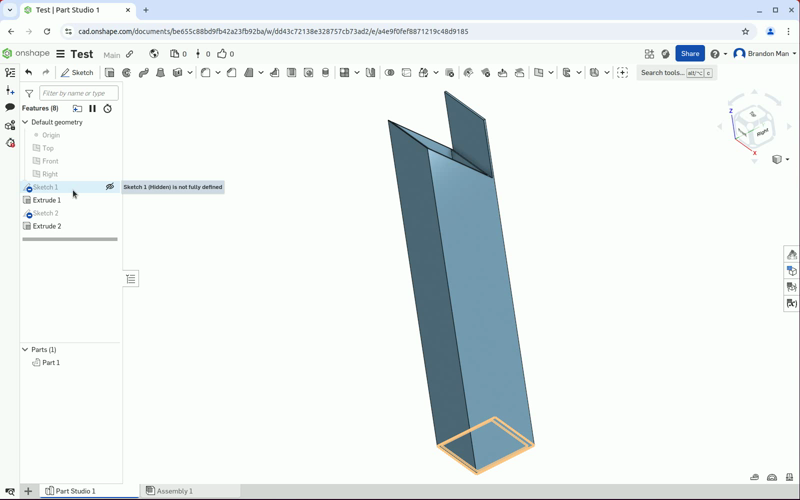
click(73, 189)